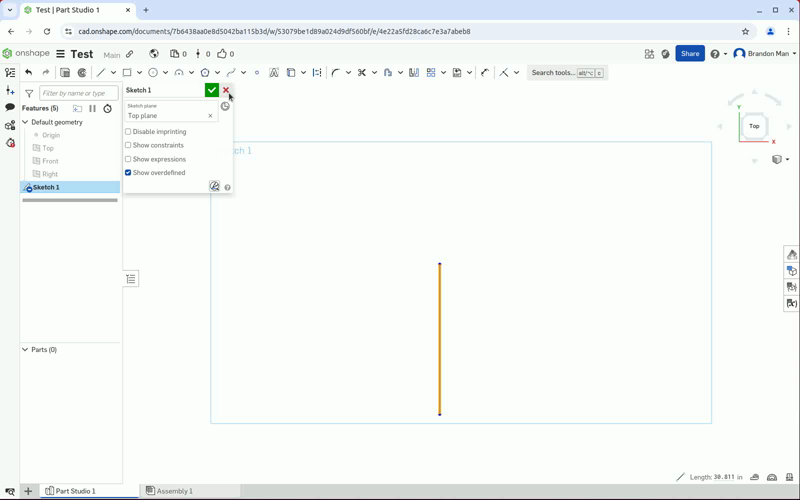
key(shift+h)
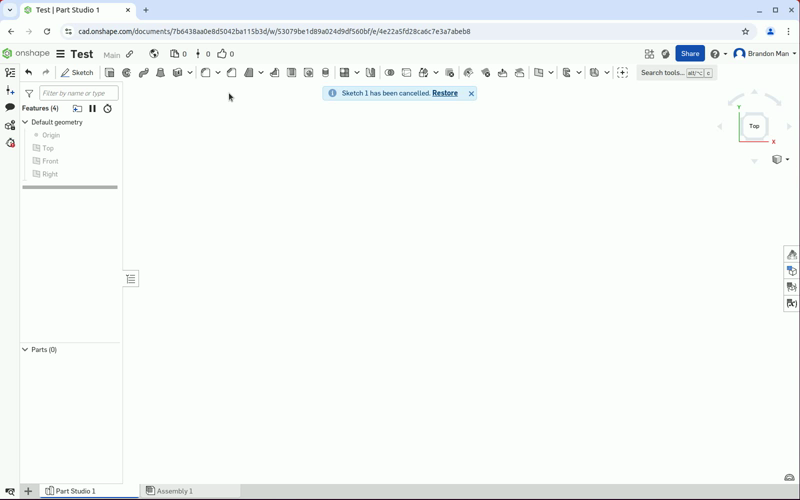
mouse_move(73, 352)
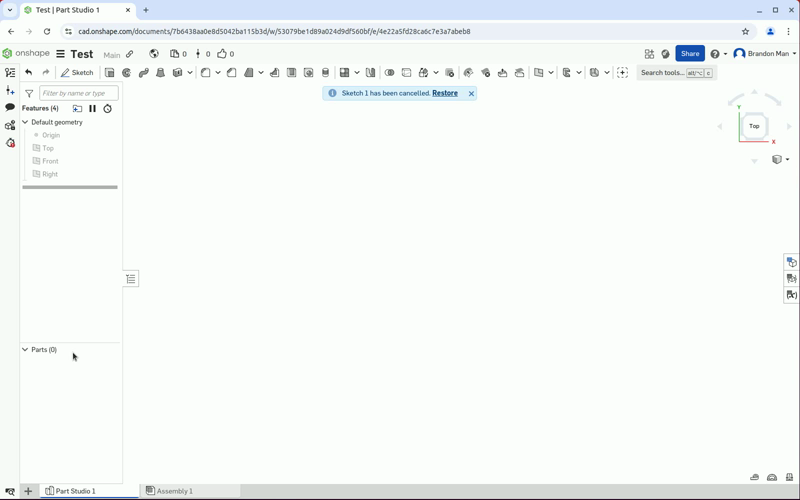
key(y)
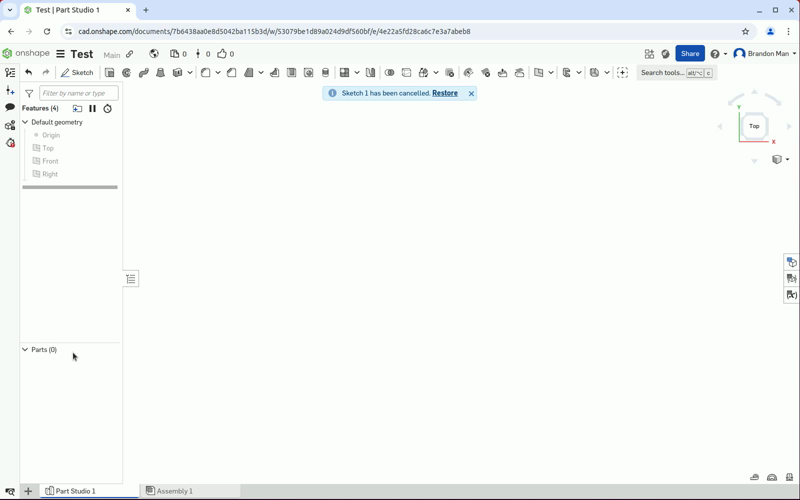
key(shift+p)
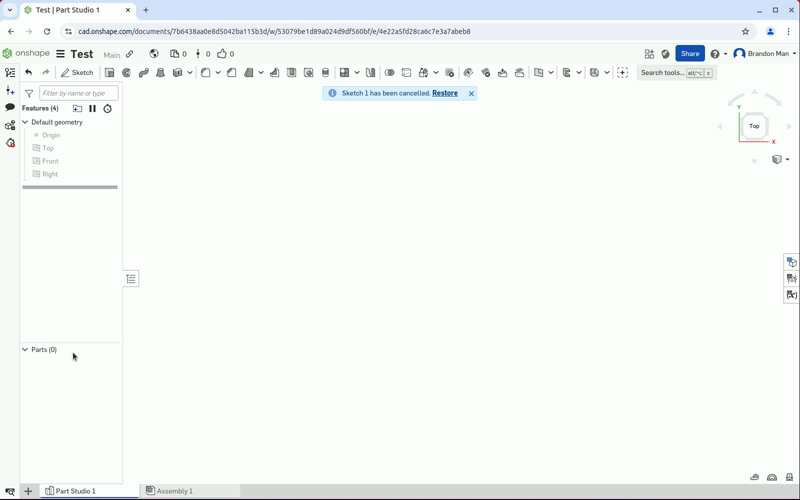
key(space)
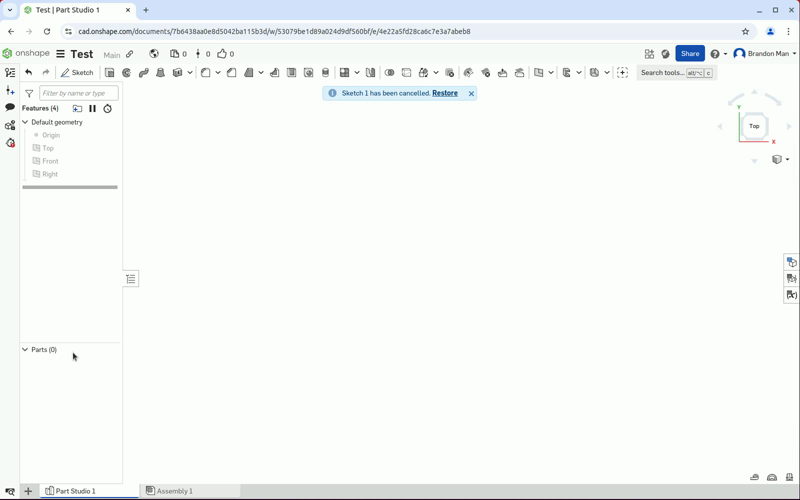
key_down(shift)
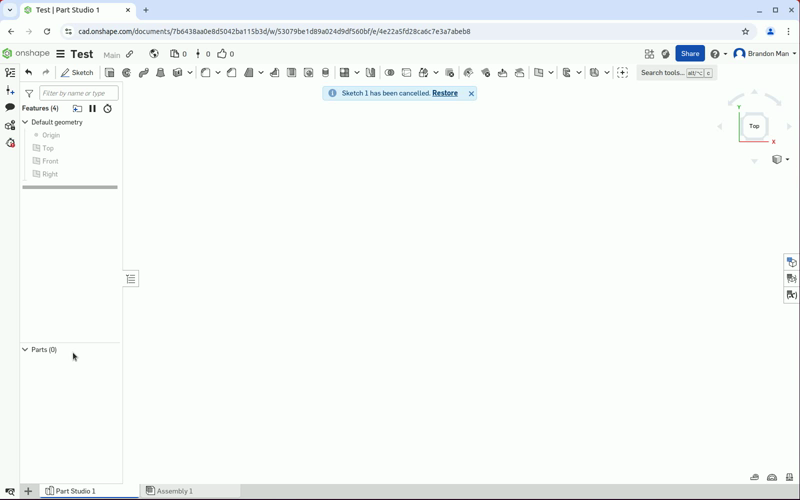
key(up)
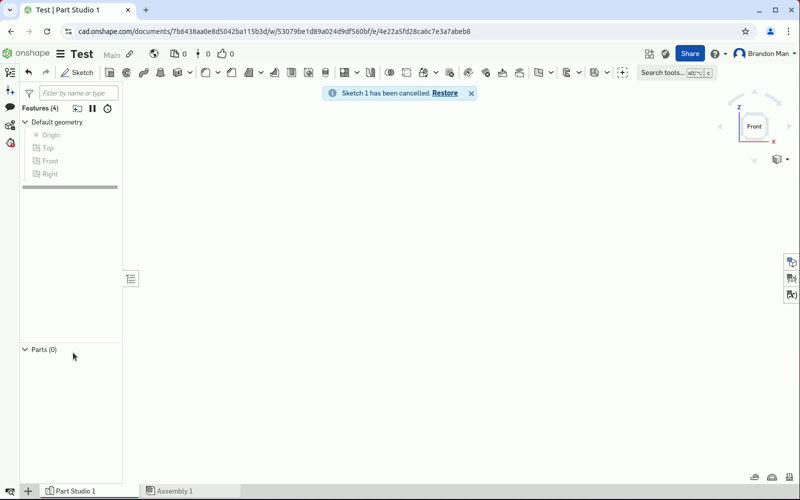
key_up(shift)
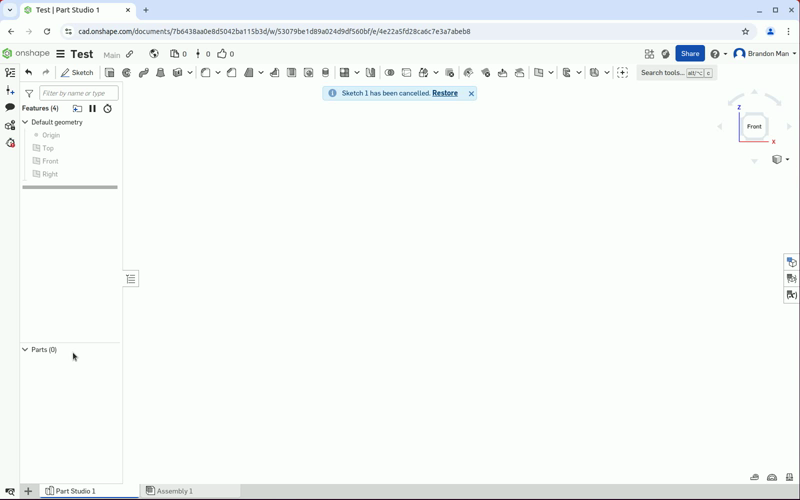
mouse_move(73, 352)
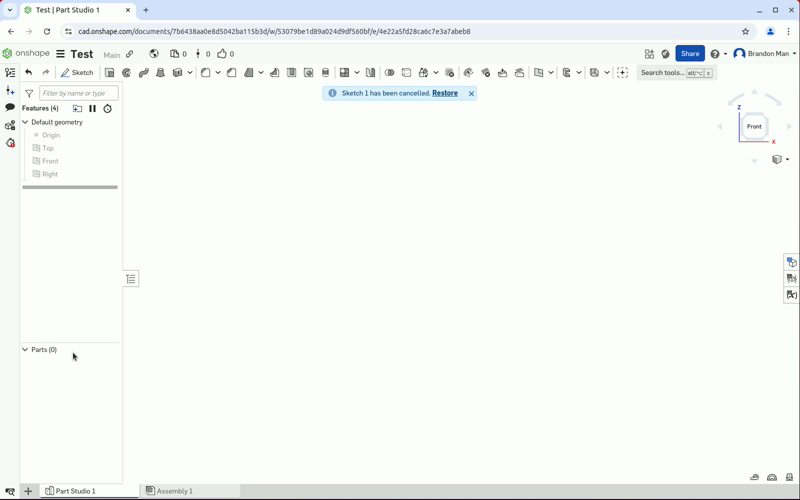
key(shift+y)
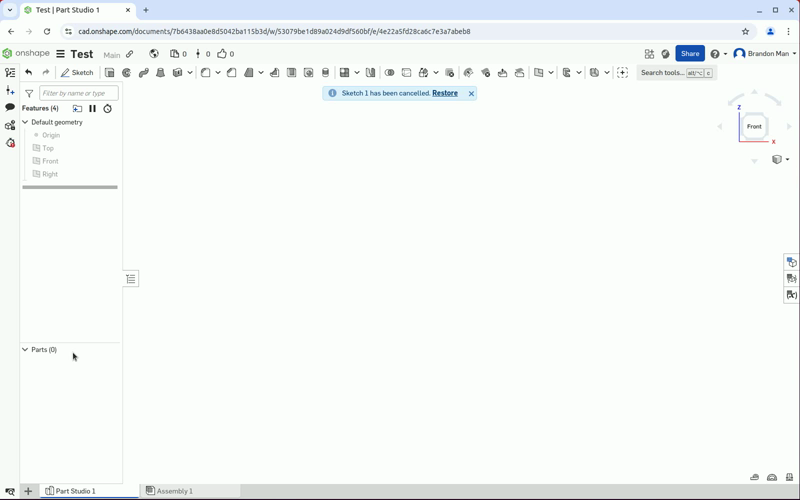
key(shift+s)
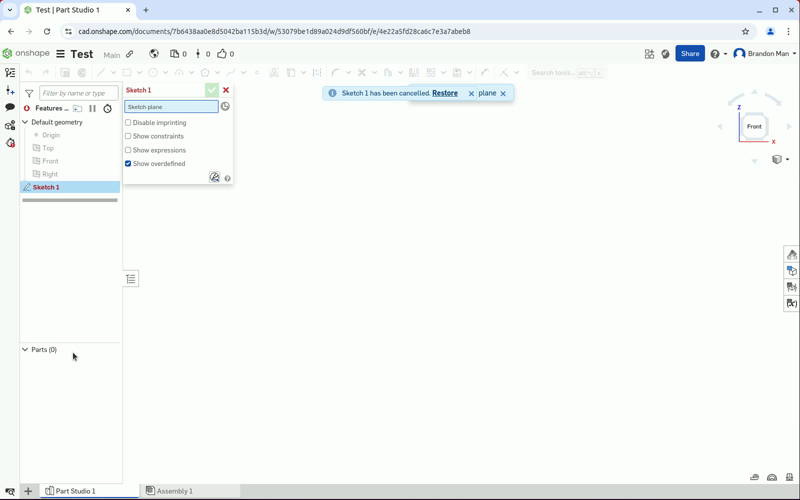
mouse_move(73, 163)
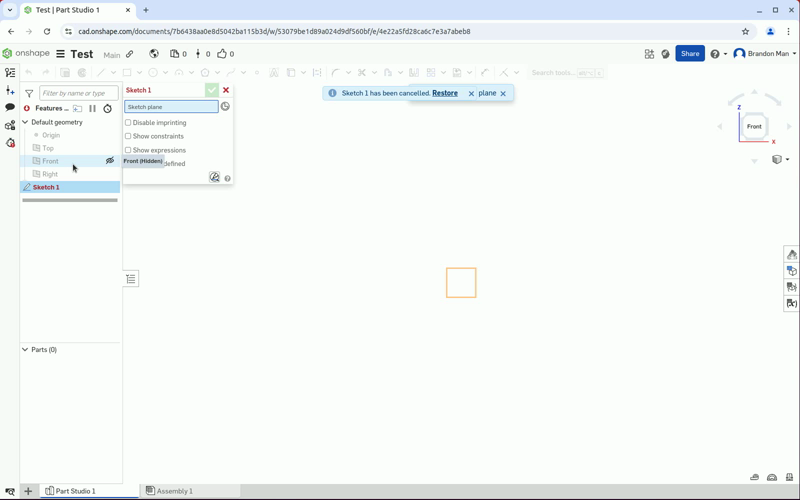
click(73, 163)
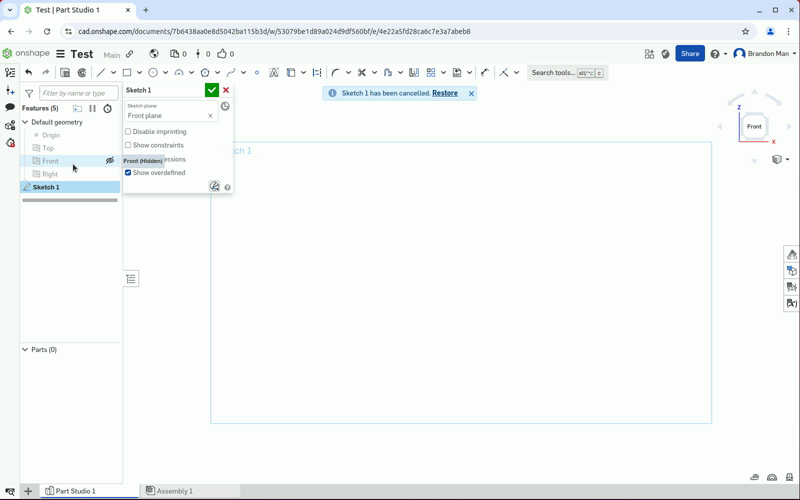
mouse_move(73, 352)
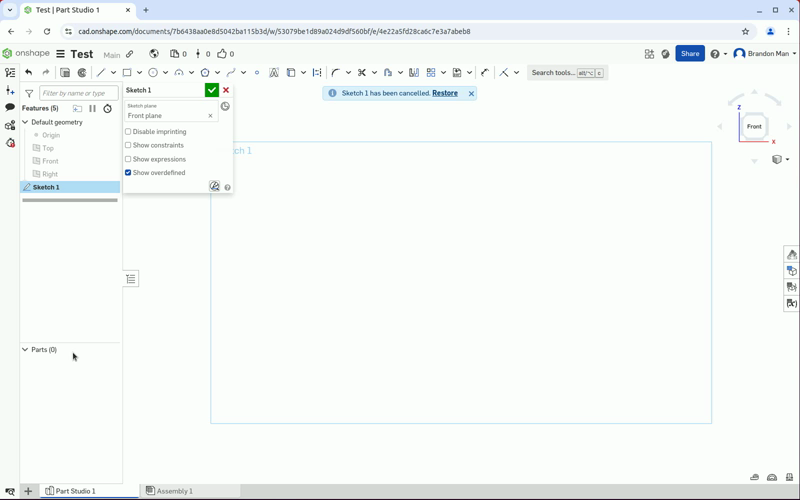
key(y)
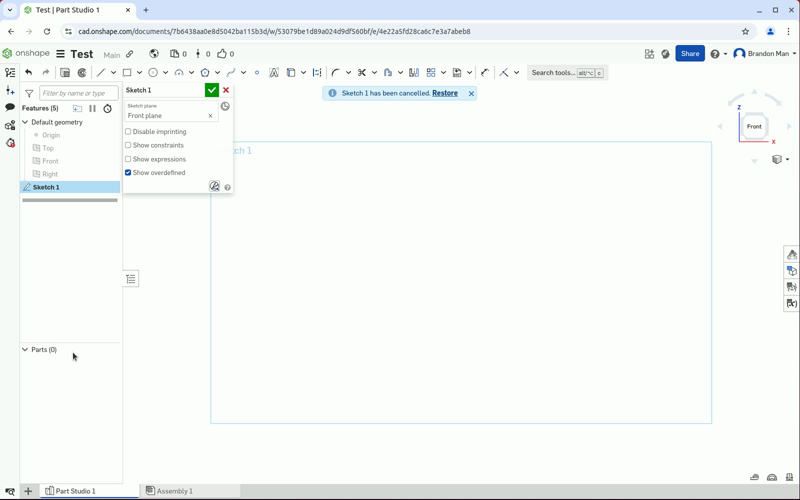
key(c)
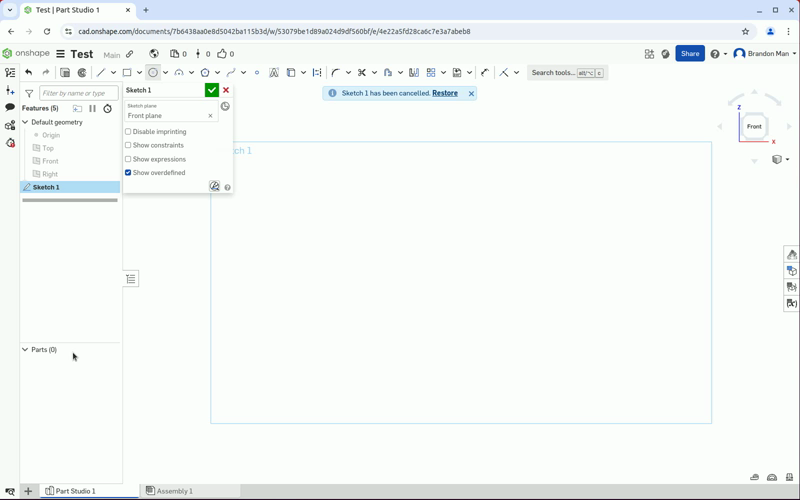
key_down(shift)
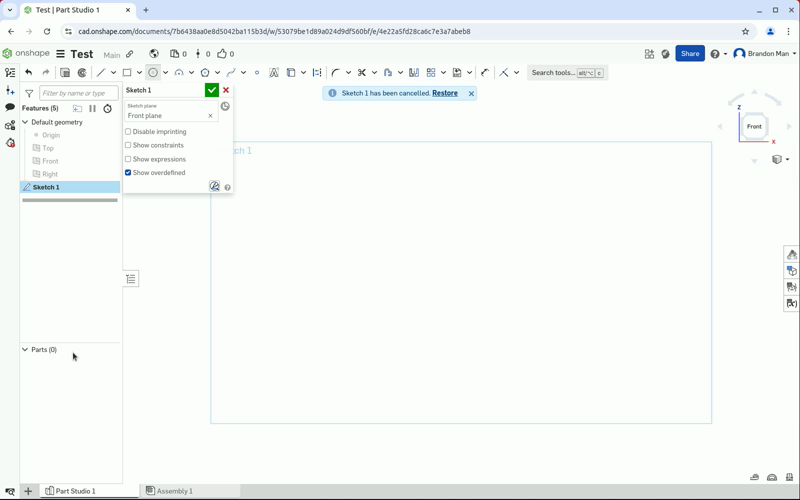
mouse_move(461, 282)
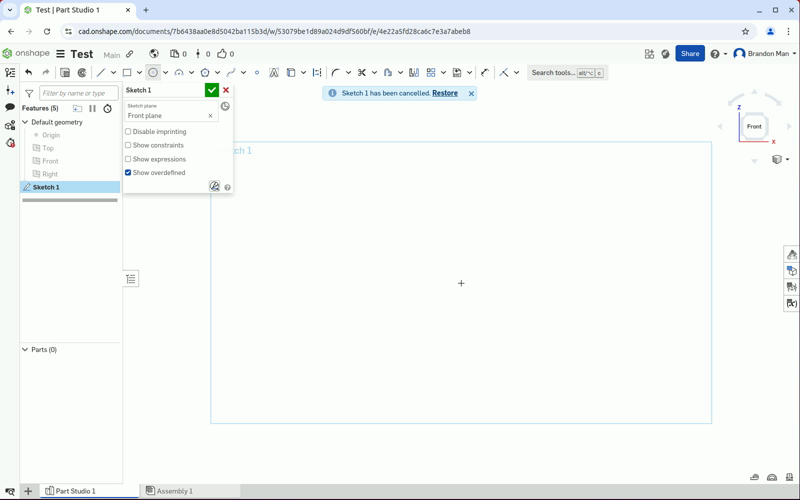
click(461, 282)
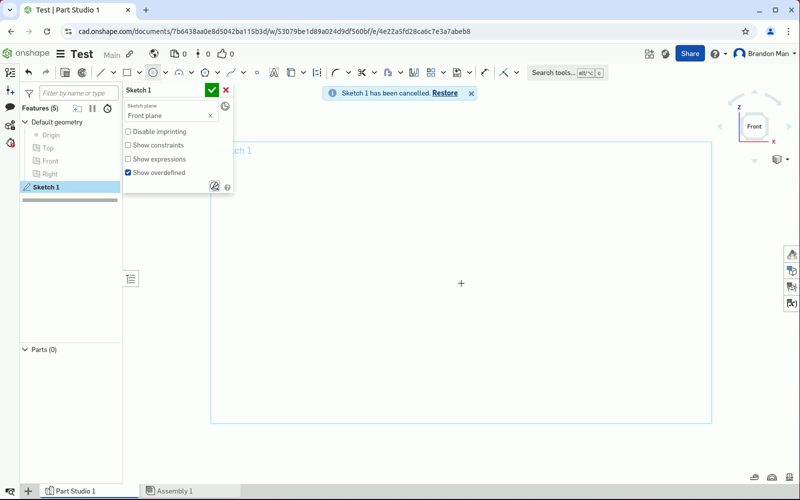
key_up(shift)
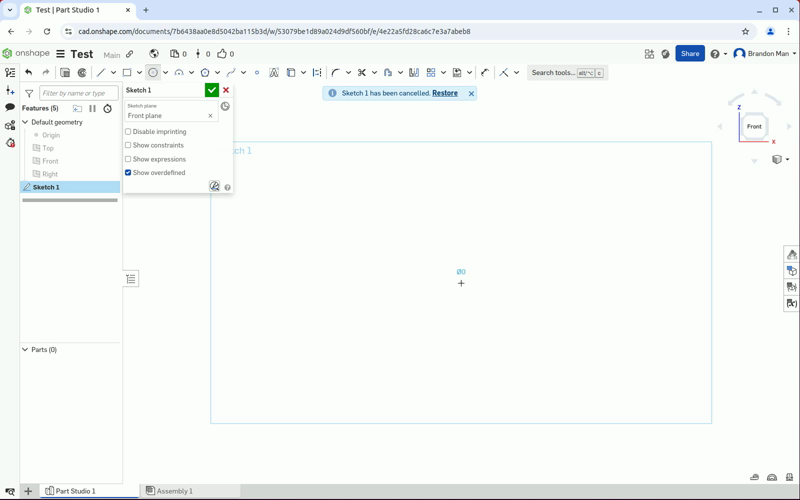
mouse_move(472, 282)
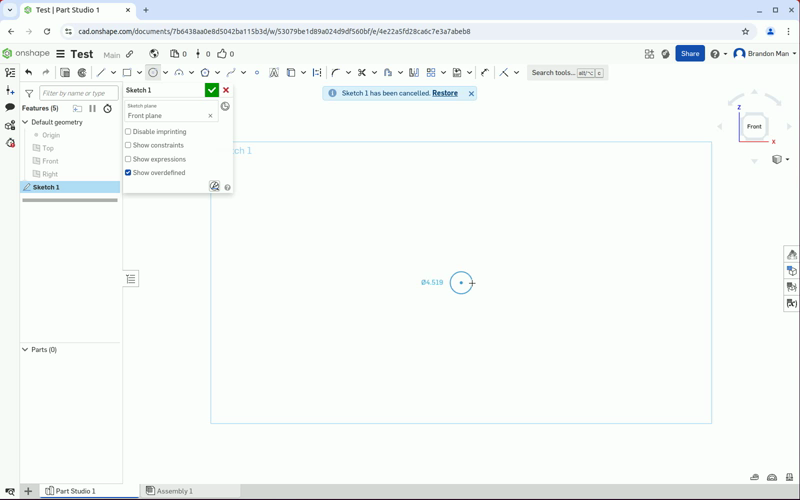
click(472, 282)
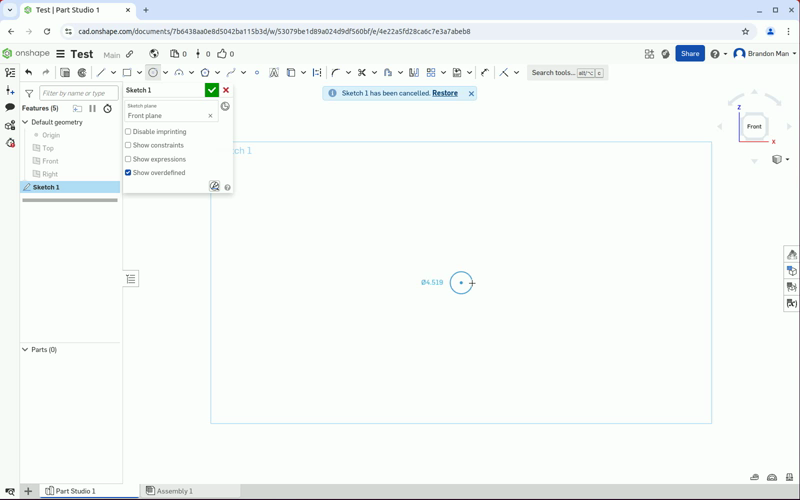
key(esc)
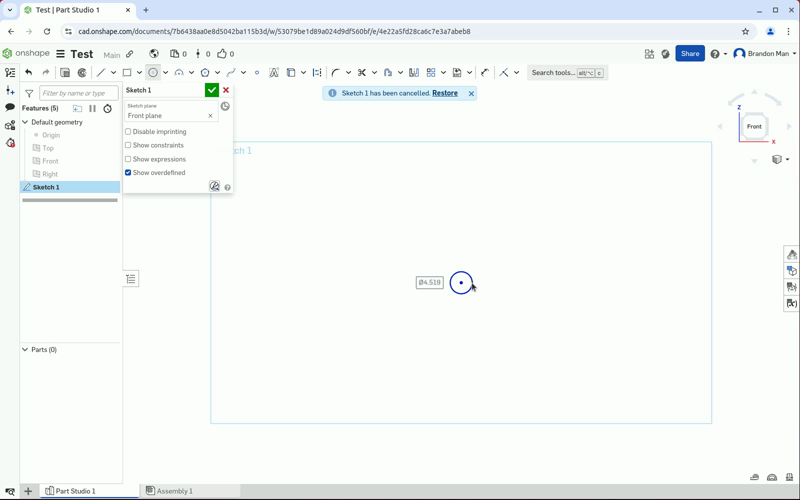
key(c)
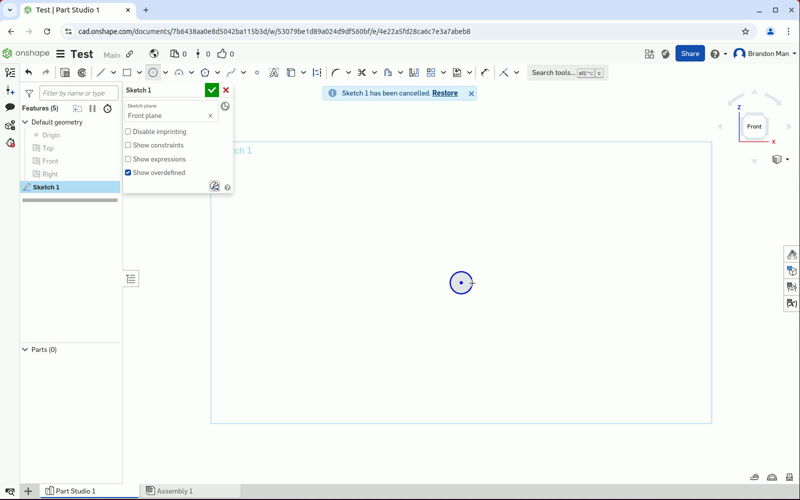
key_down(shift)
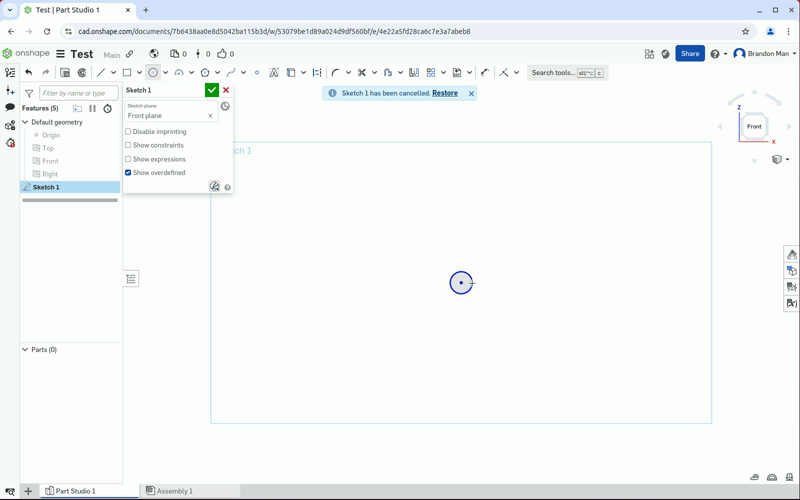
mouse_move(461, 282)
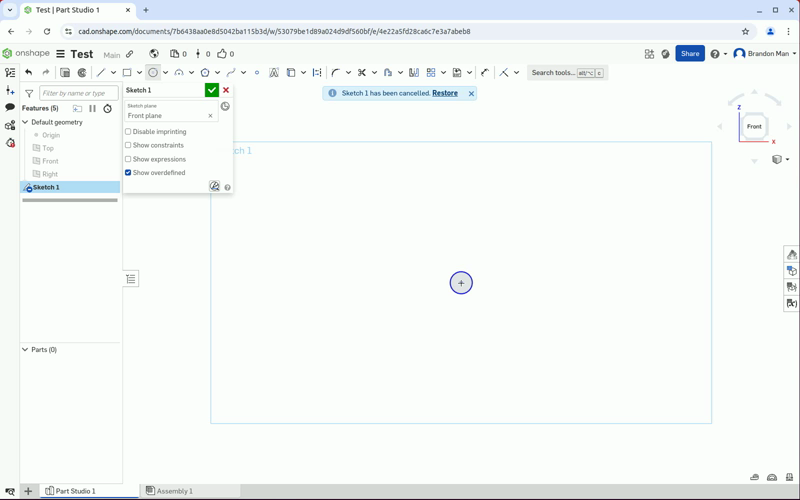
click(461, 282)
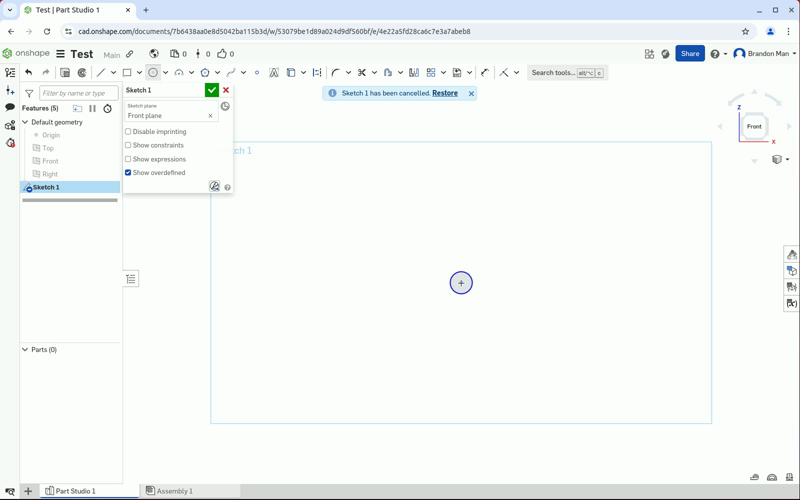
key_up(shift)
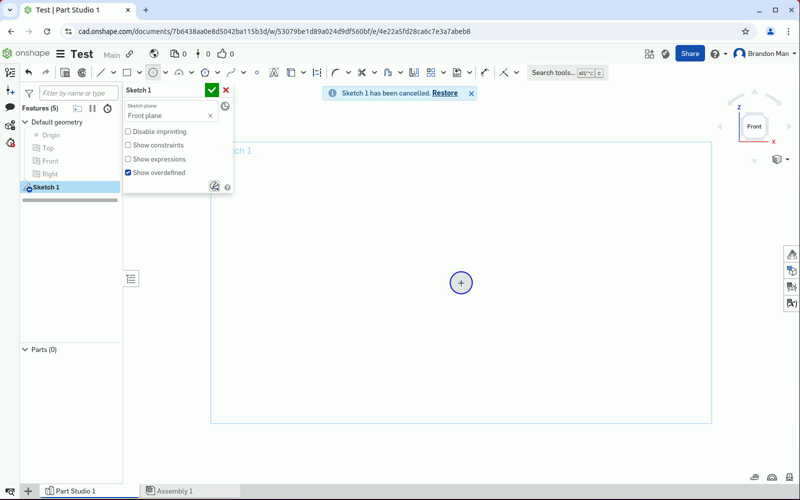
mouse_move(464, 282)
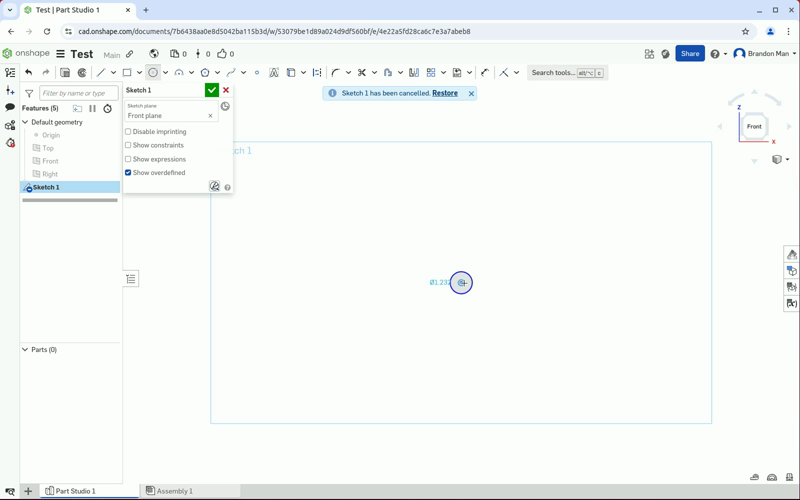
scroll(6)
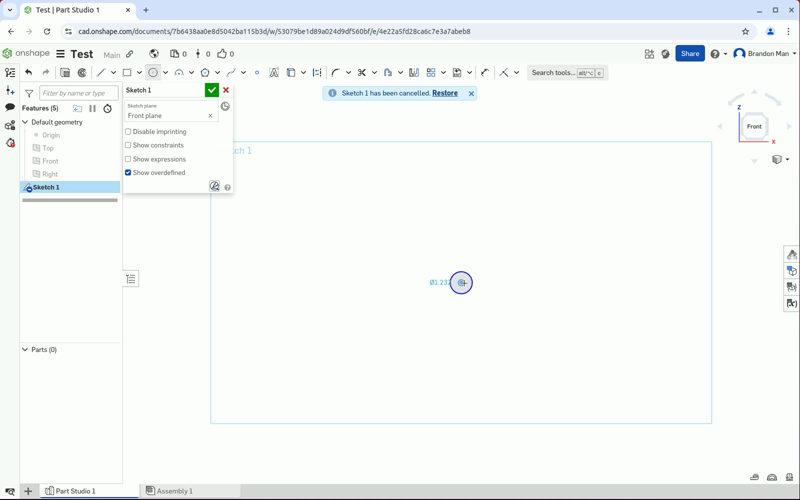
scroll(6)
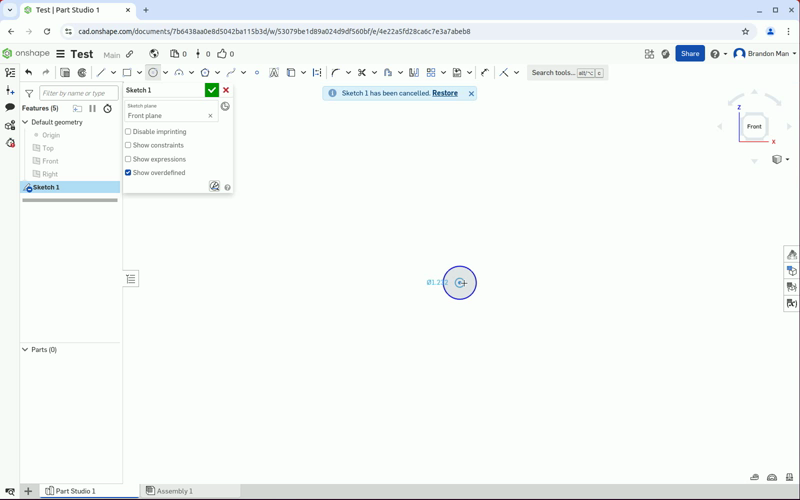
scroll(6)
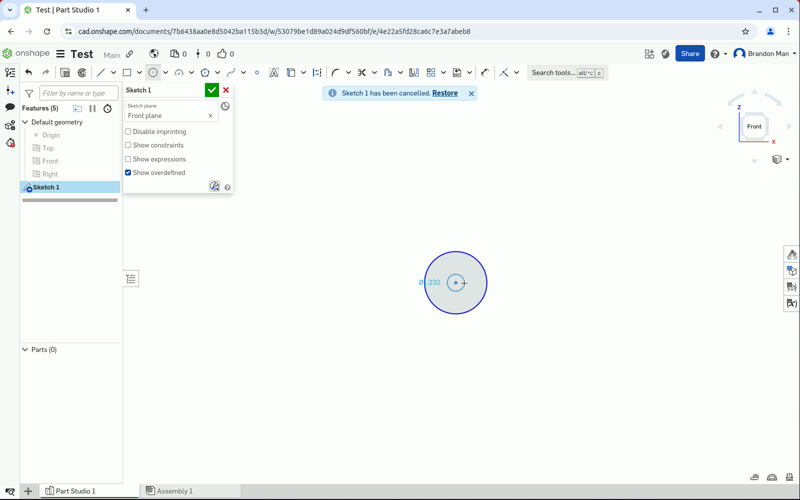
scroll(6)
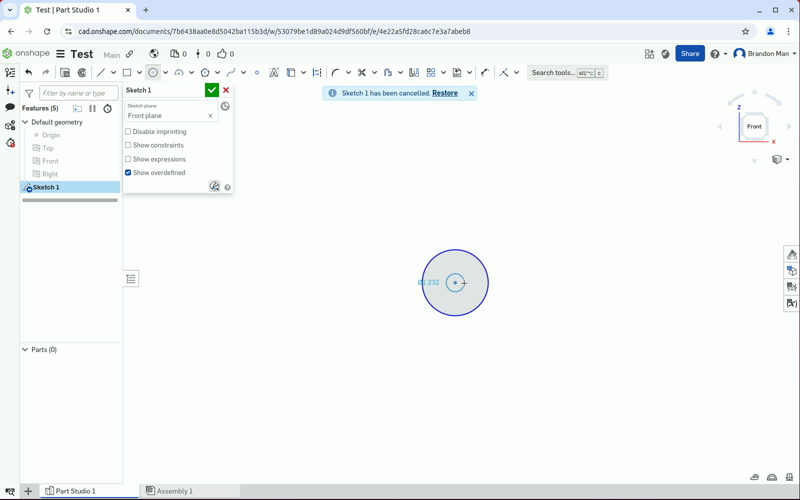
scroll(6)
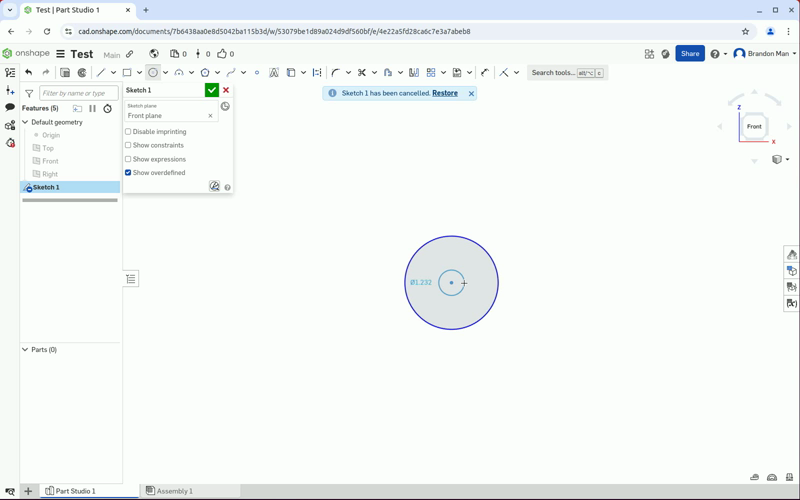
scroll(6)
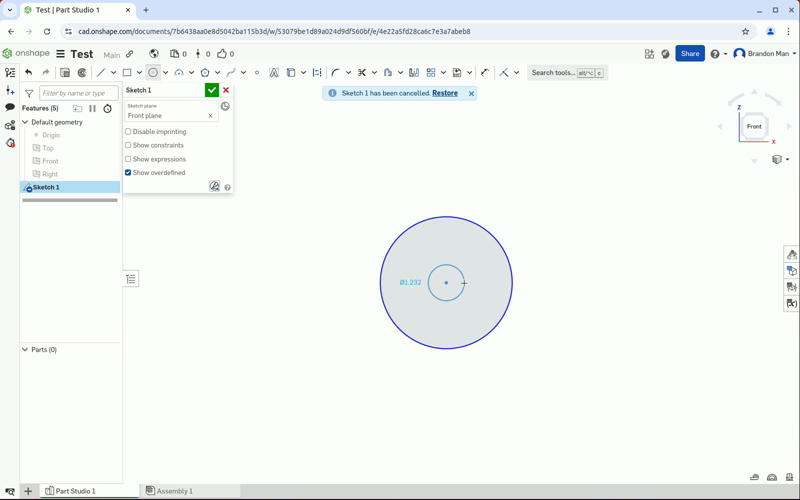
scroll(6)
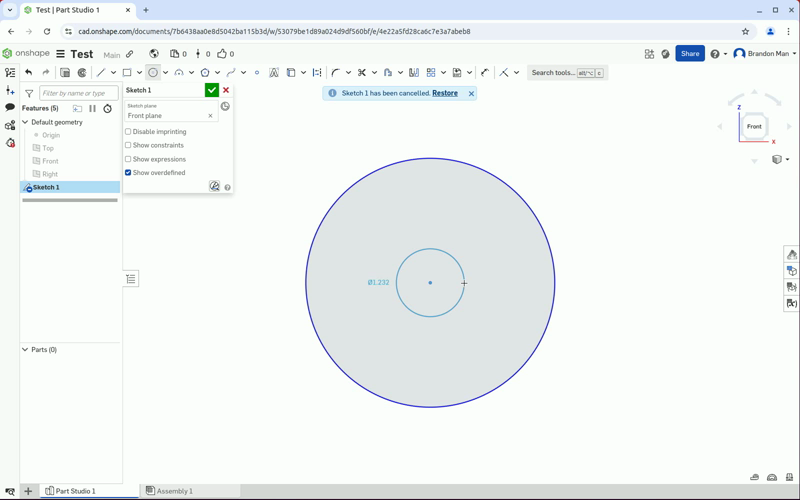
click(464, 282)
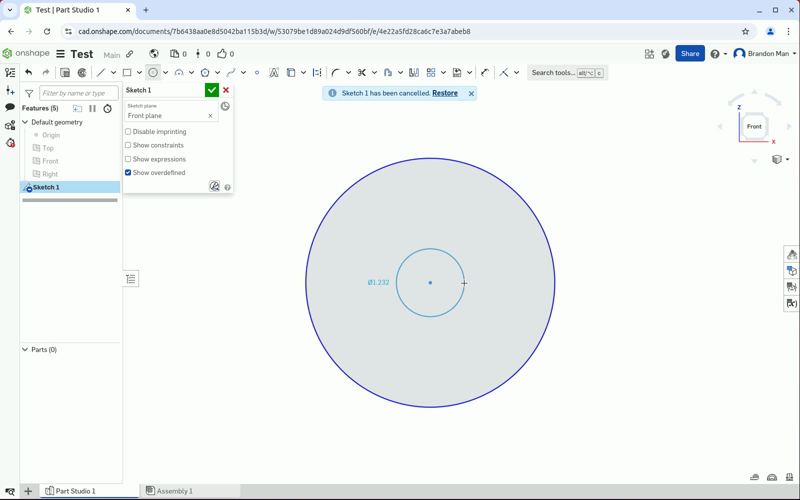
scroll(-6)
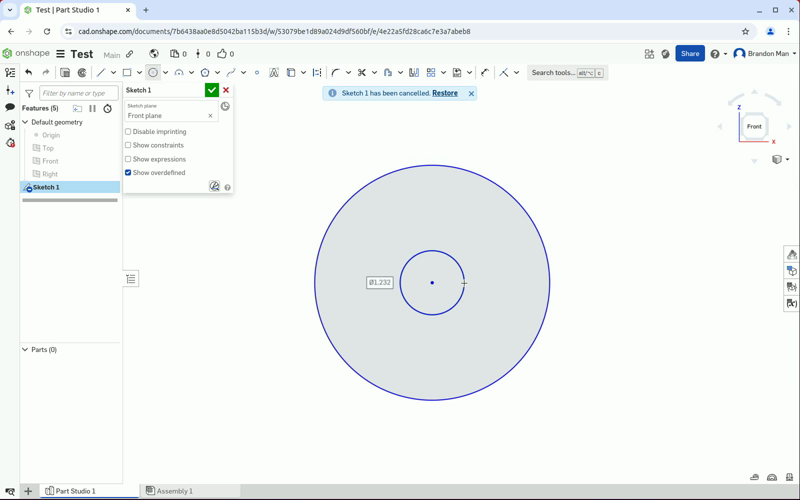
scroll(-6)
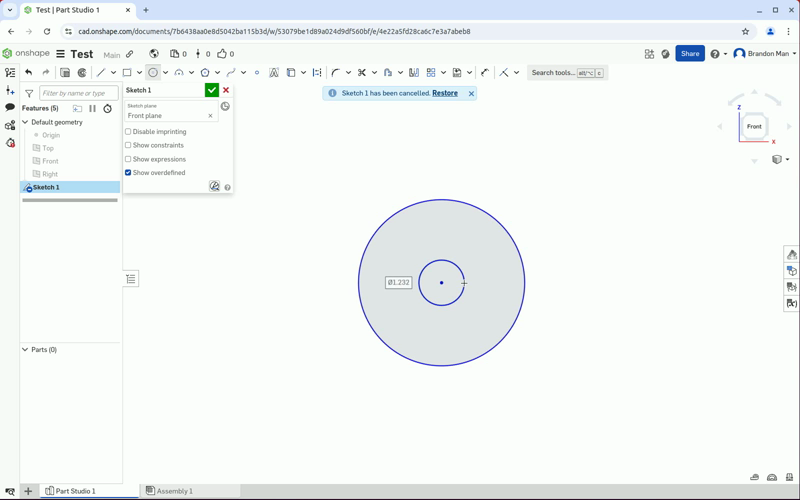
scroll(-6)
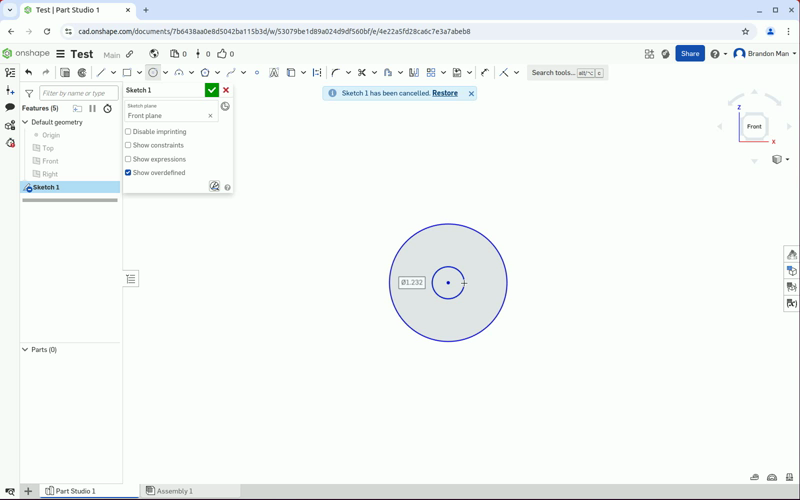
scroll(-6)
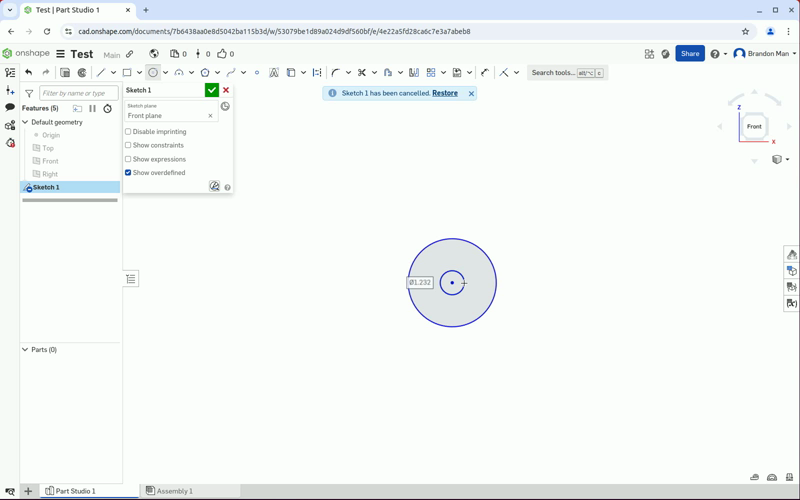
scroll(-6)
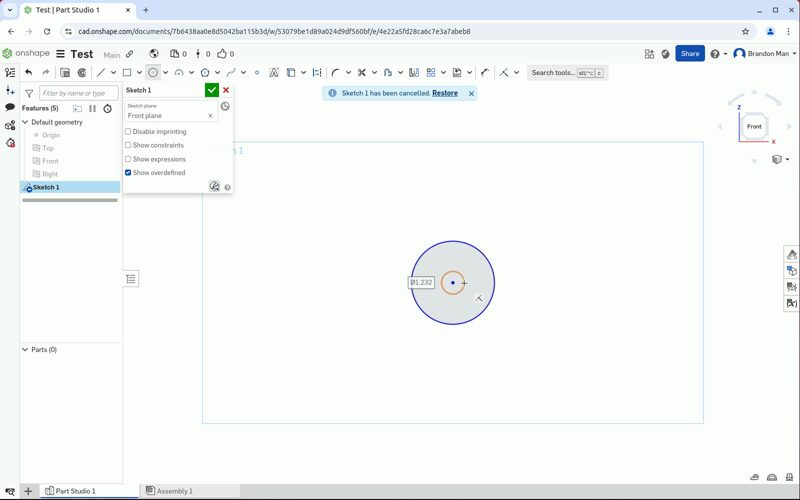
scroll(-6)
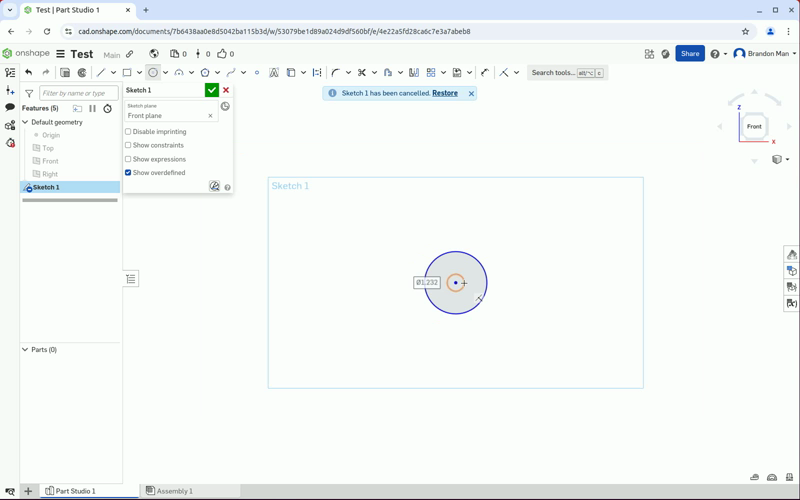
scroll(-6)
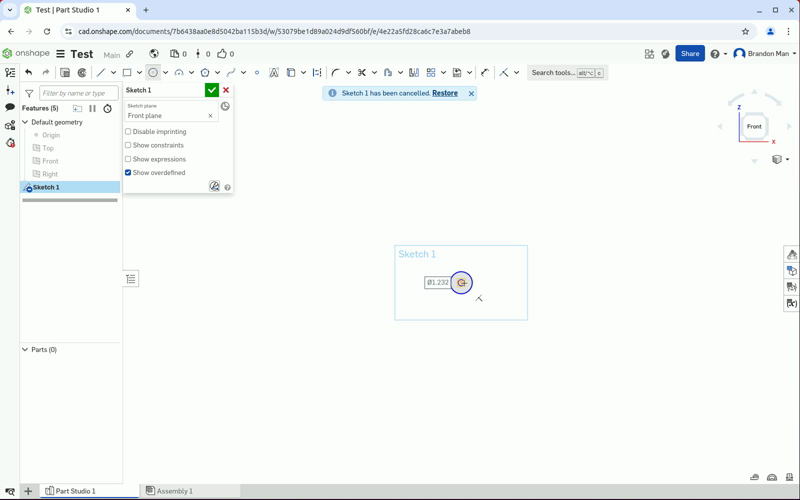
key(esc)
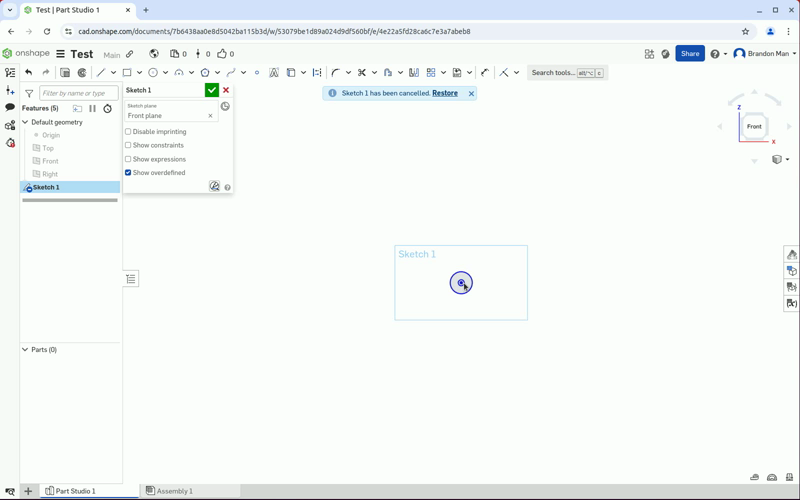
mouse_move(468, 290)
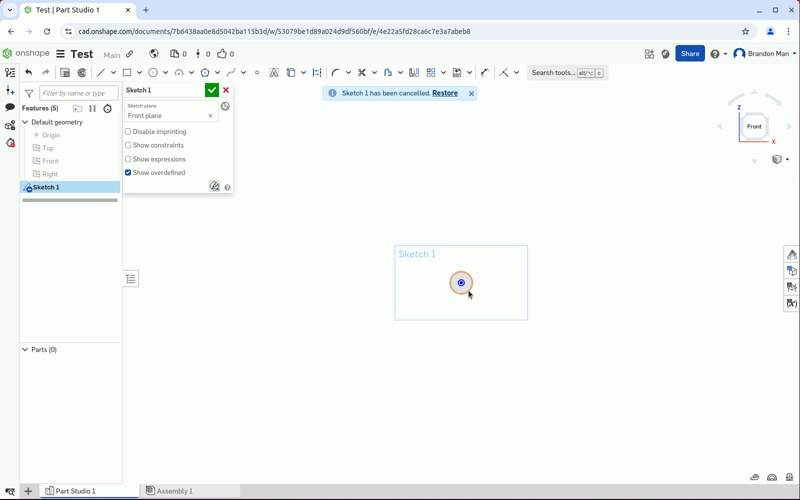
scroll(6)
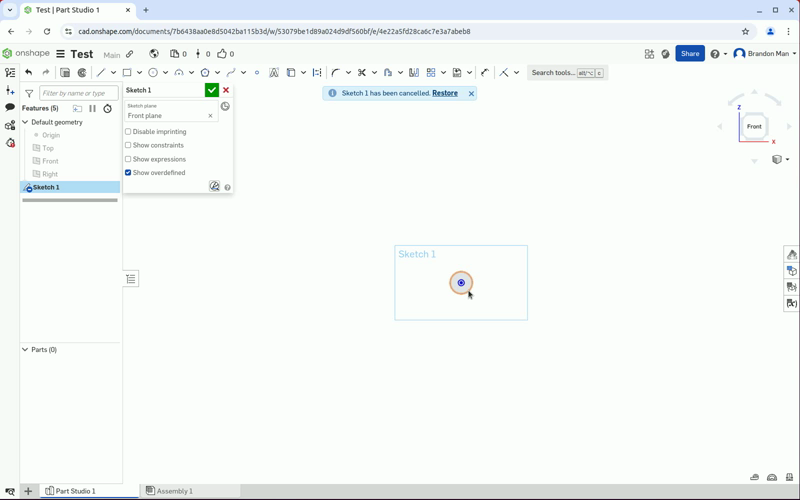
scroll(6)
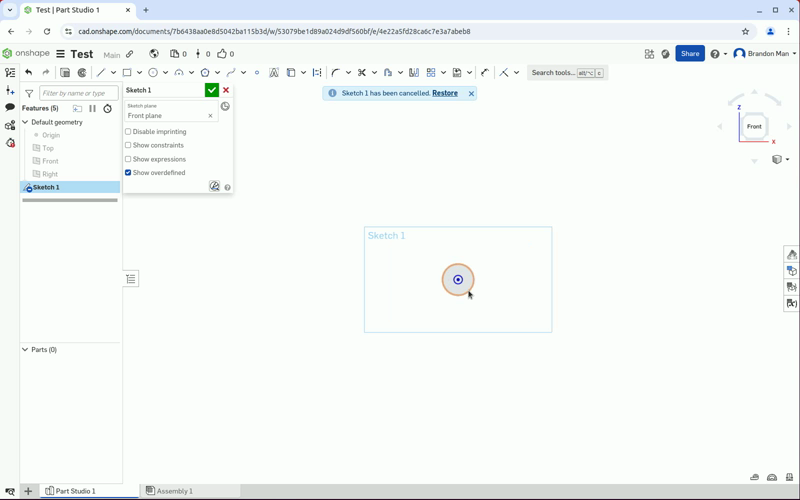
scroll(6)
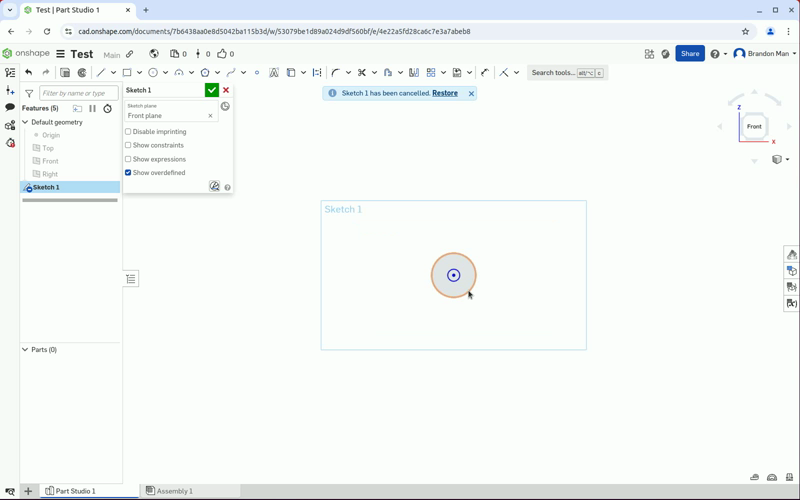
scroll(6)
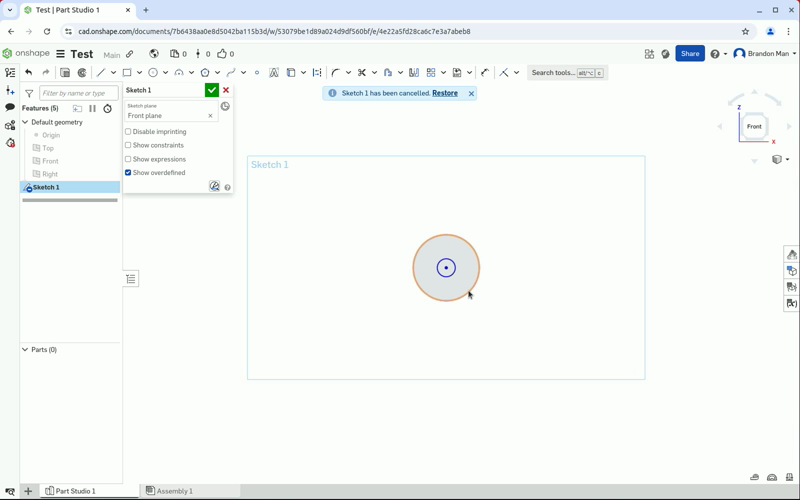
scroll(6)
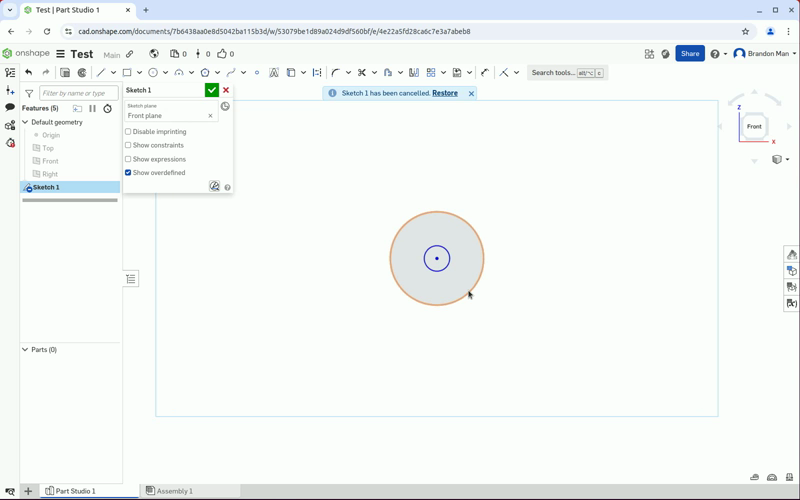
scroll(6)
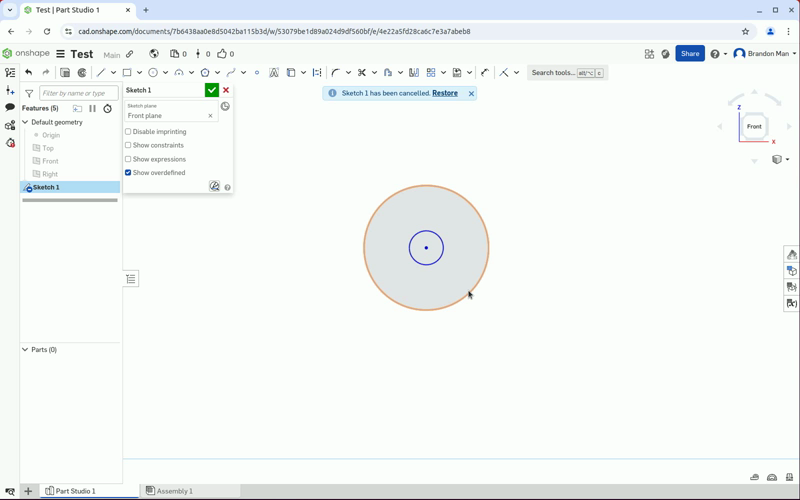
scroll(6)
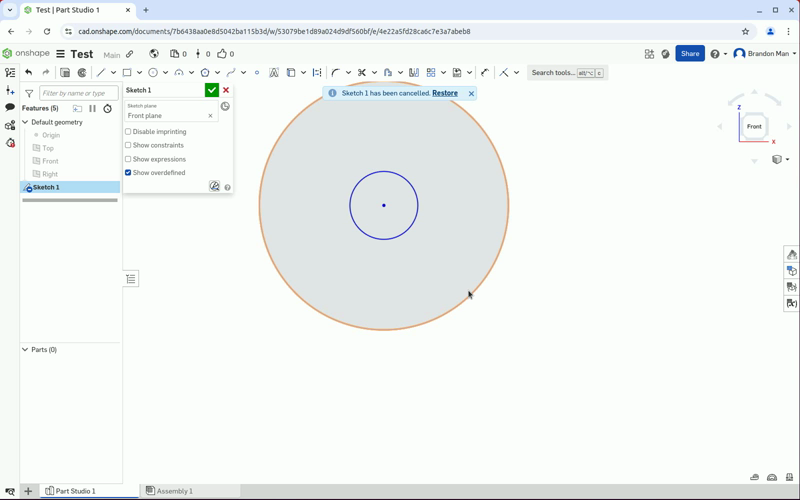
click(468, 290)
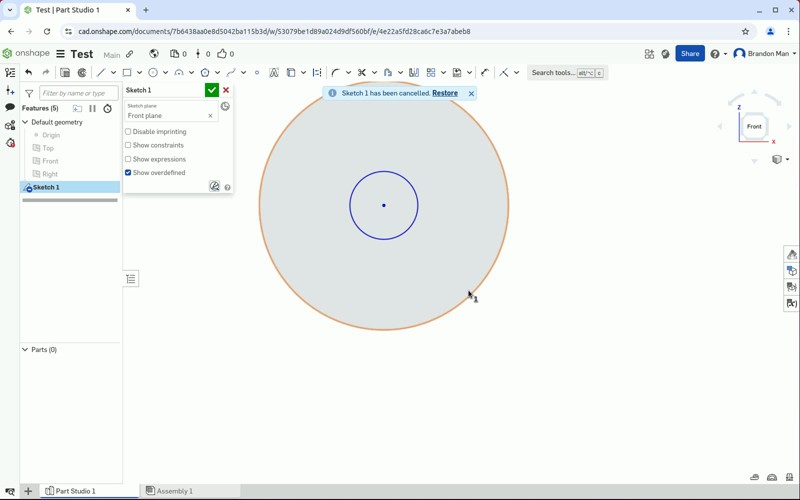
scroll(-6)
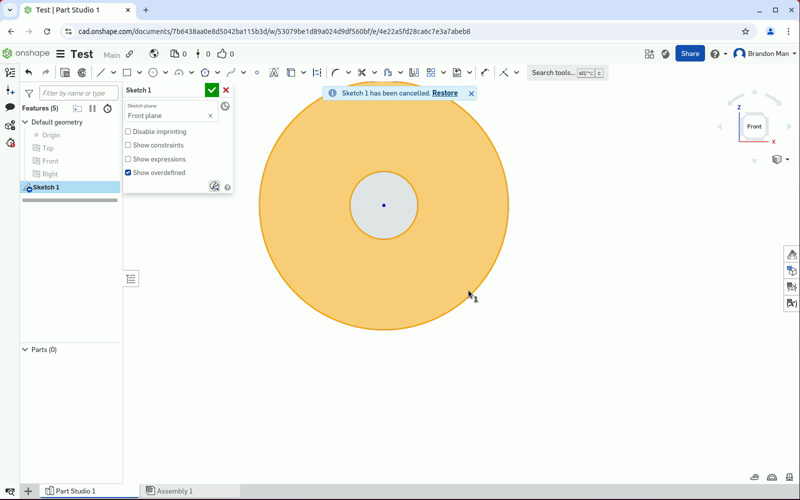
scroll(-6)
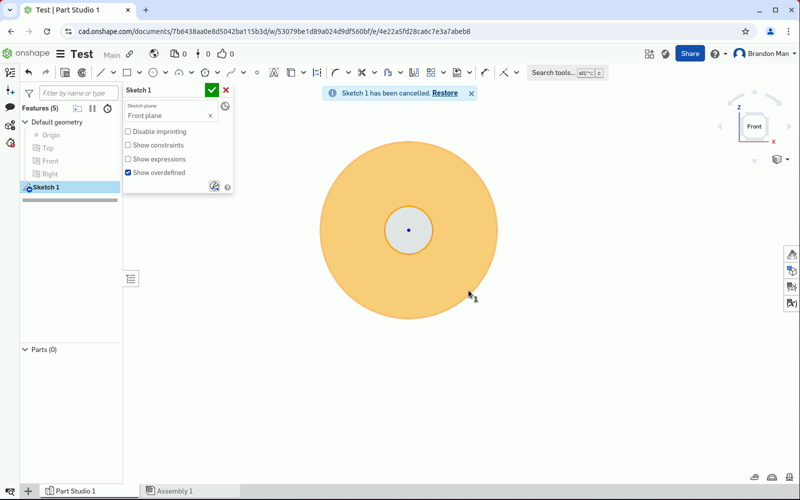
scroll(-6)
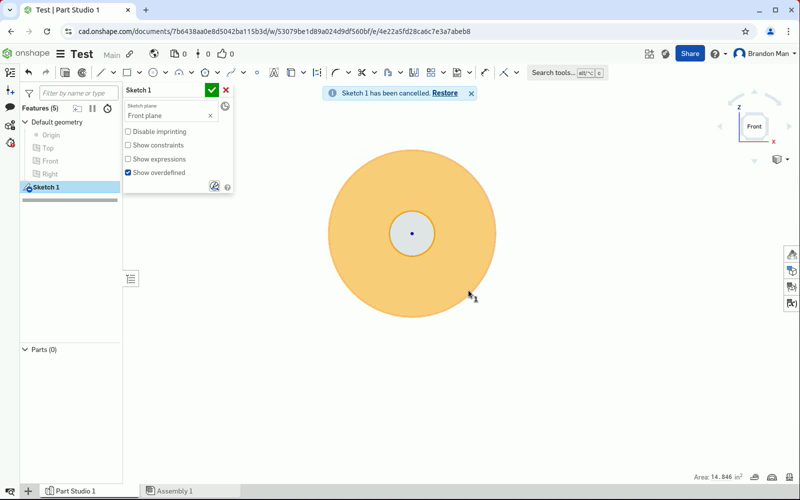
scroll(-6)
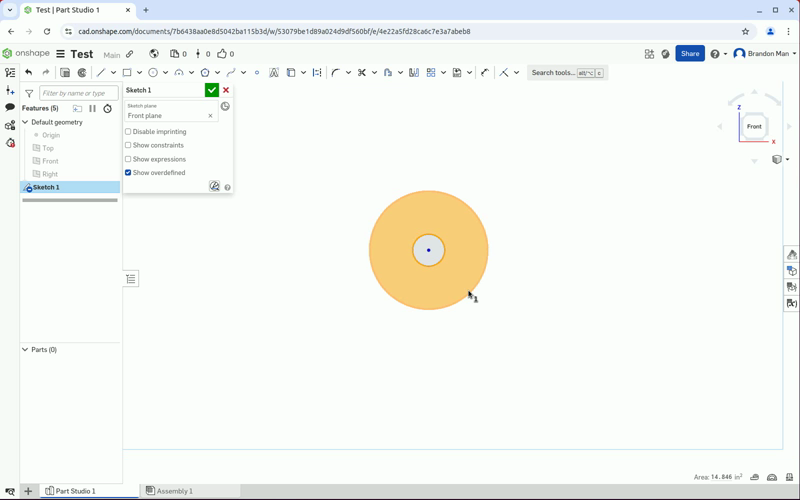
scroll(-6)
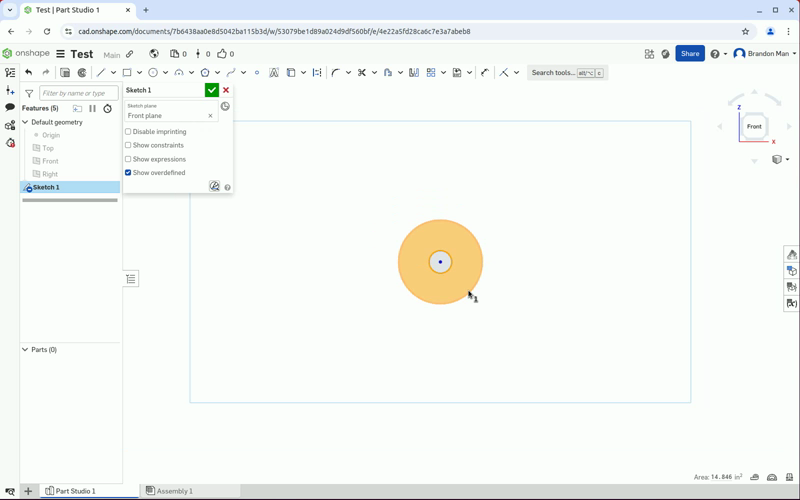
scroll(-6)
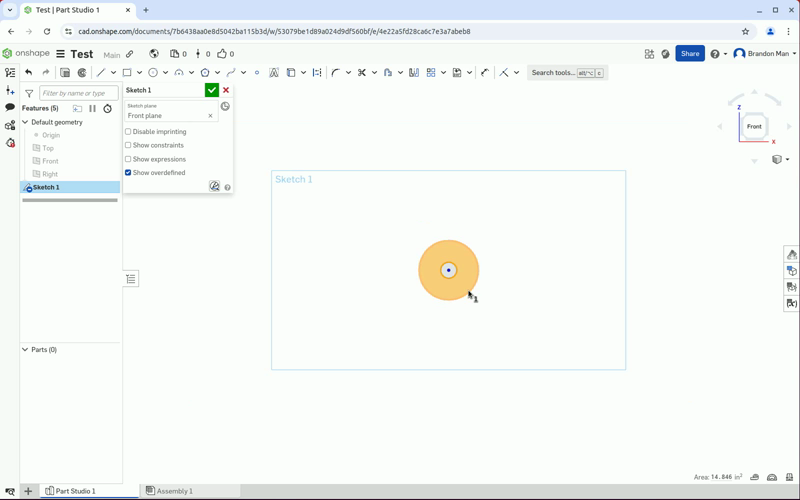
scroll(-6)
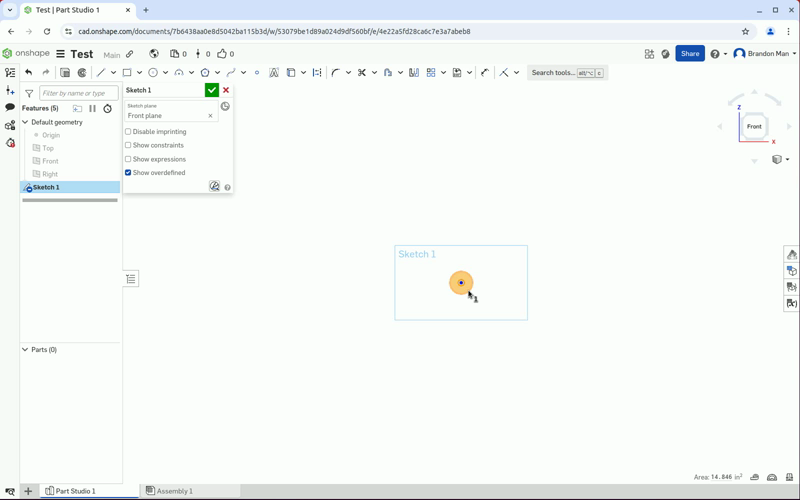
mouse_move(73, 352)
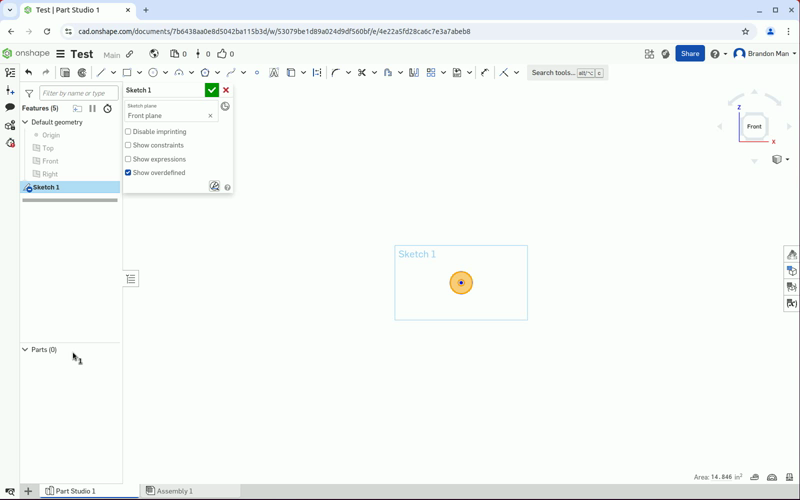
key(shift+y)
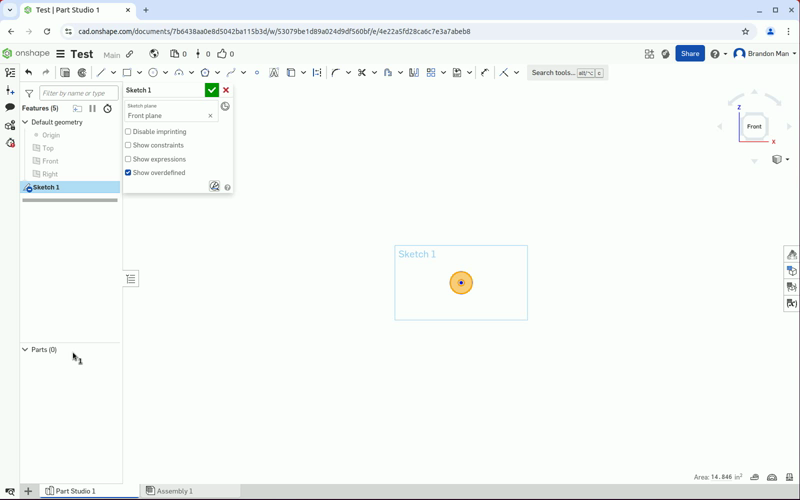
key(shift+e)
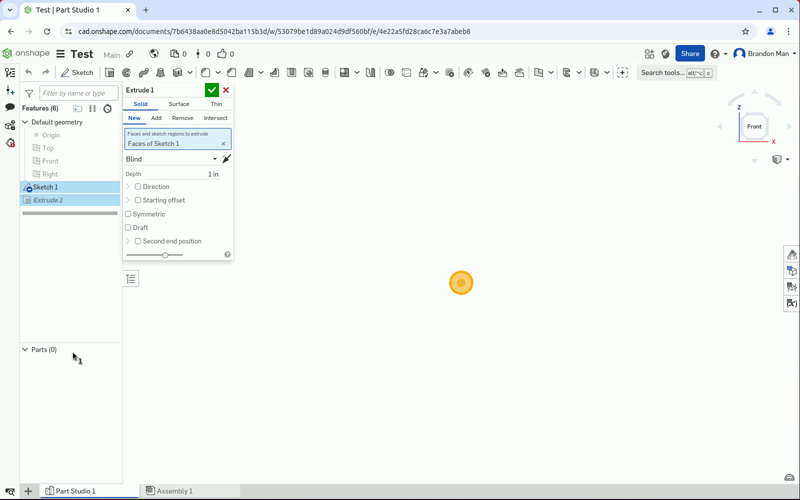
mouse_move(143, 106)
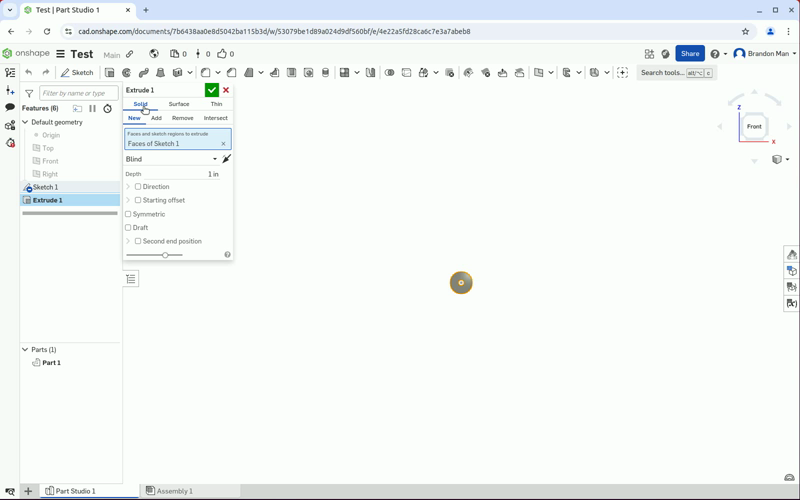
click(143, 106)
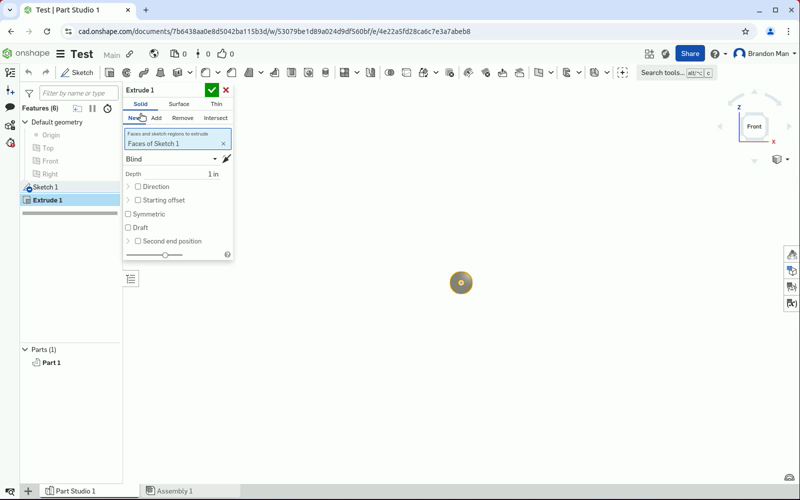
mouse_move(137, 120)
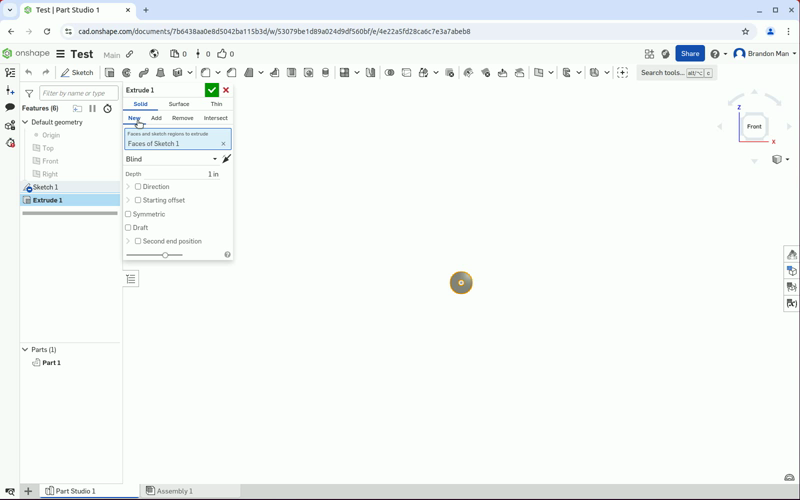
click(137, 120)
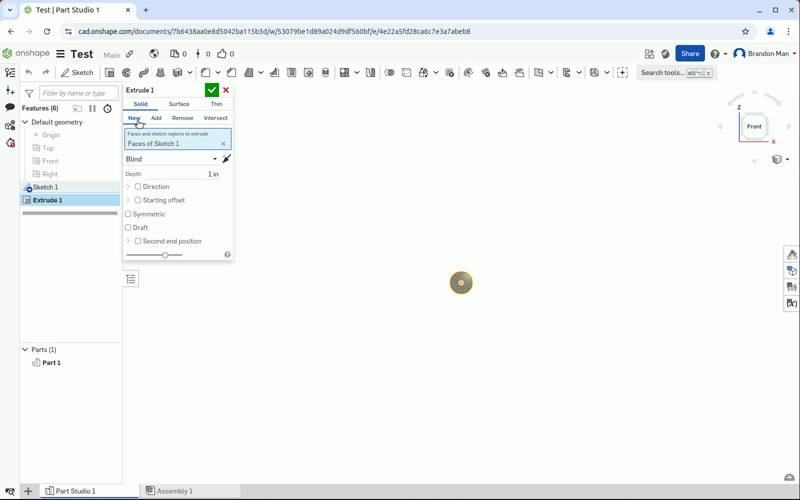
key(tab, 4)
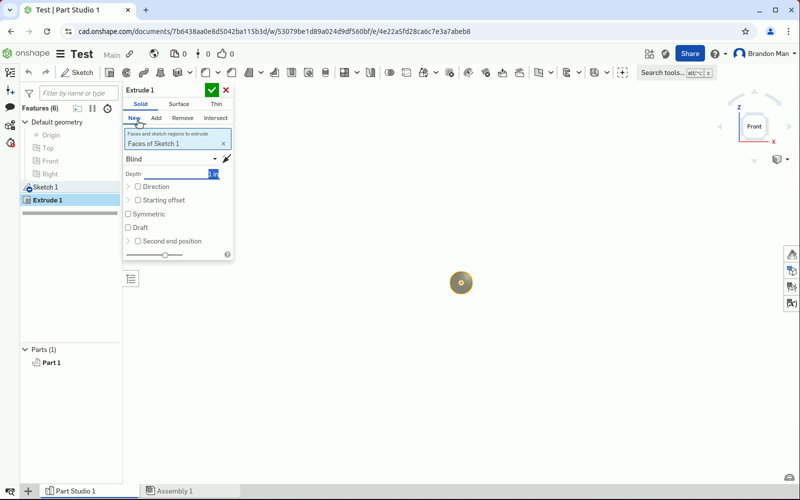
text(1.204)
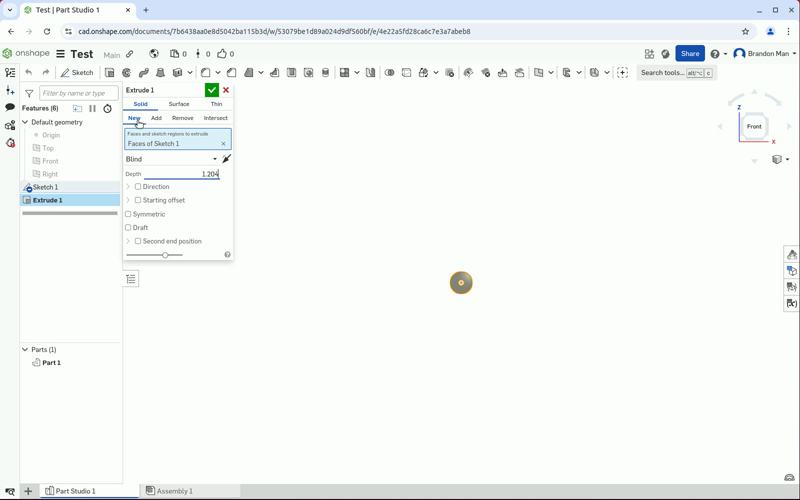
key(enter)
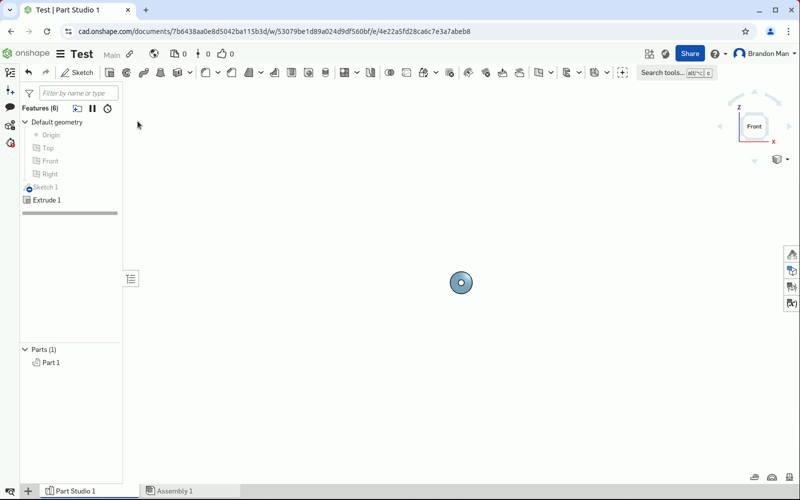
key(shift+h)
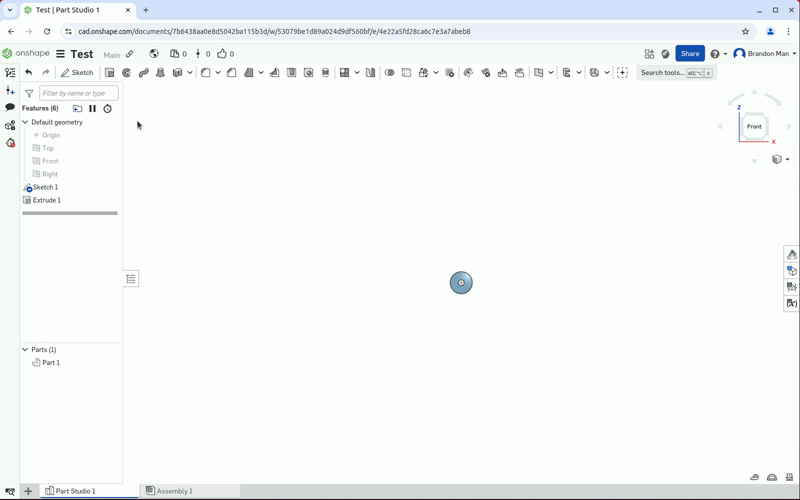
key(shift+h)
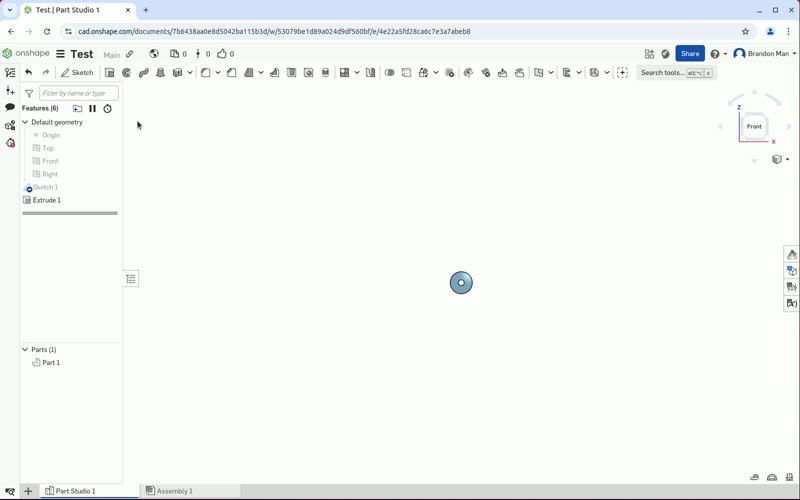
mouse_move(73, 189)
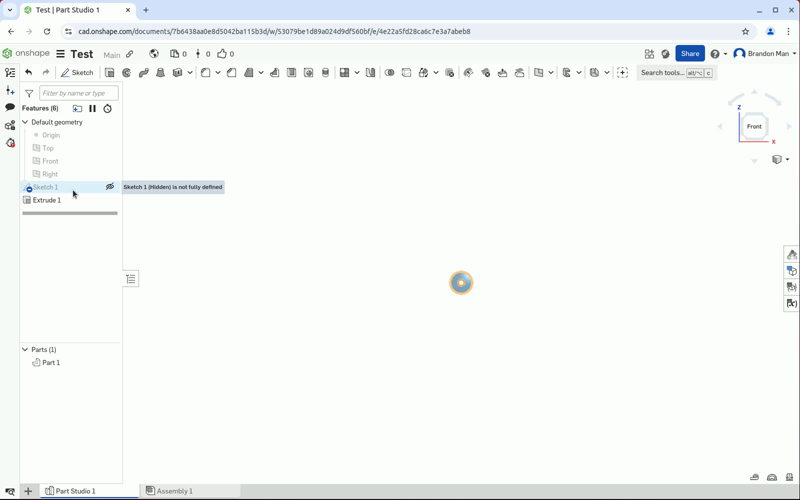
click(73, 189)
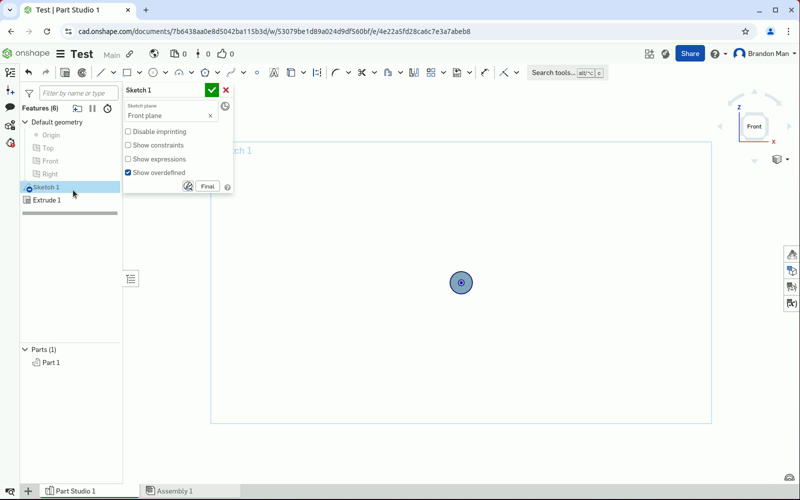
mouse_move(229, 92)
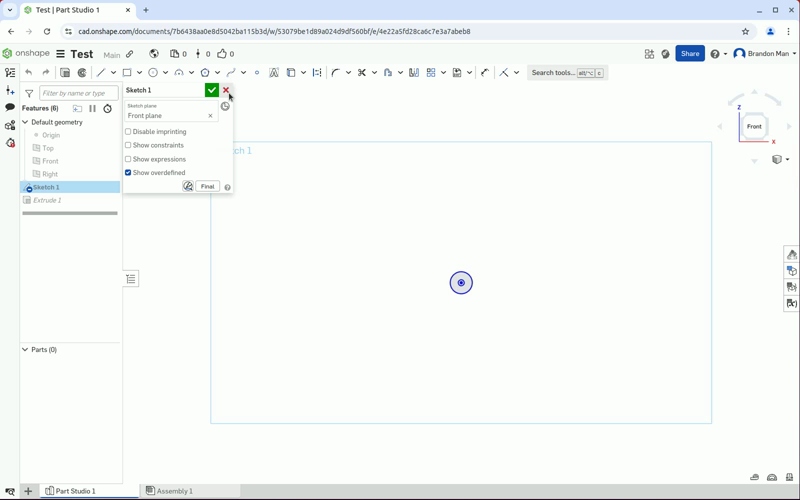
click(229, 92)
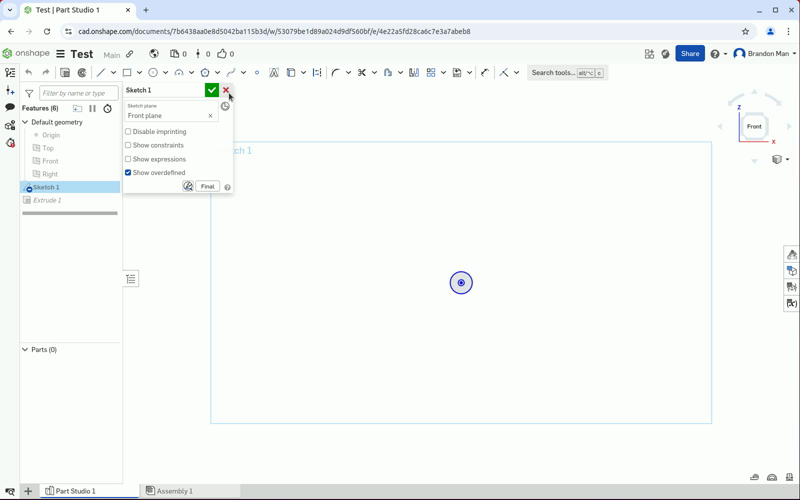
key(shift+s)
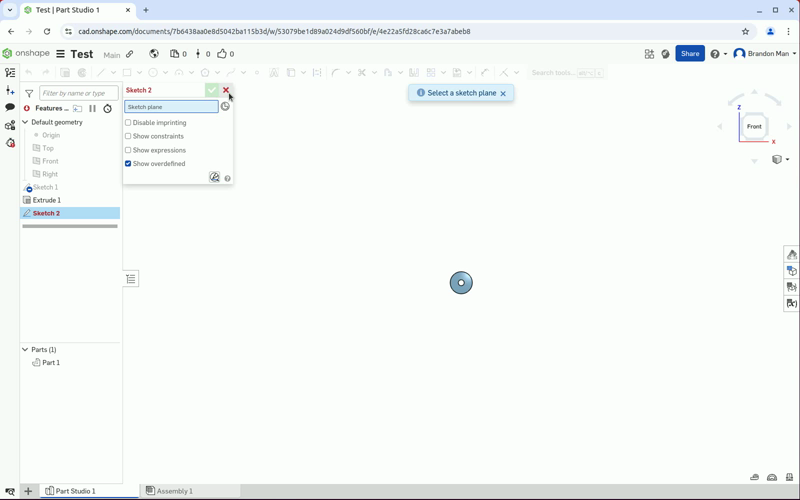
mouse_move(73, 163)
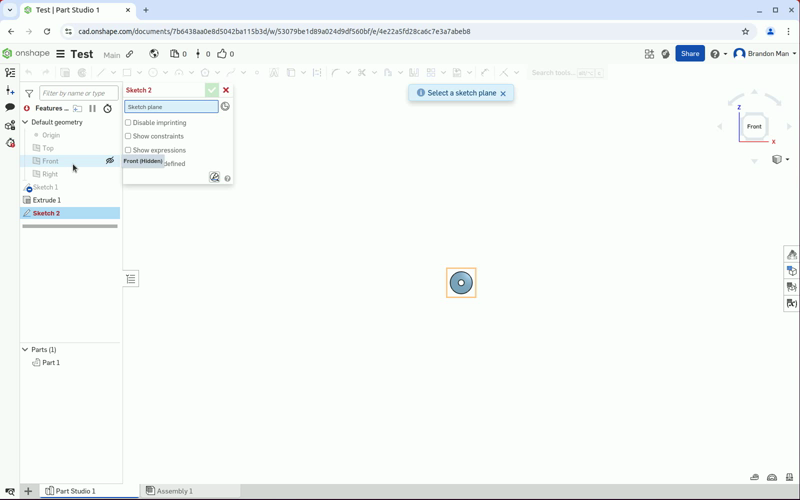
click(73, 163)
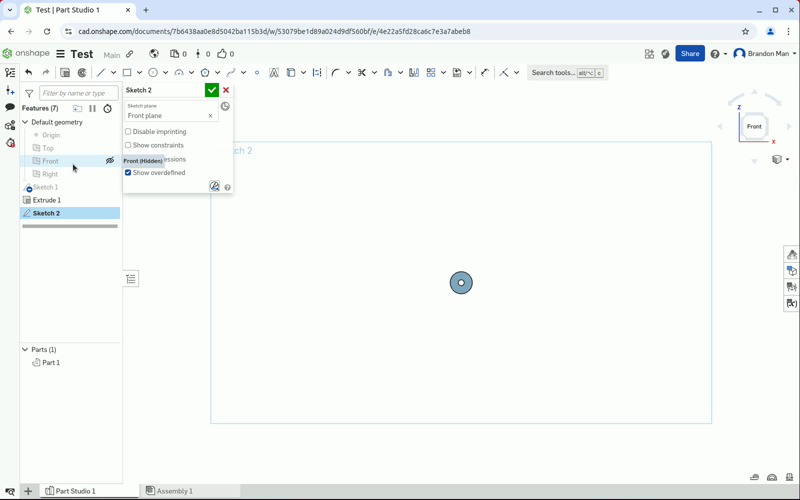
mouse_move(73, 352)
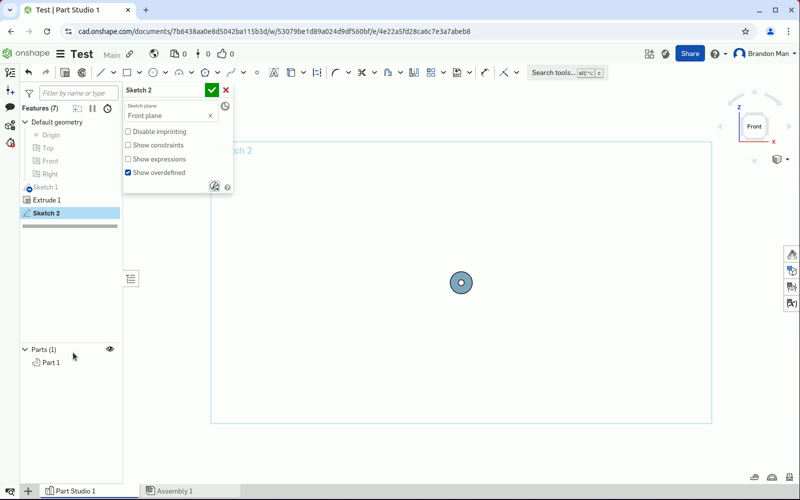
key(y)
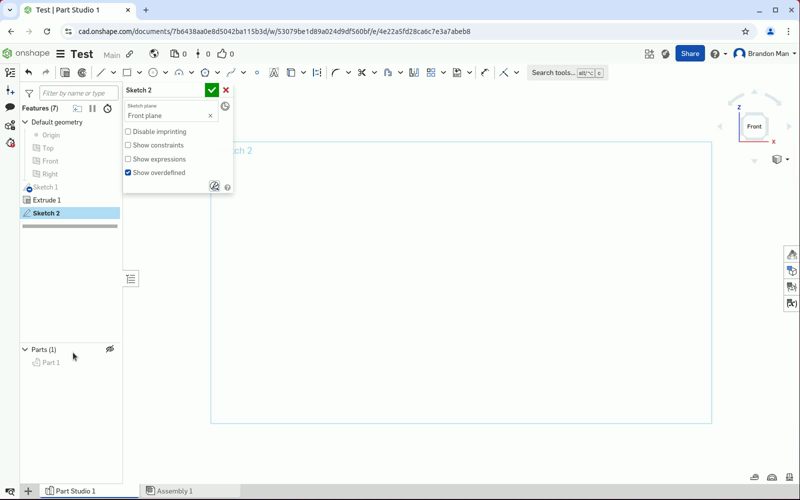
key(c)
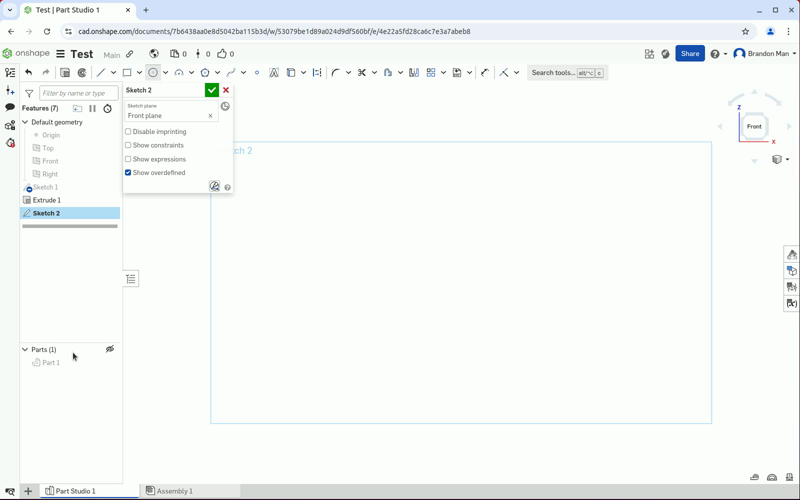
key_down(shift)
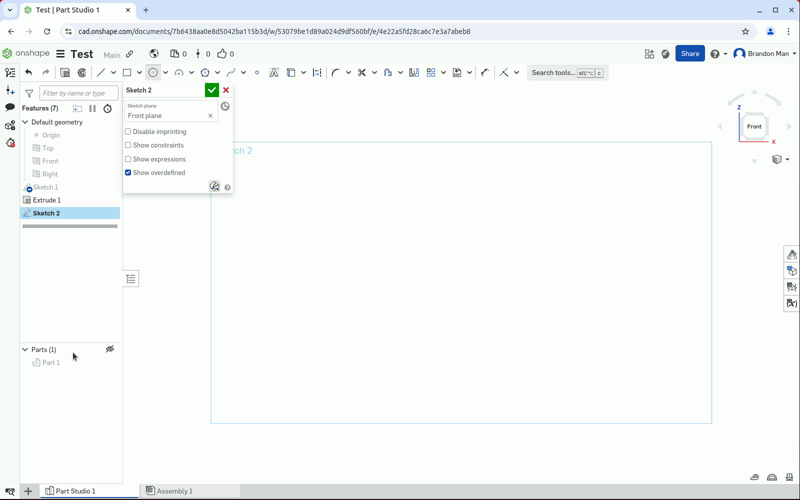
mouse_move(359, 365)
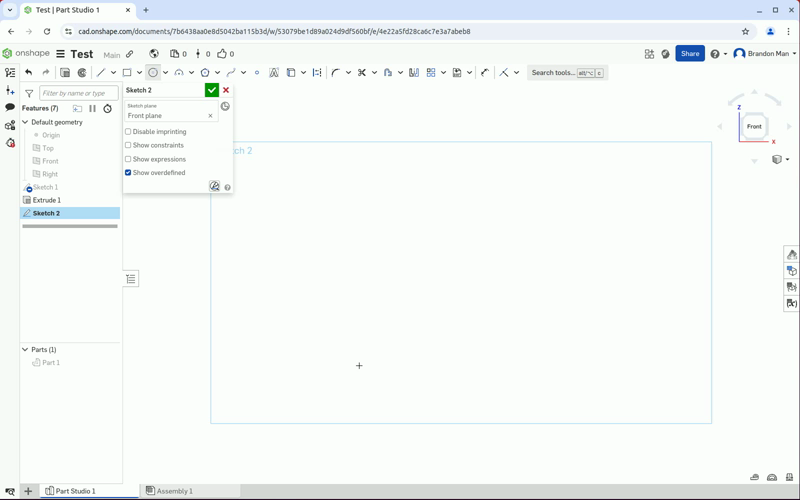
click(359, 365)
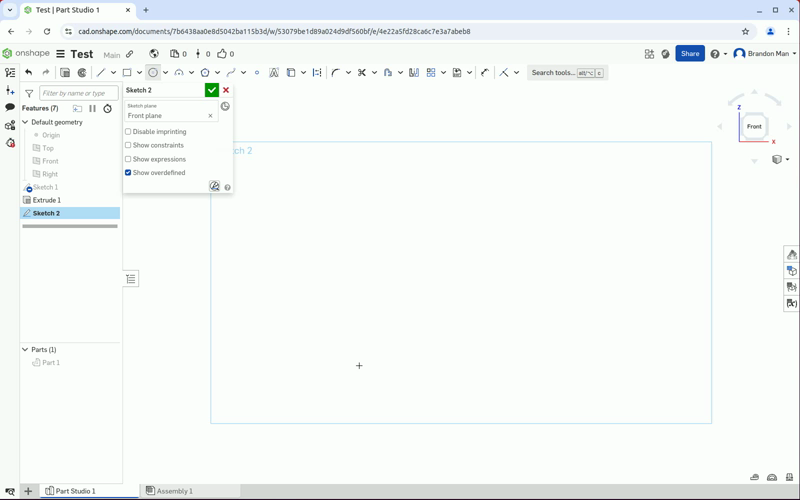
key_up(shift)
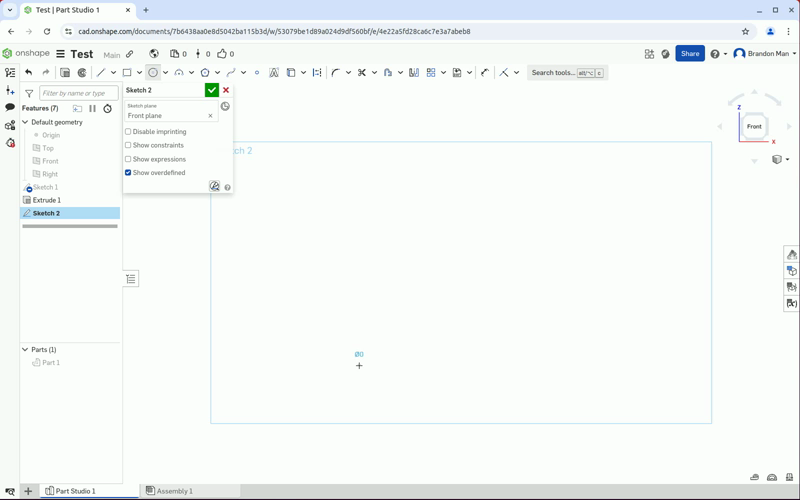
mouse_move(370, 365)
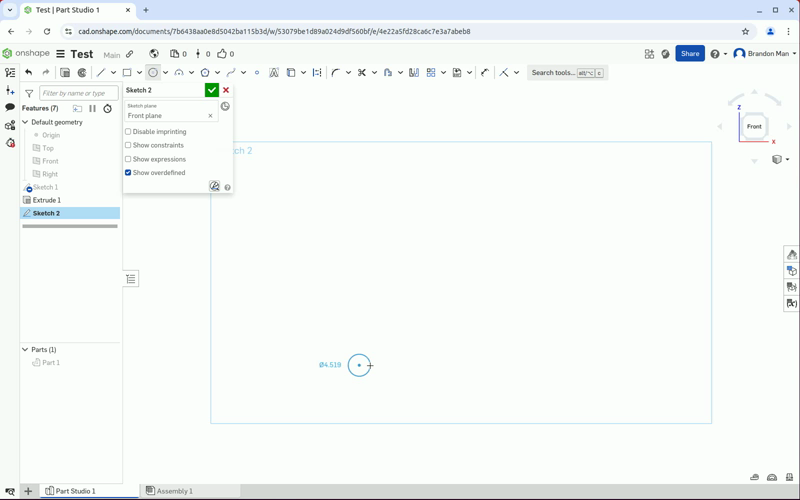
click(370, 365)
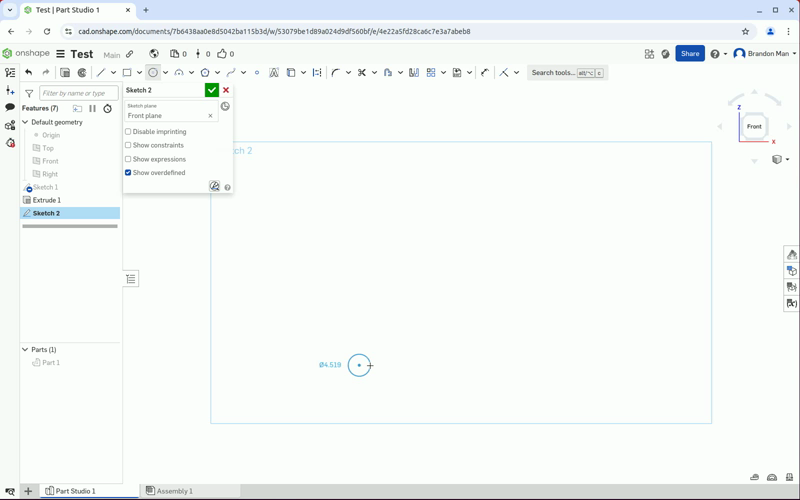
key(esc)
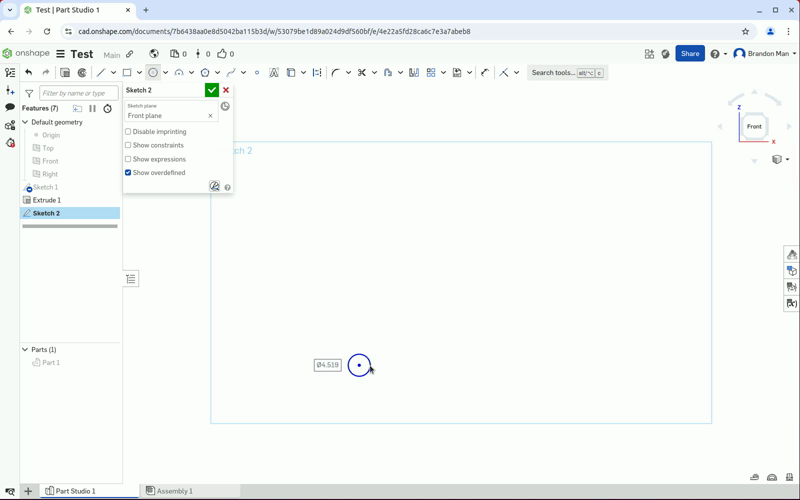
key(c)
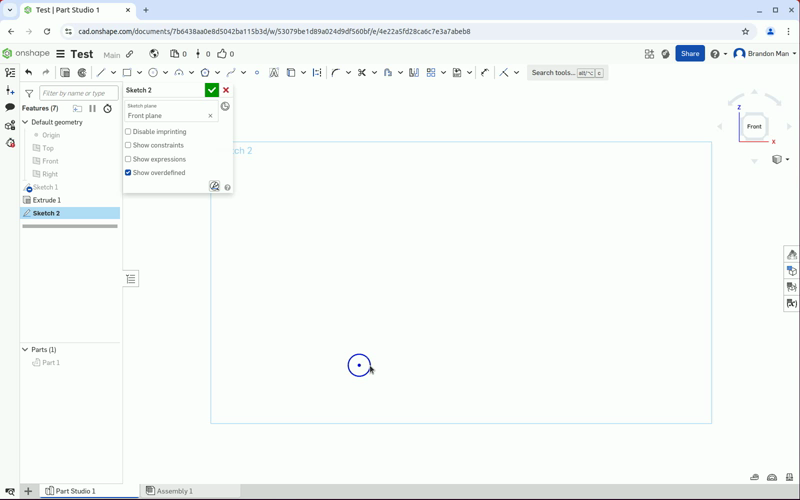
key_down(shift)
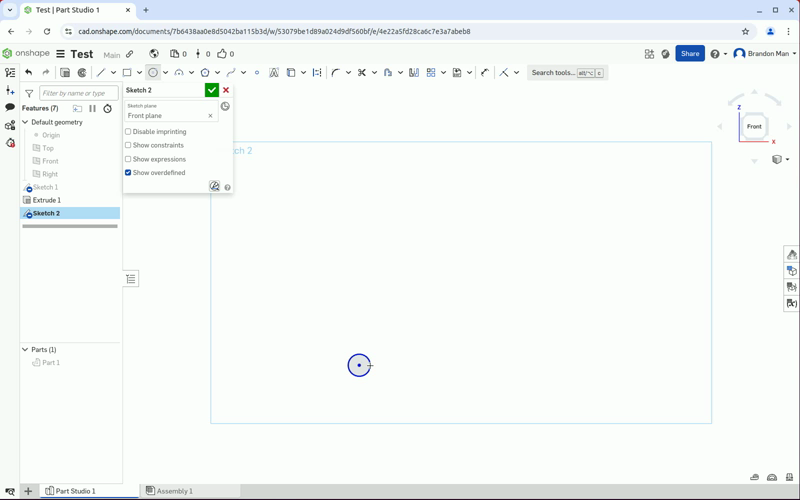
mouse_move(359, 365)
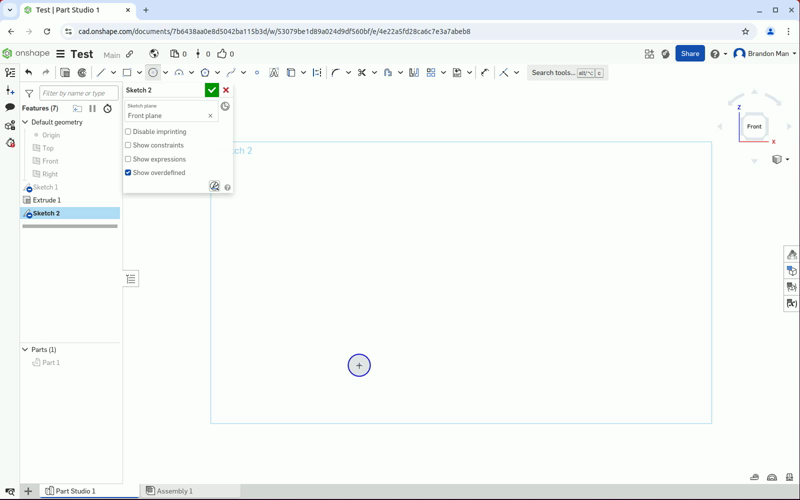
click(359, 365)
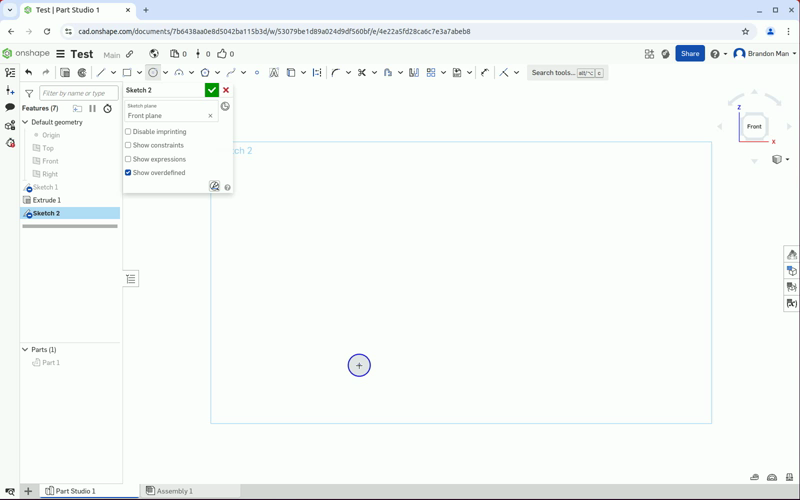
key_up(shift)
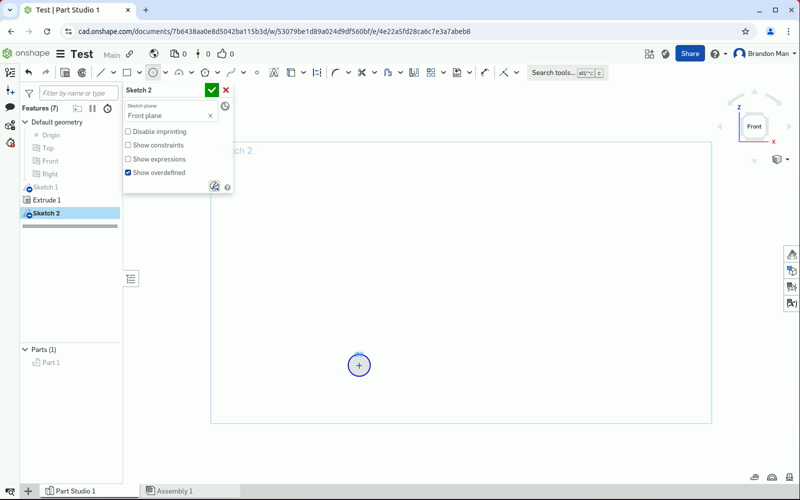
mouse_move(362, 365)
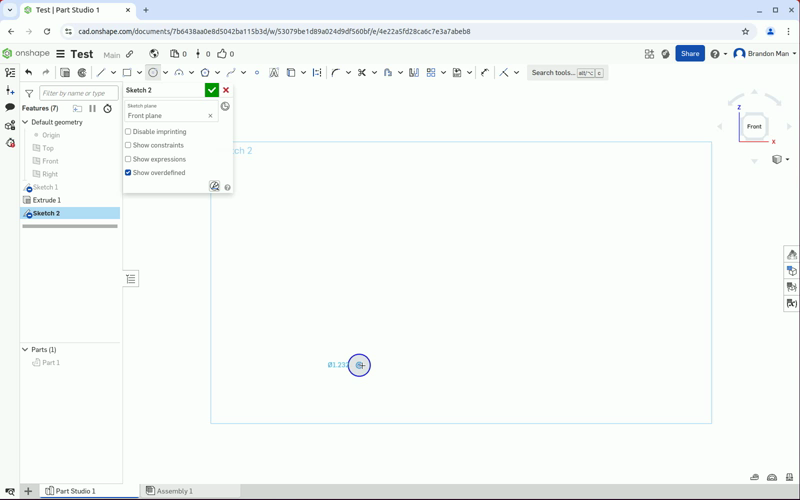
scroll(6)
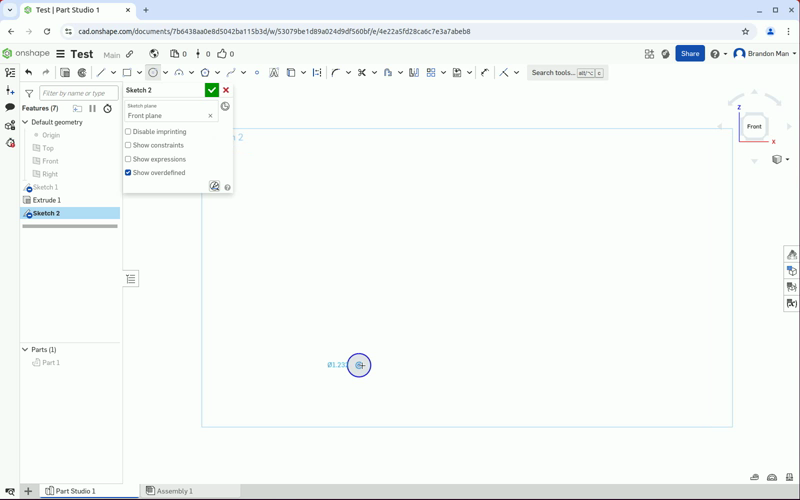
scroll(6)
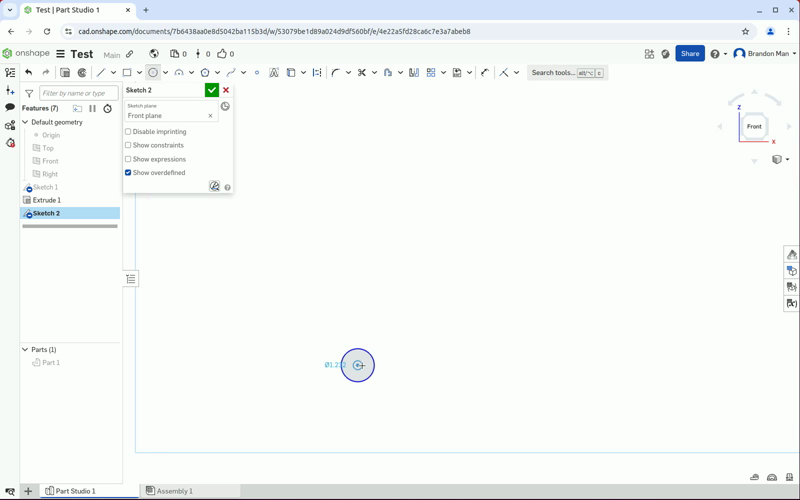
scroll(6)
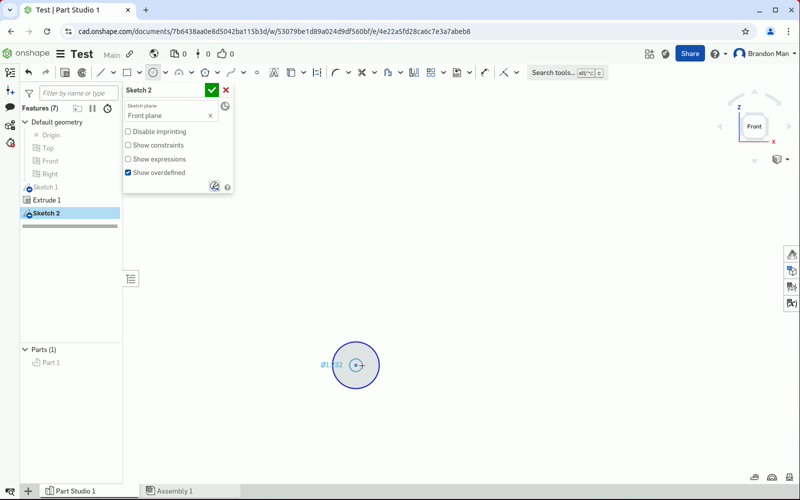
scroll(6)
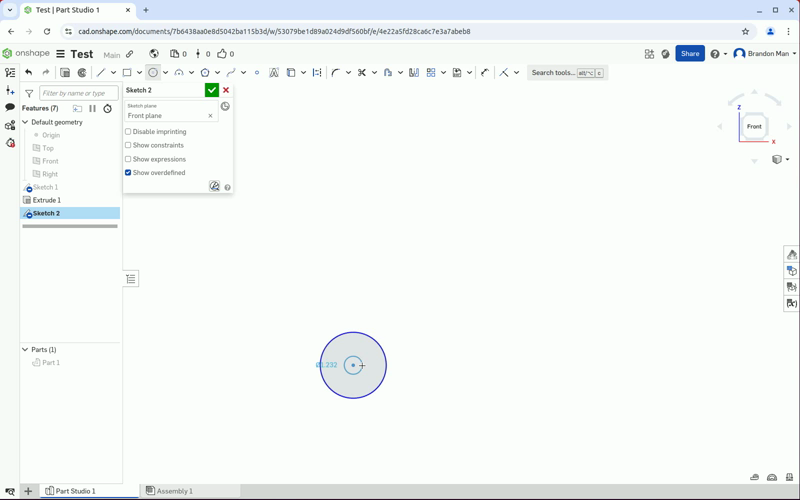
scroll(6)
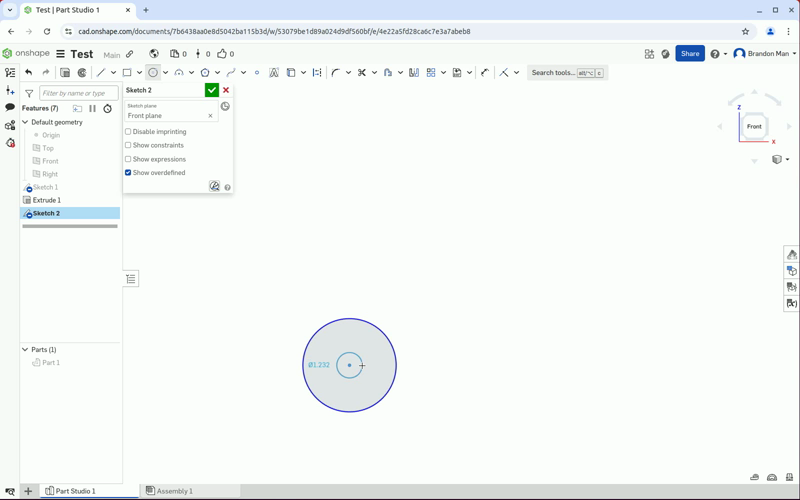
scroll(6)
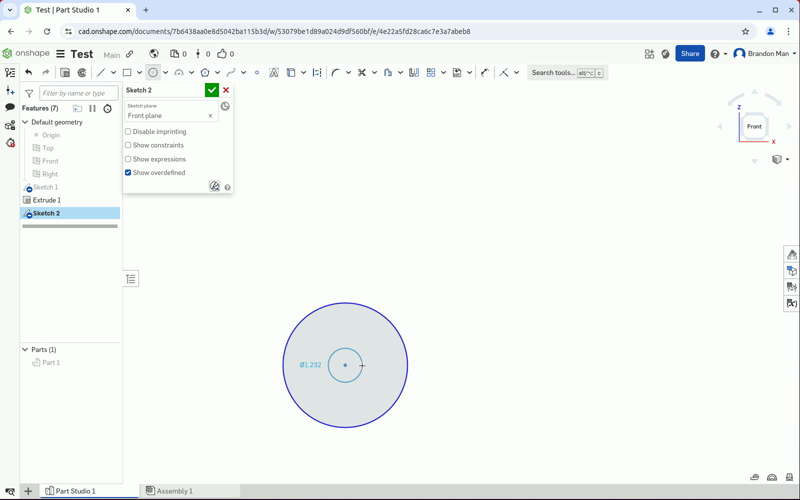
scroll(6)
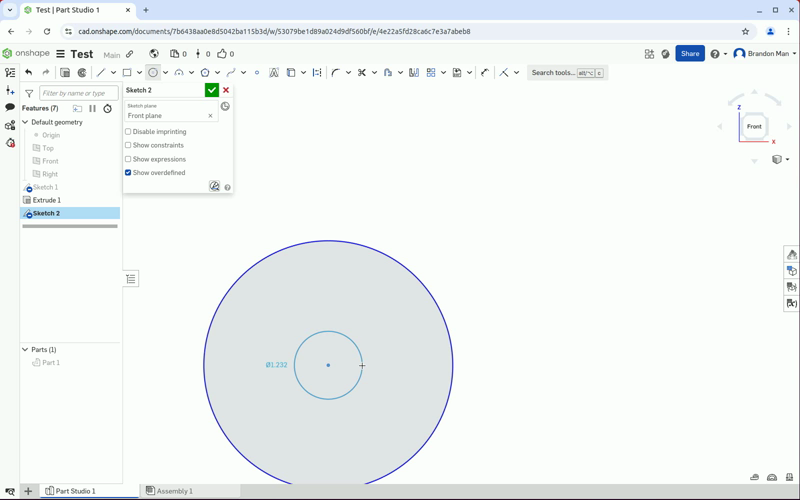
click(362, 365)
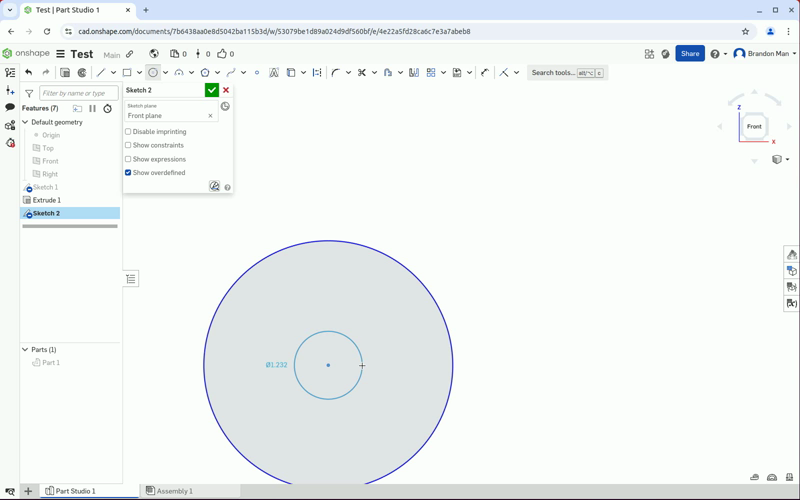
scroll(-6)
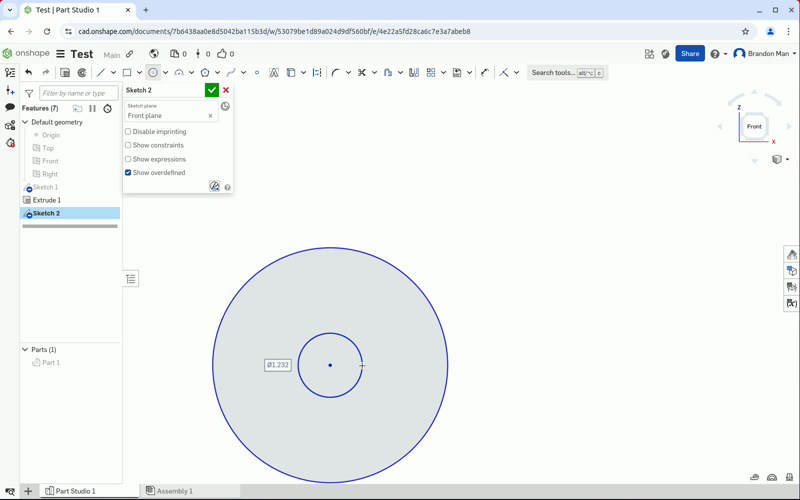
scroll(-6)
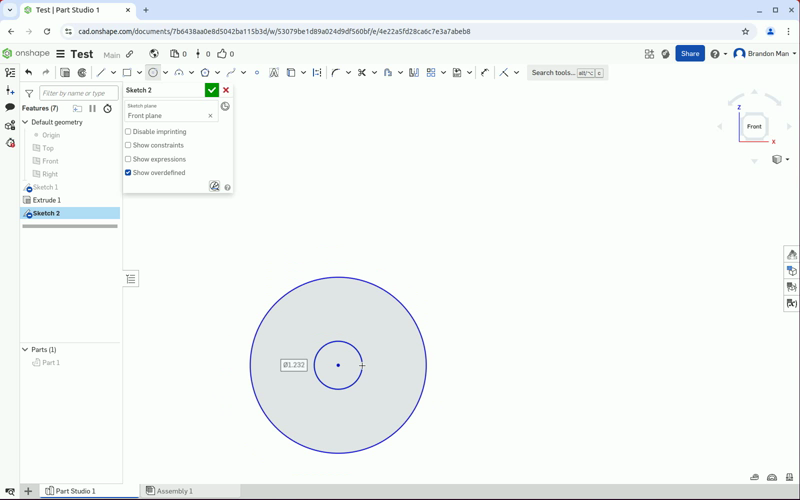
scroll(-6)
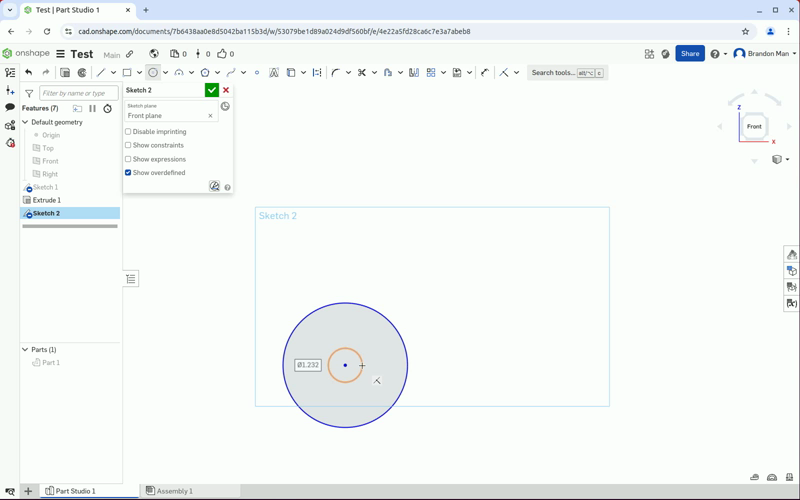
scroll(-6)
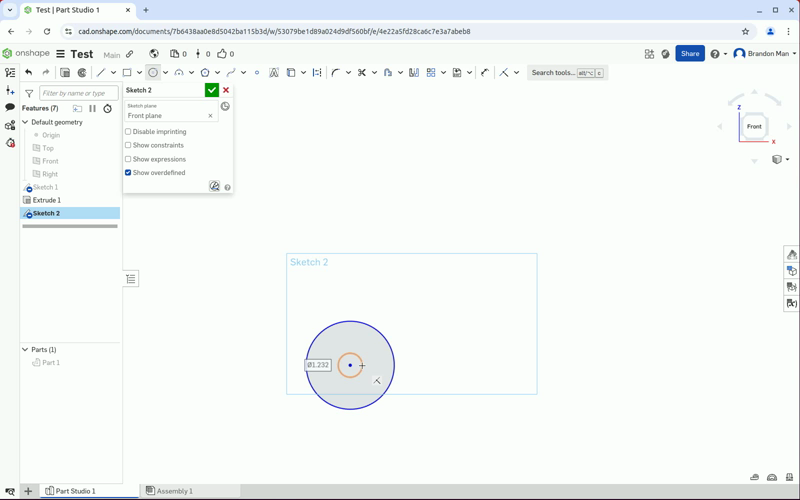
scroll(-6)
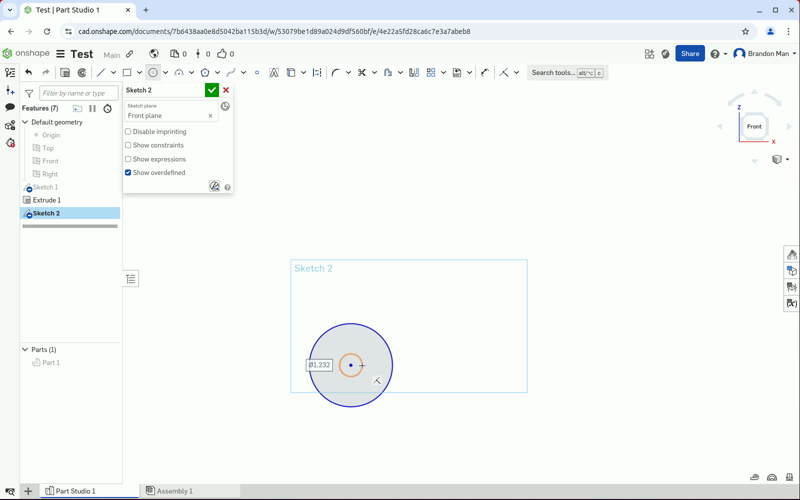
scroll(-6)
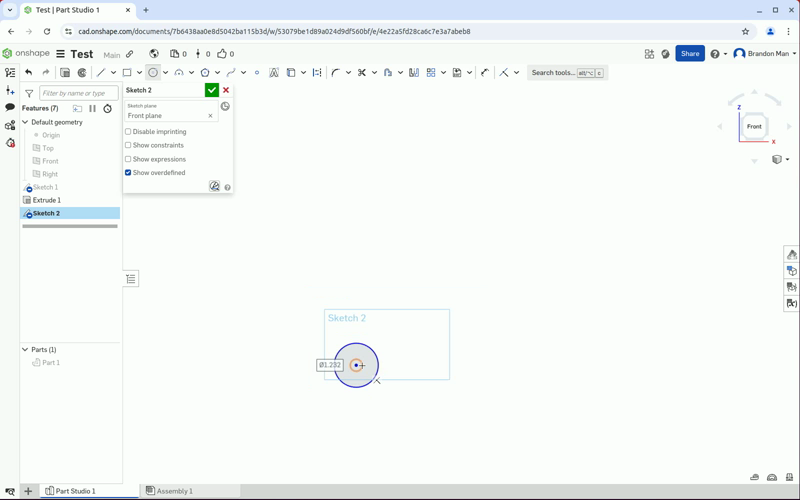
scroll(-6)
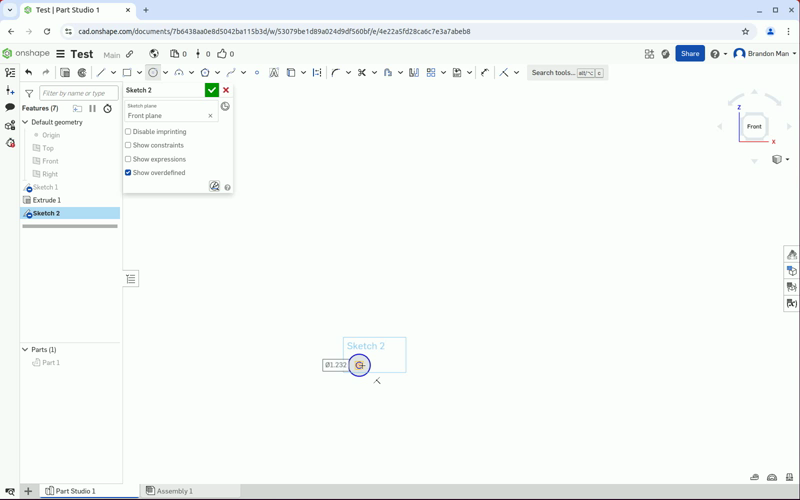
key(esc)
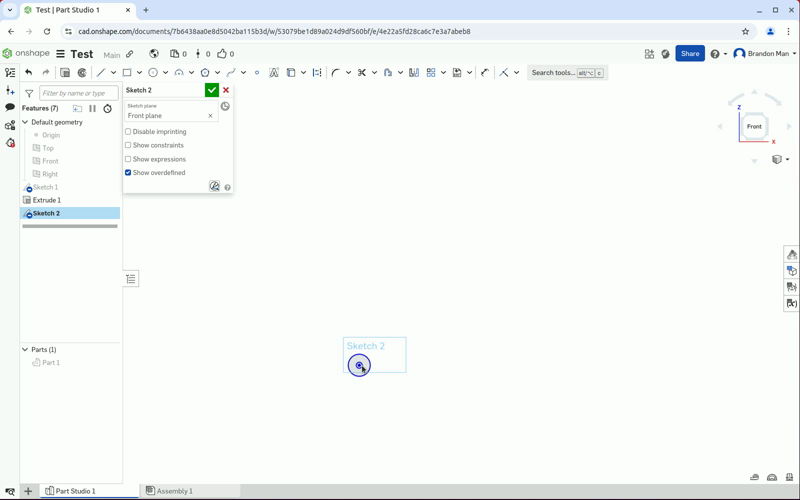
mouse_move(363, 363)
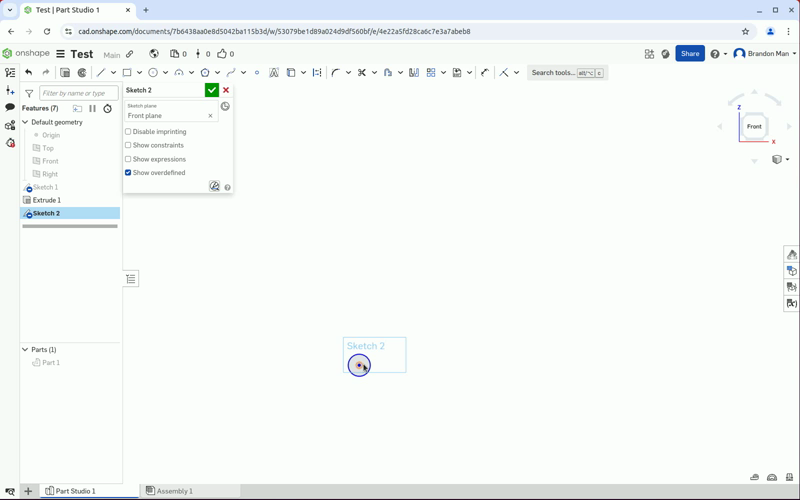
scroll(6)
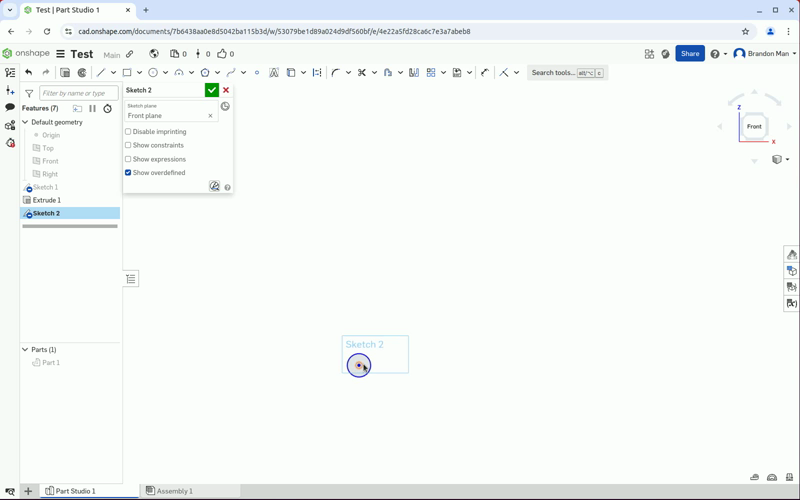
scroll(6)
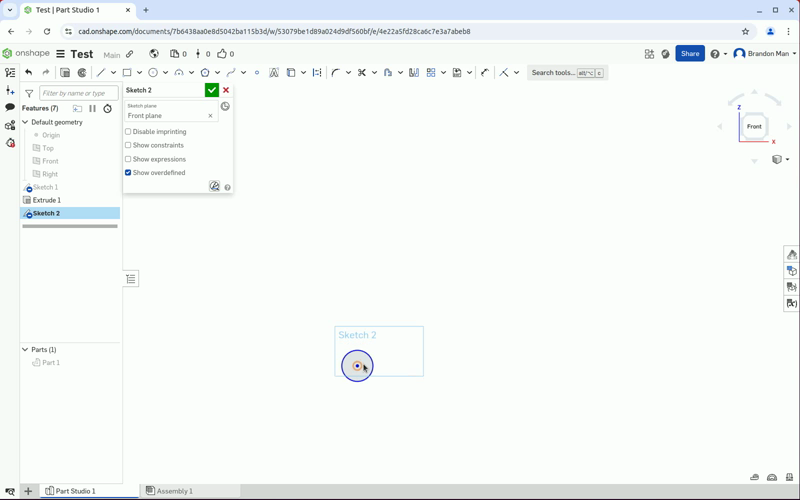
scroll(6)
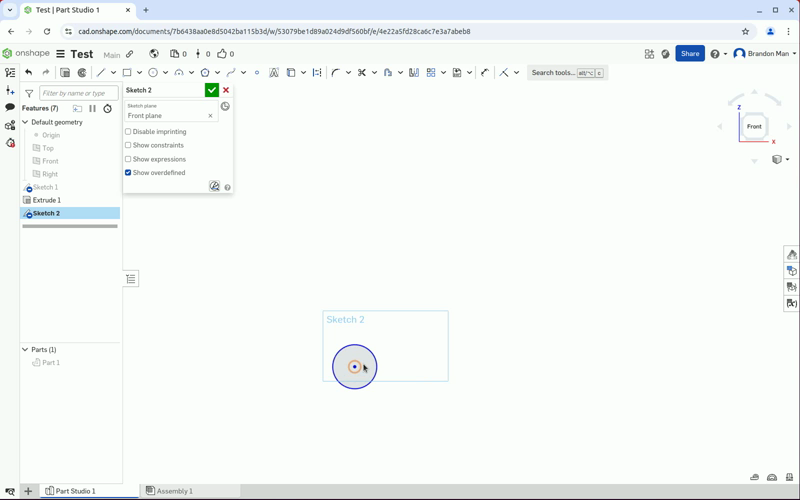
scroll(6)
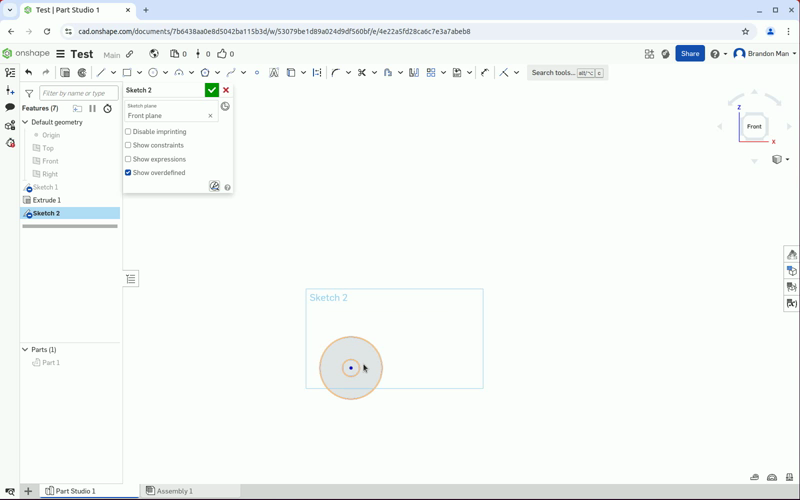
scroll(6)
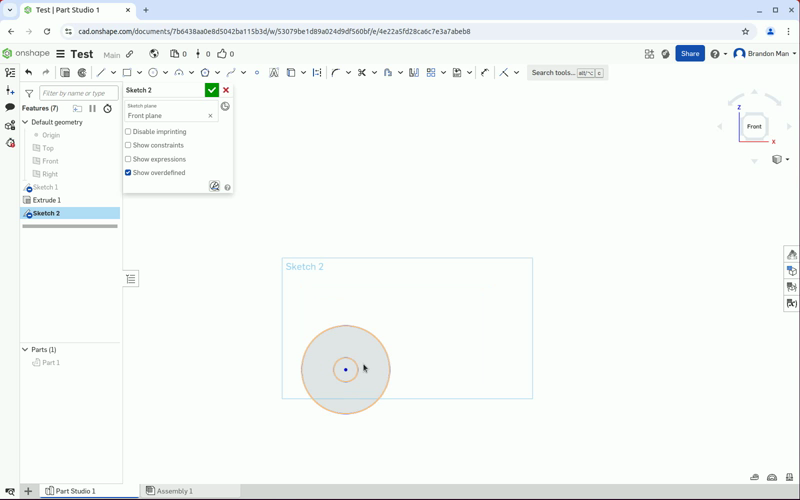
scroll(6)
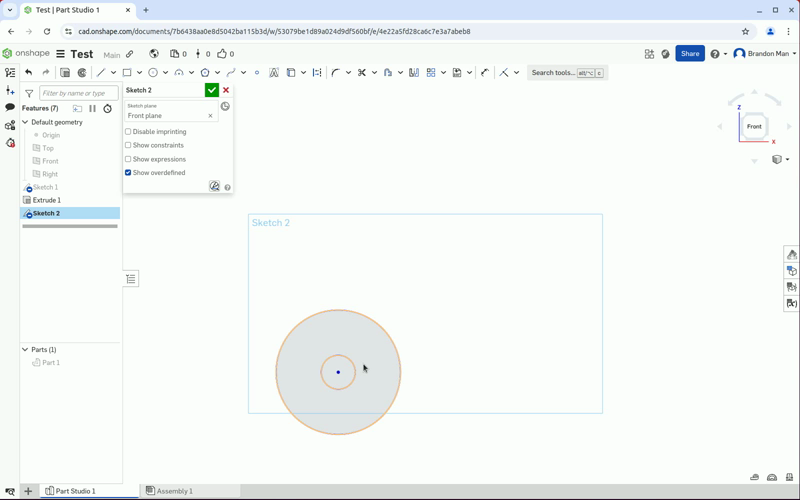
scroll(6)
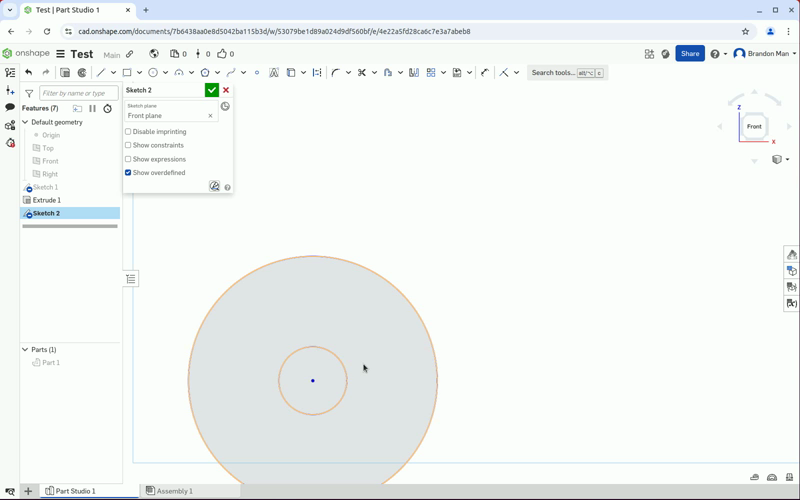
click(363, 363)
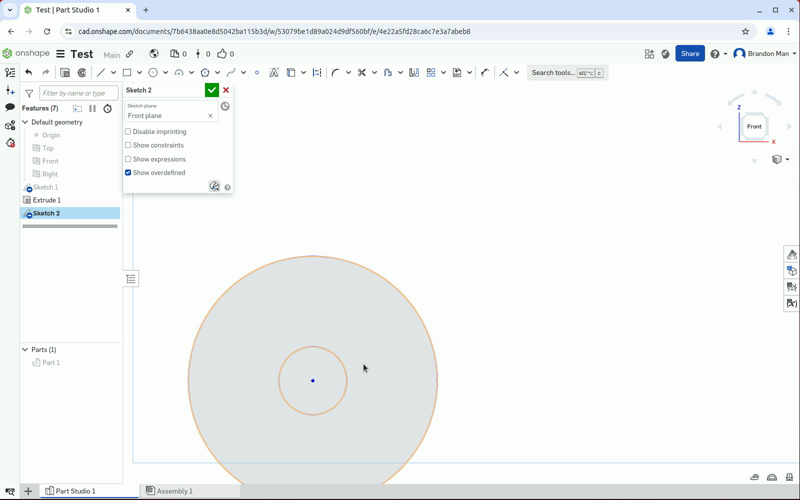
scroll(-6)
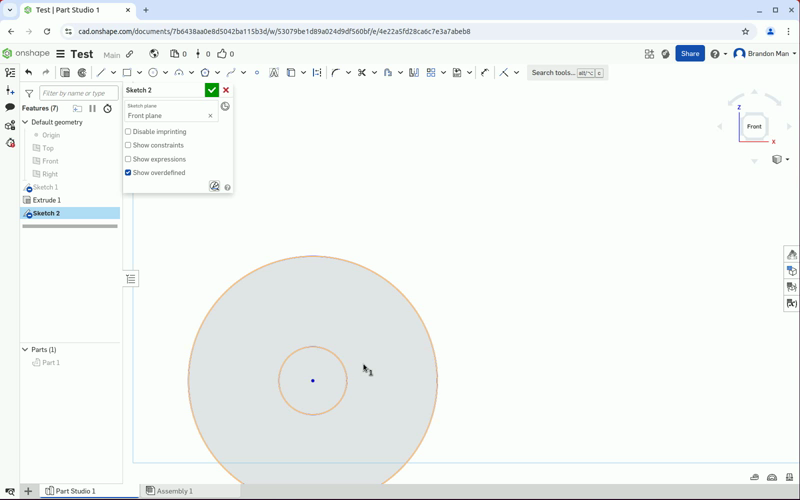
scroll(-6)
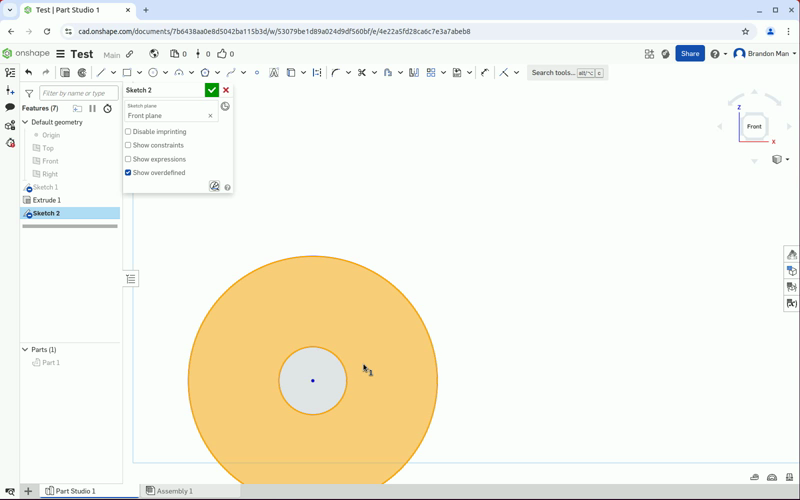
scroll(-6)
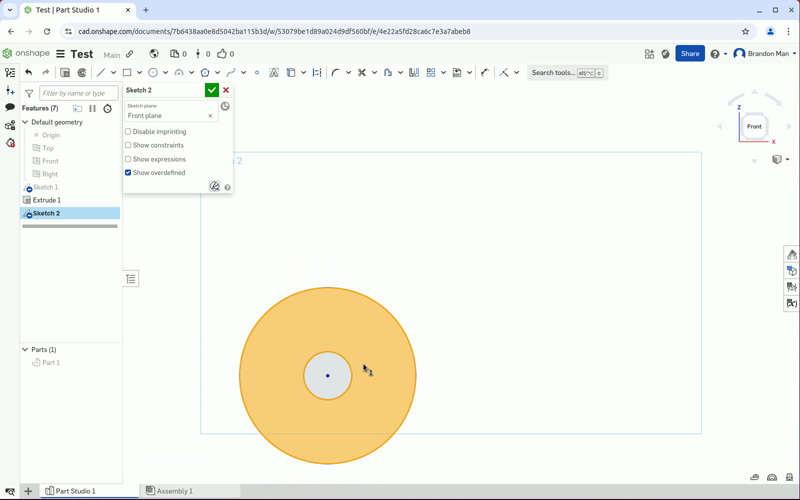
scroll(-6)
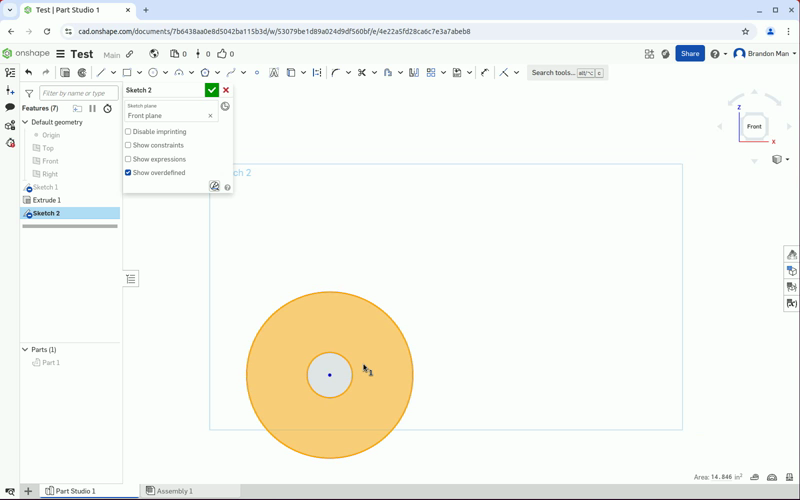
scroll(-6)
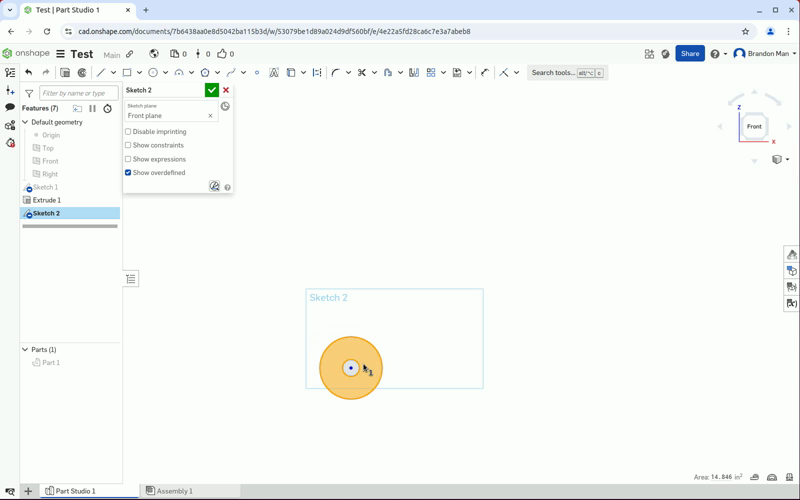
scroll(-6)
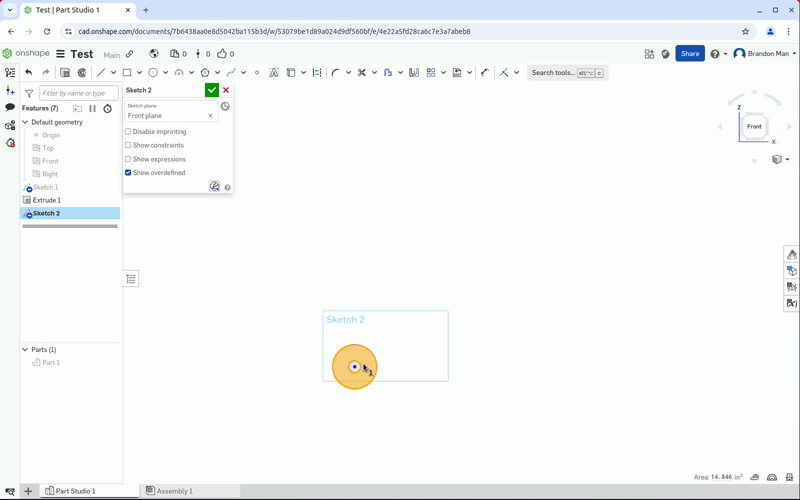
scroll(-6)
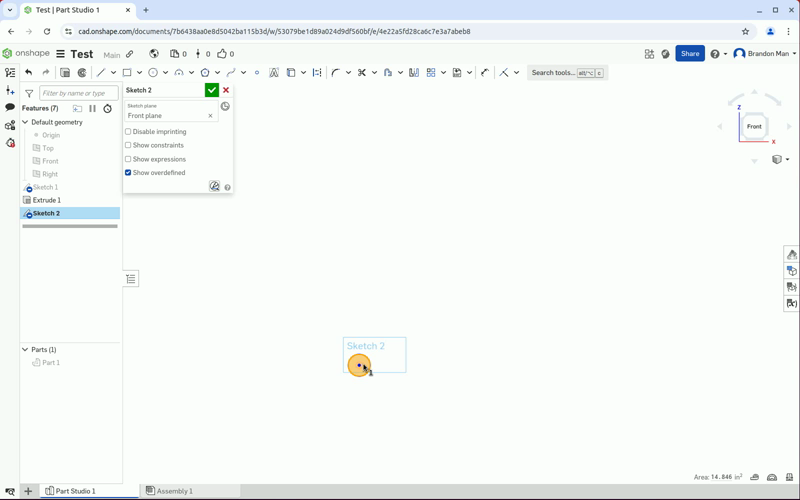
mouse_move(73, 352)
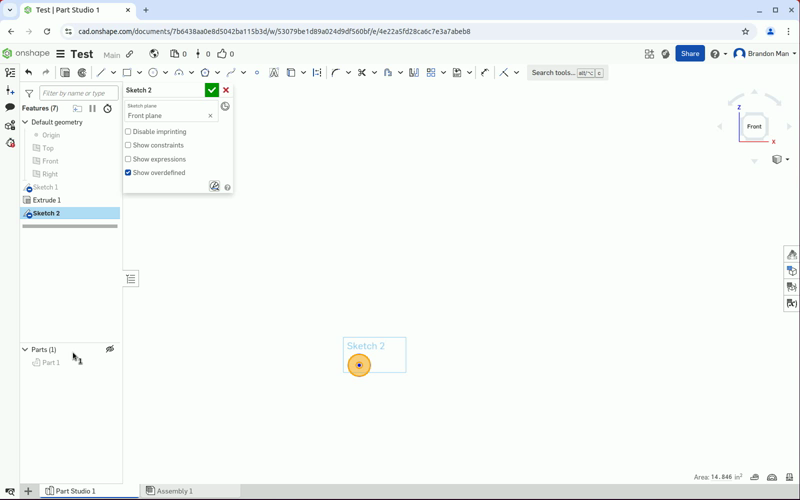
key(shift+y)
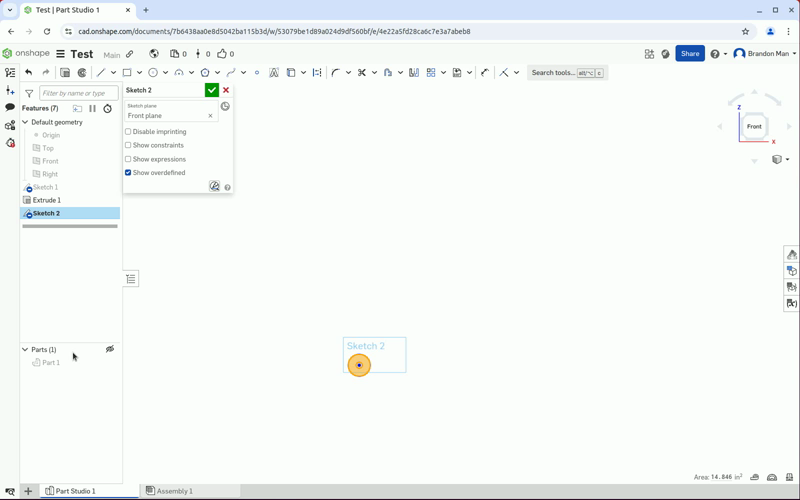
key(shift+e)
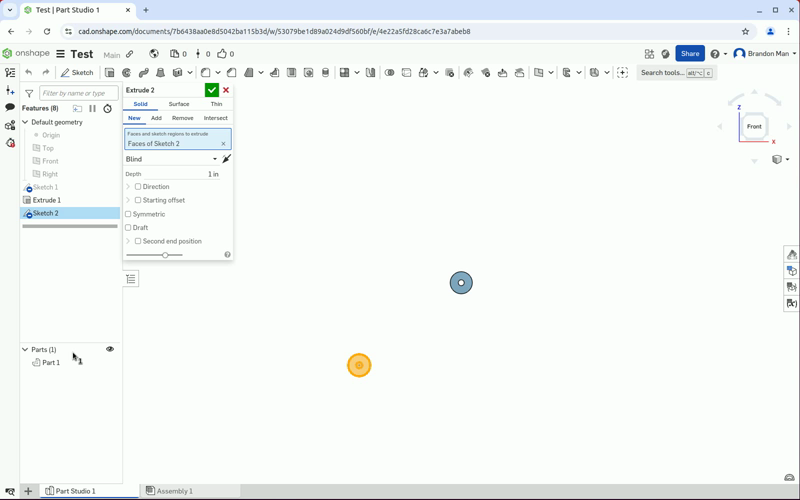
mouse_move(143, 106)
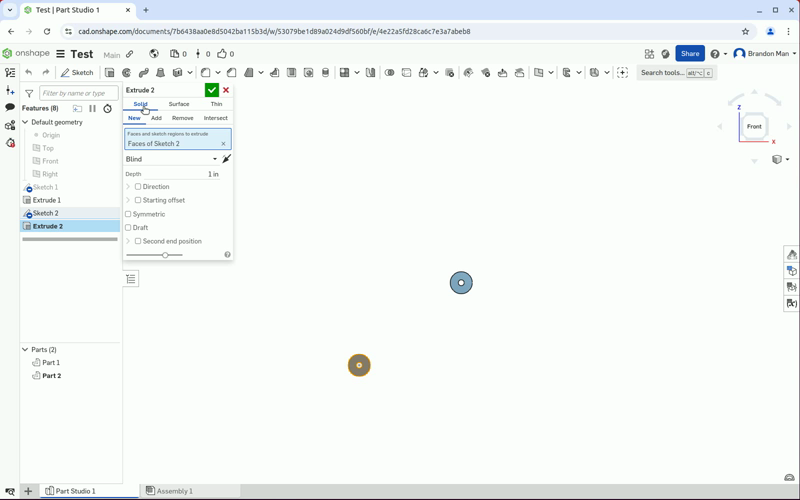
click(143, 106)
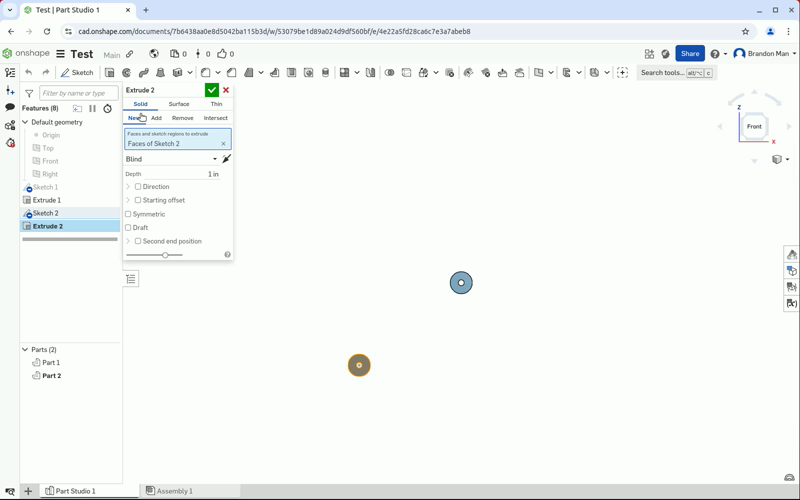
mouse_move(137, 120)
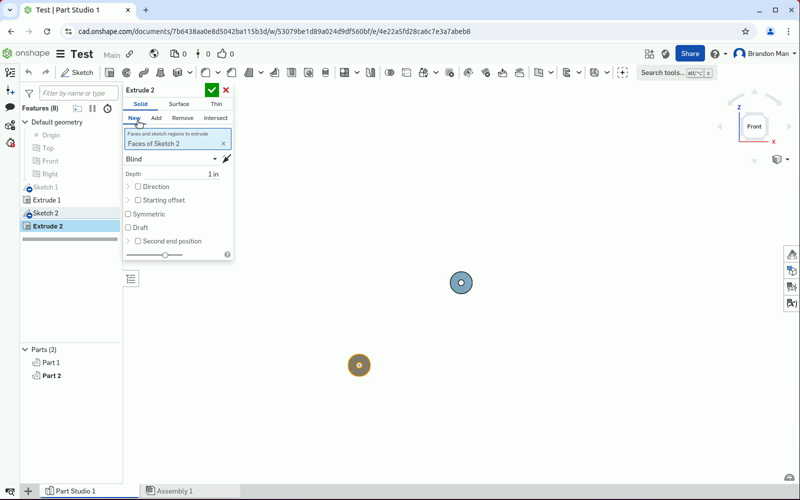
click(137, 120)
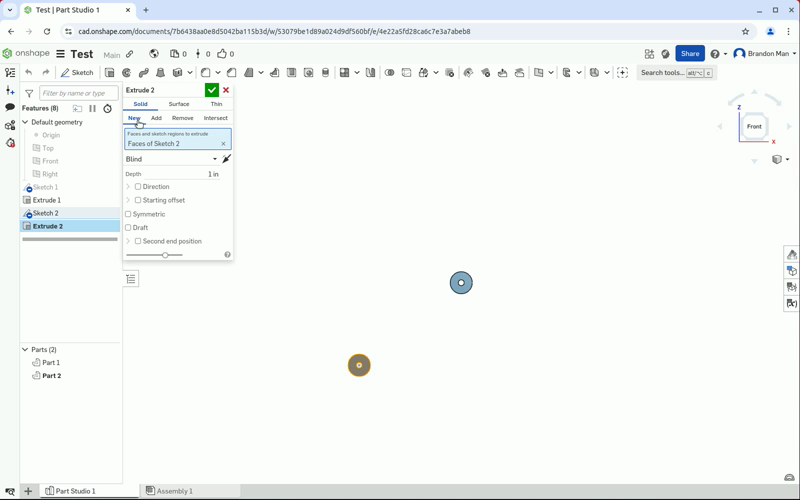
key(tab, 4)
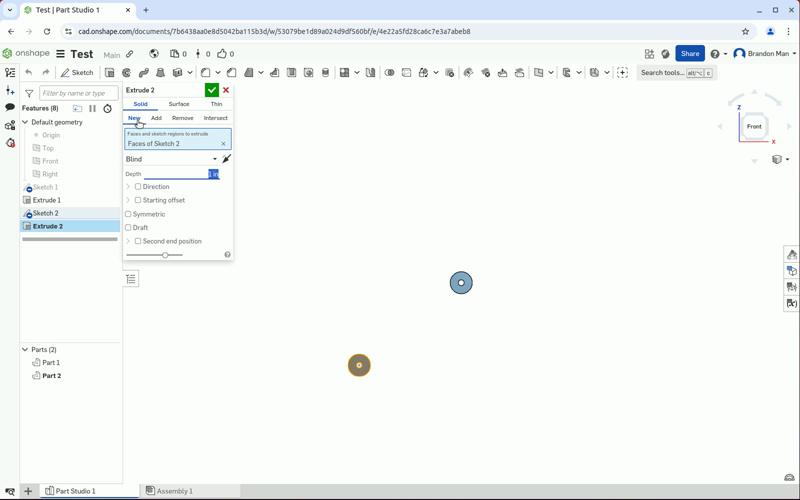
text(5.536)
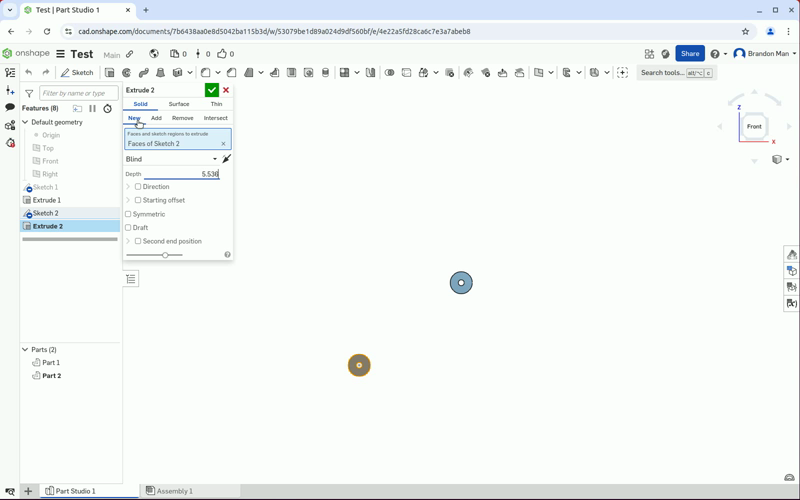
key(enter)
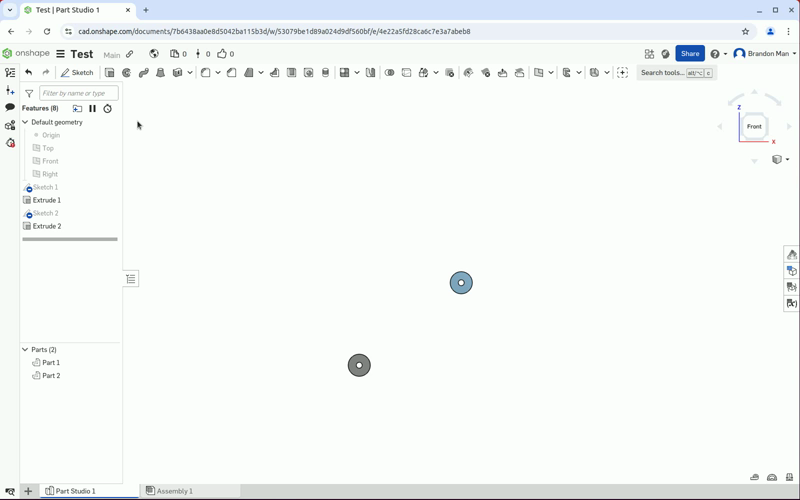
key(shift+h)
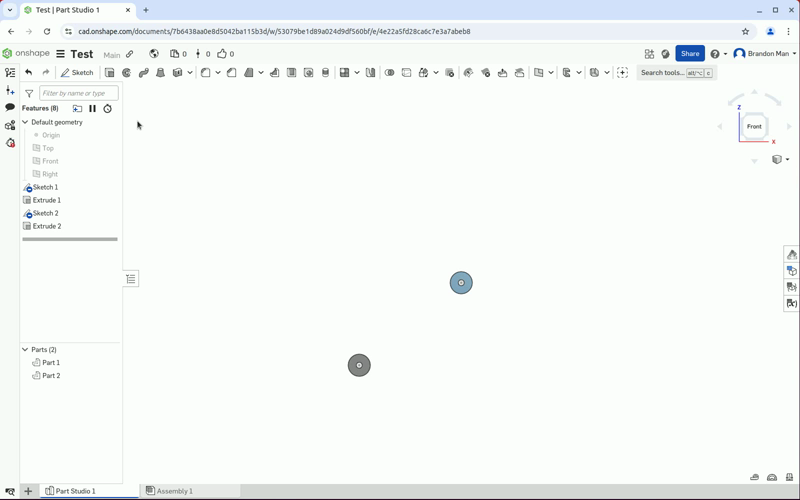
key(shift+h)
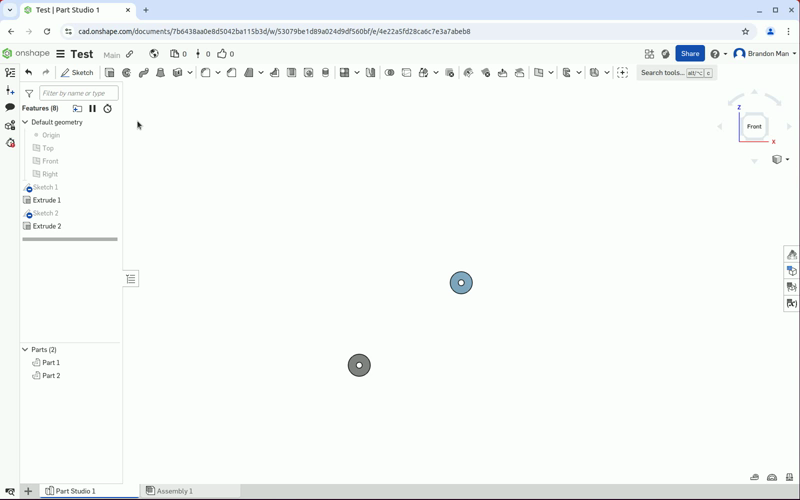
mouse_move(73, 189)
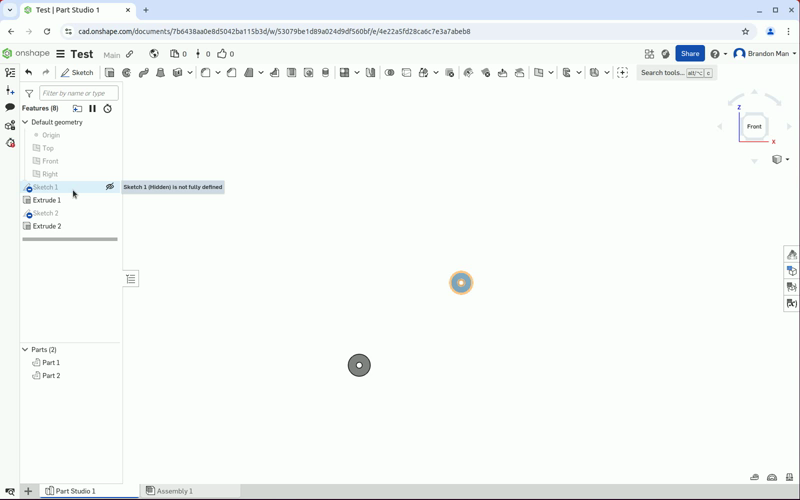
click(73, 189)
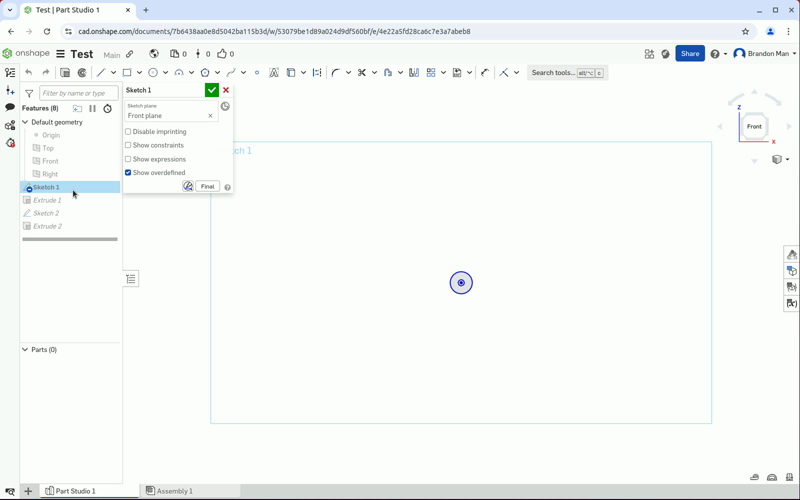
mouse_move(229, 92)
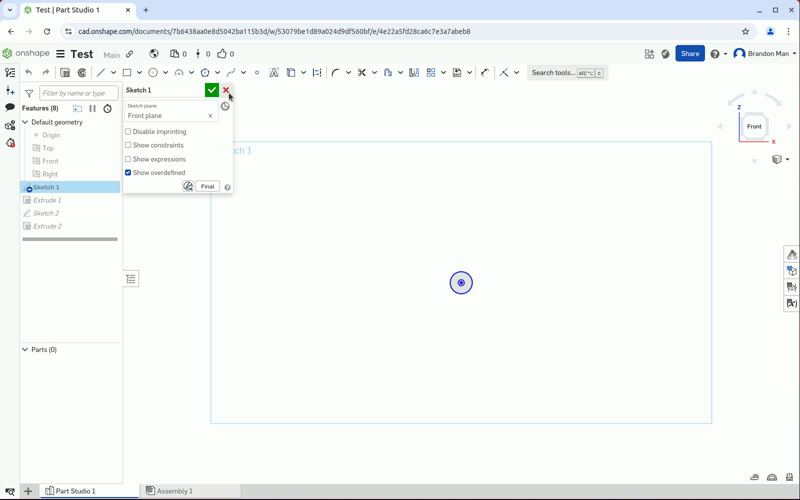
click(229, 92)
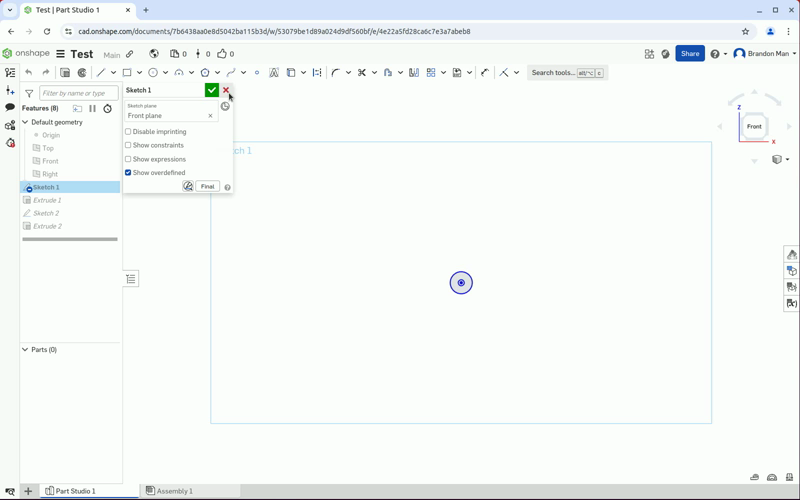
key(shift+s)
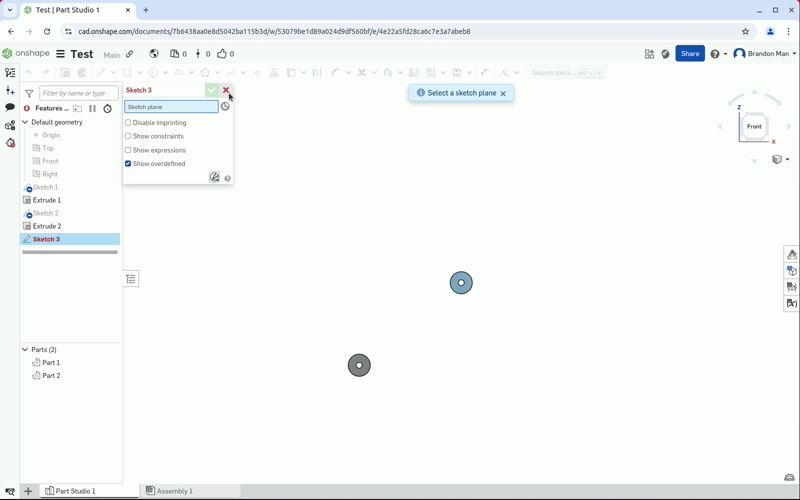
mouse_move(73, 163)
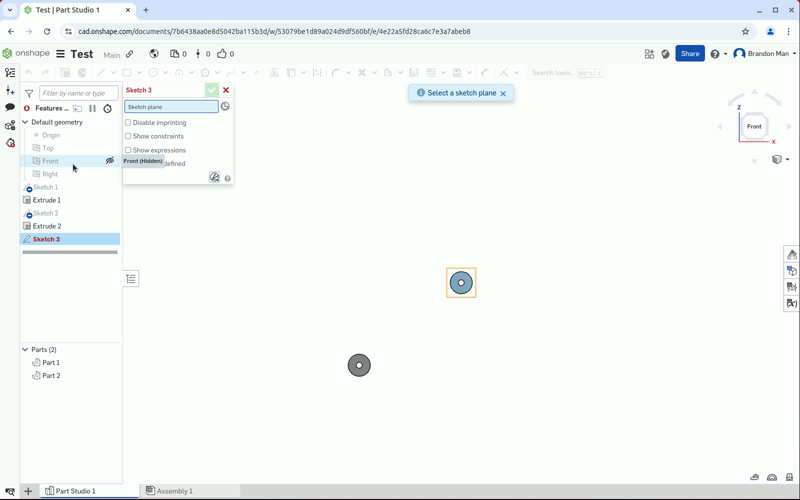
click(73, 163)
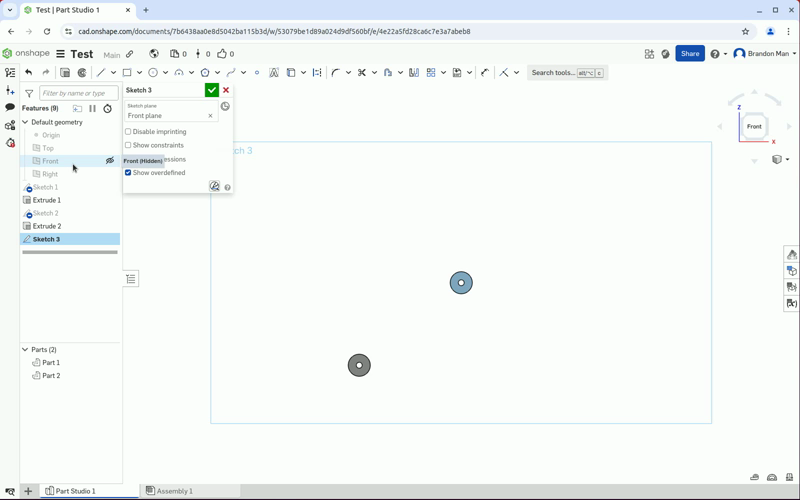
mouse_move(73, 352)
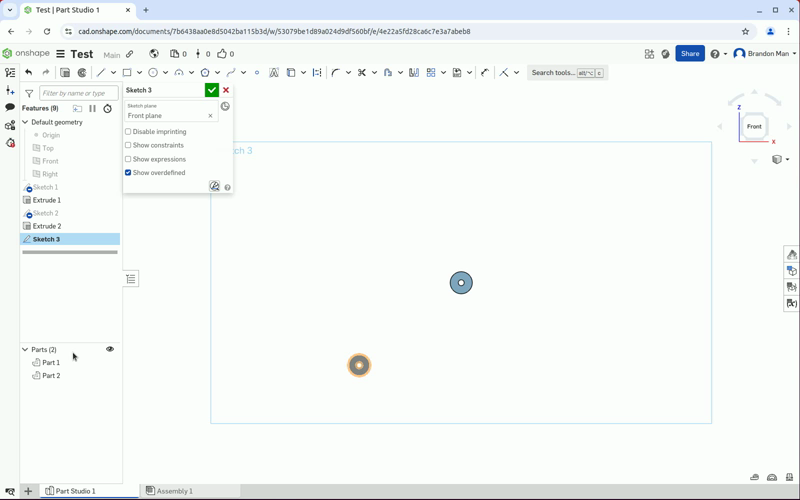
key(y)
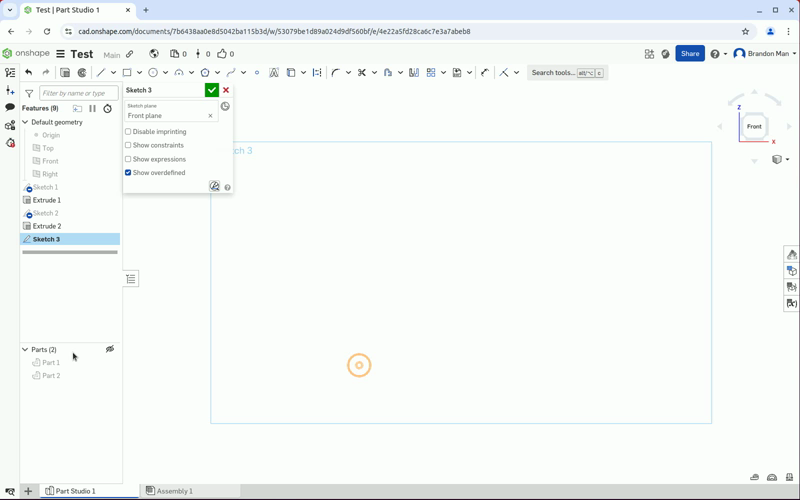
key(c)
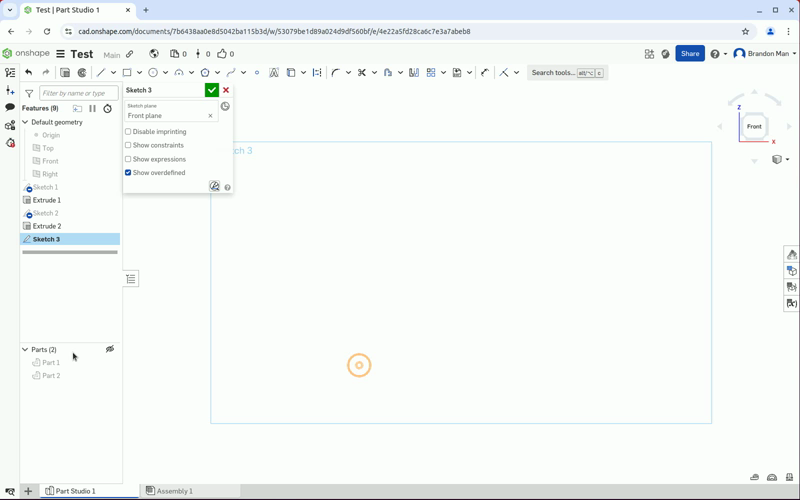
key_down(shift)
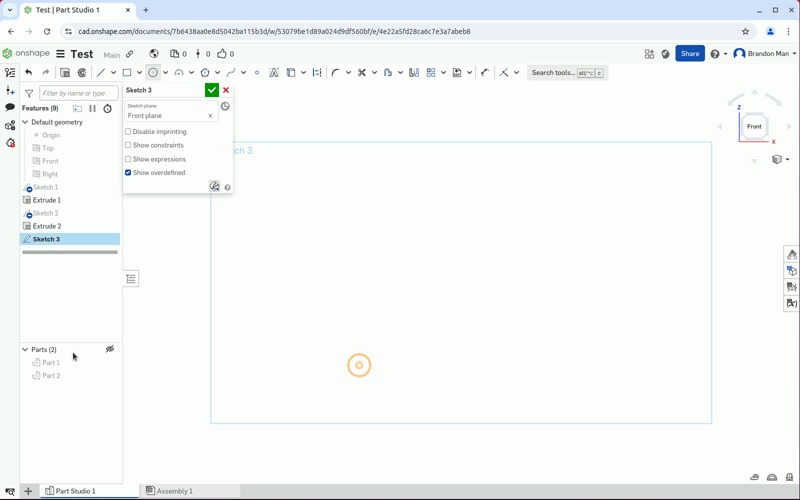
mouse_move(511, 340)
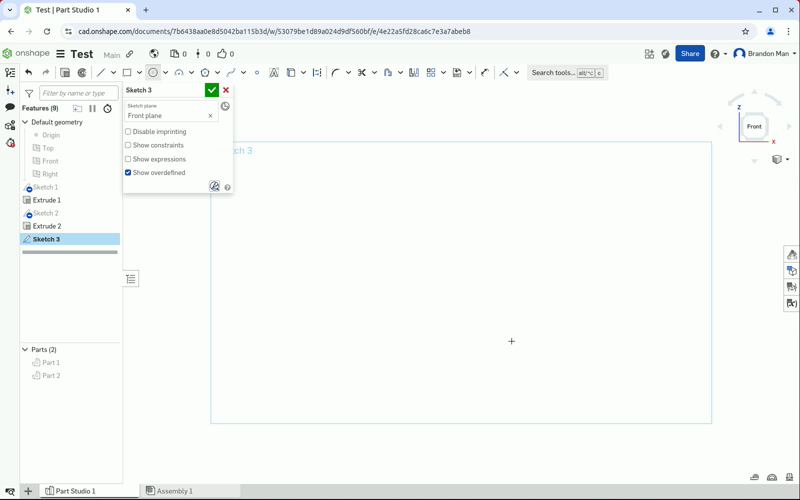
click(511, 340)
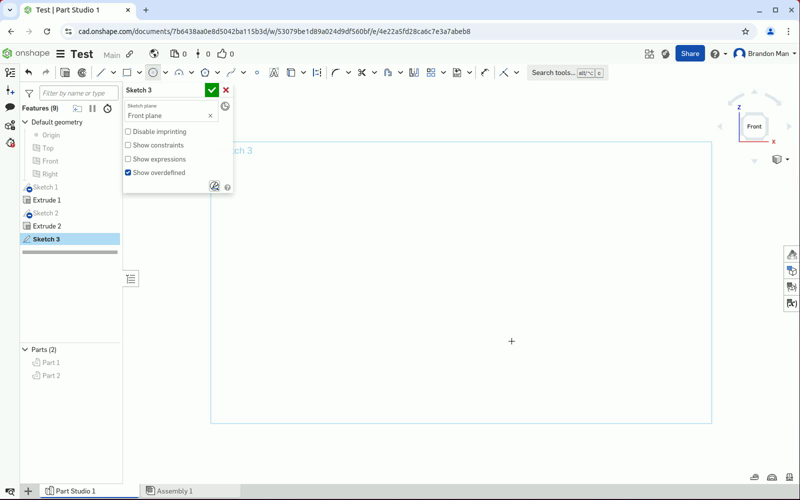
key_up(shift)
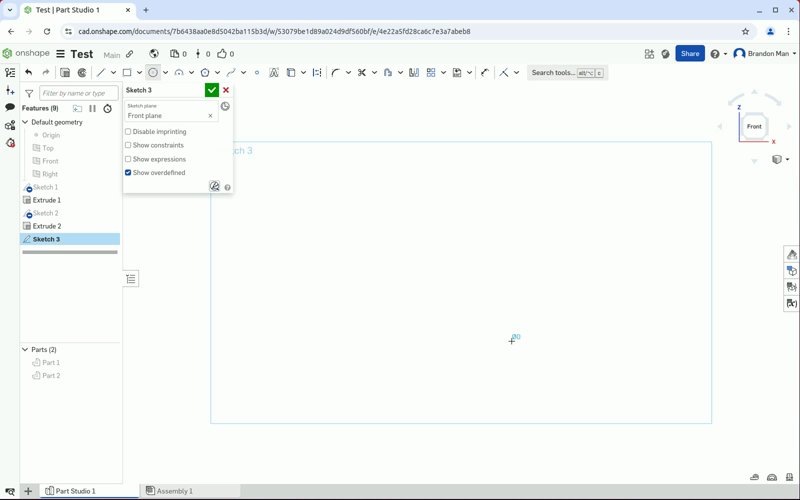
mouse_move(522, 340)
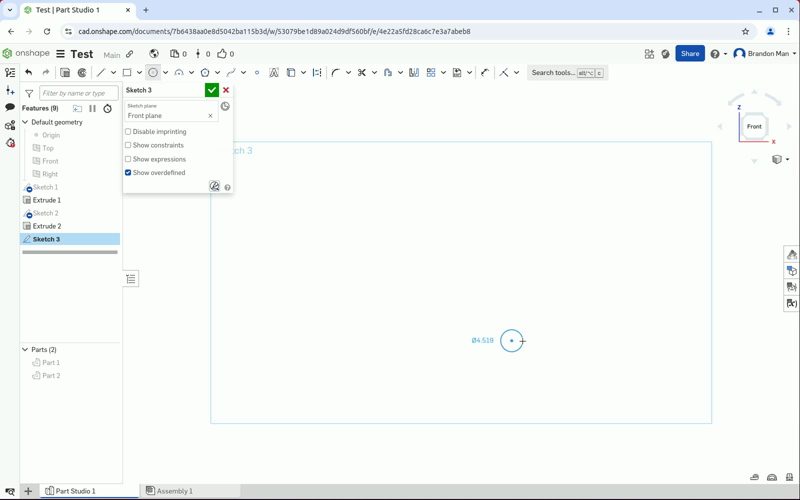
click(522, 340)
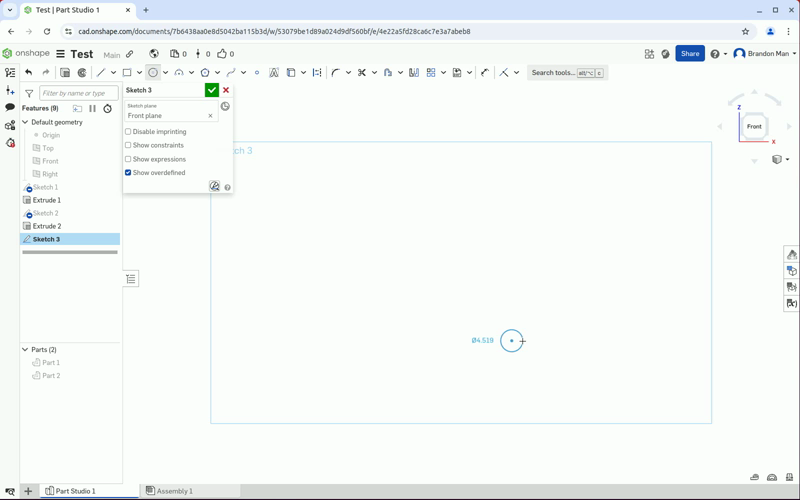
key(esc)
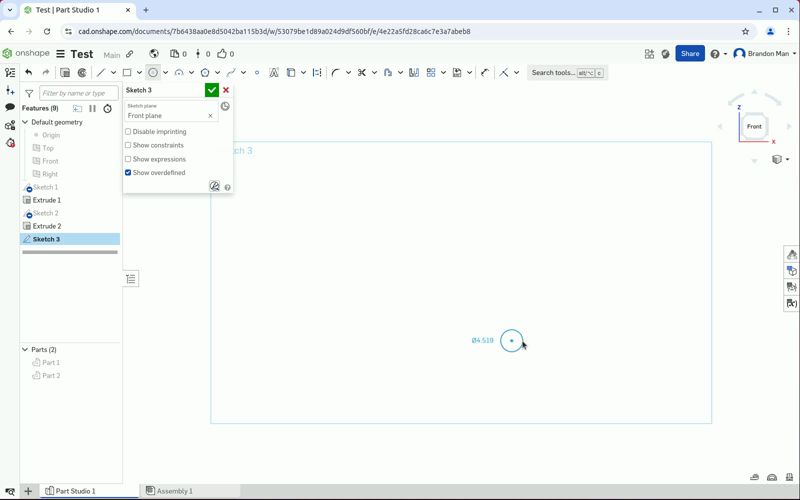
key(c)
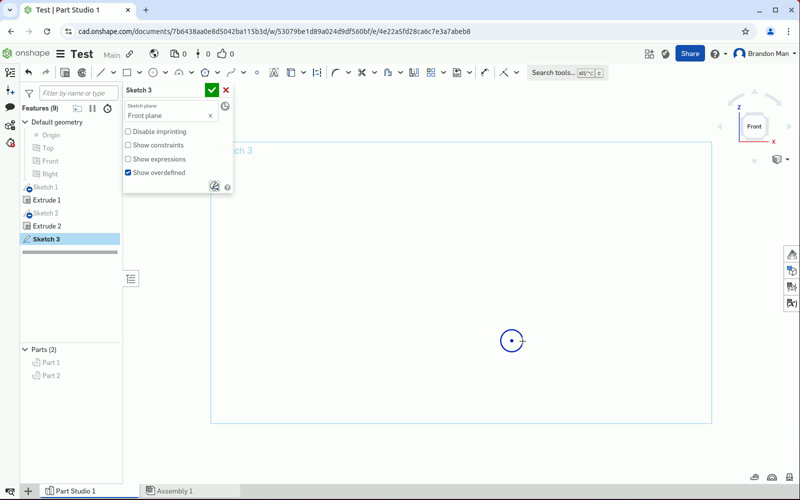
key_down(shift)
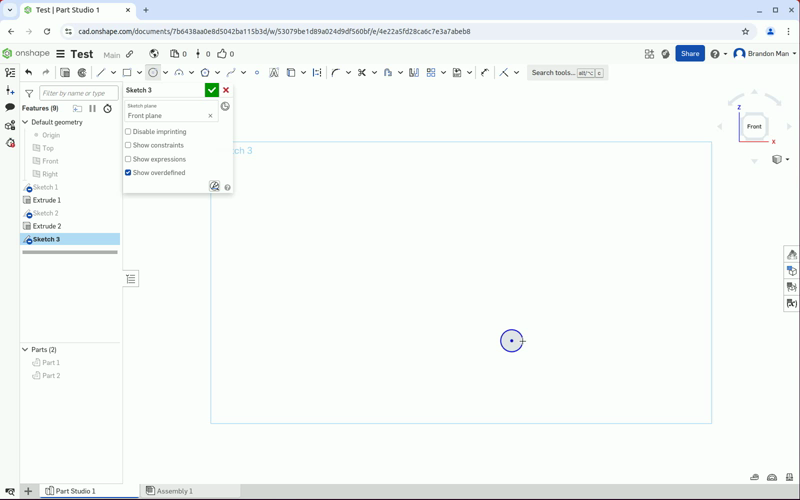
mouse_move(511, 340)
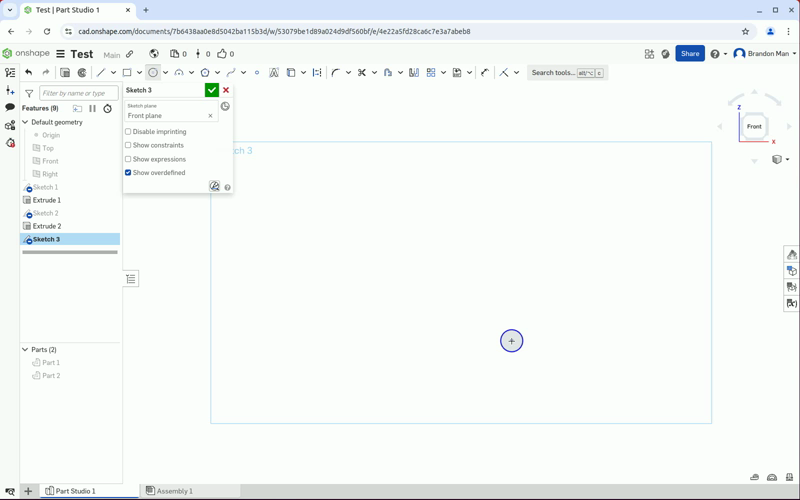
click(511, 340)
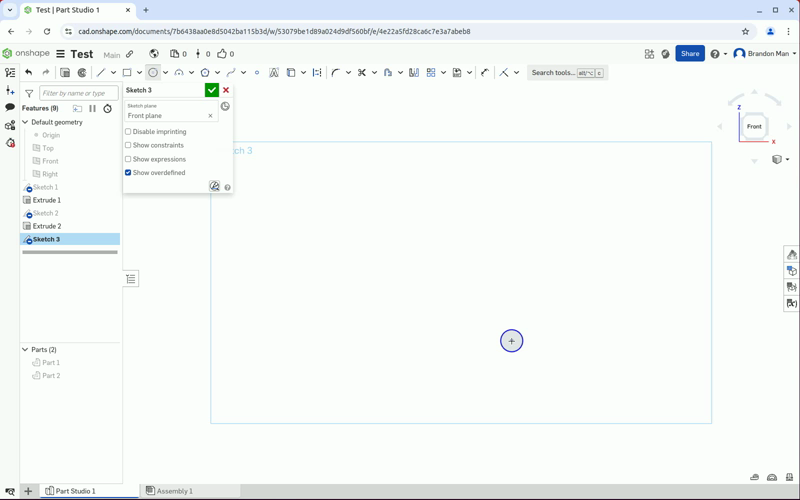
key_up(shift)
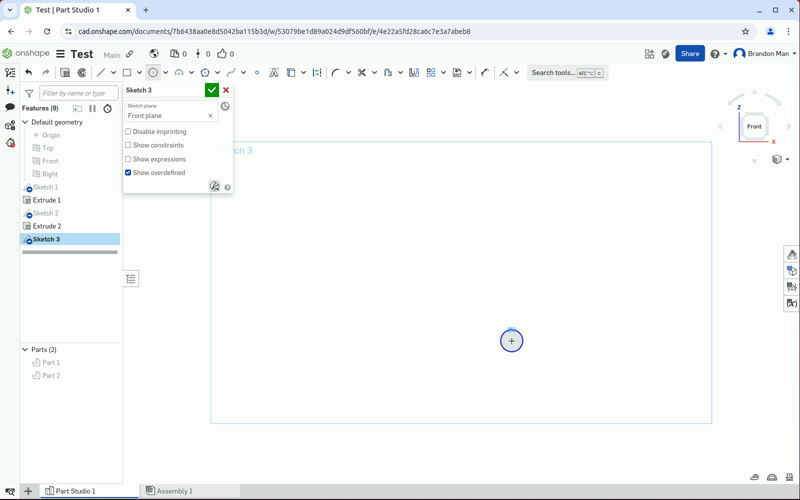
mouse_move(514, 340)
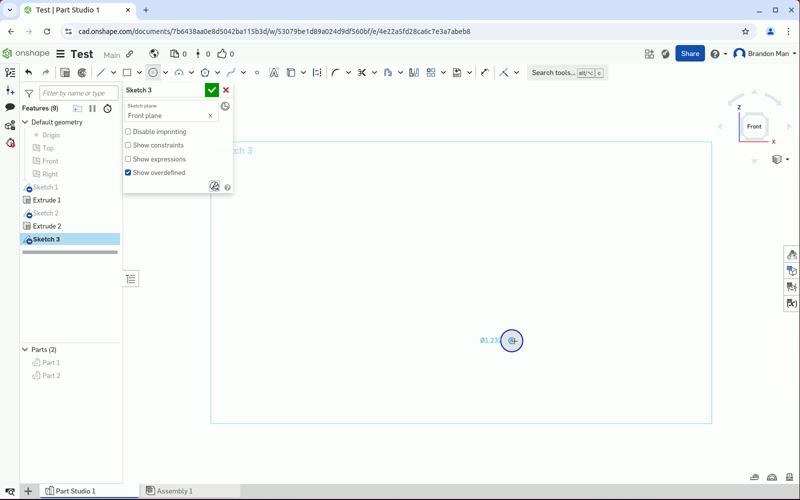
scroll(6)
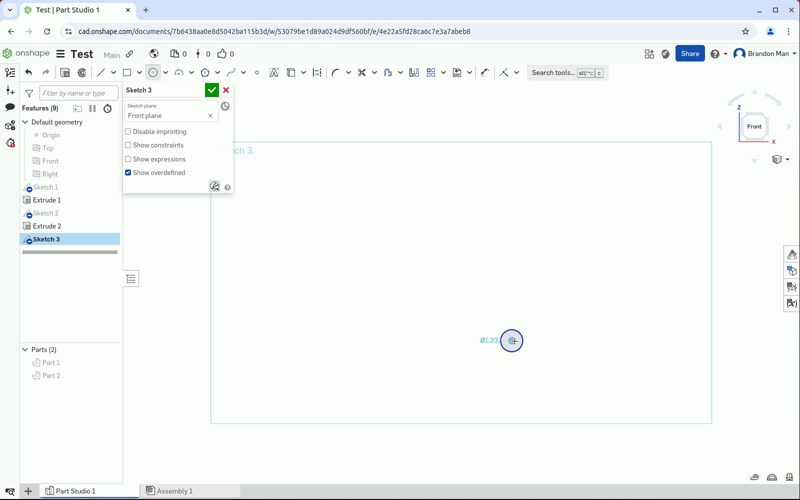
scroll(6)
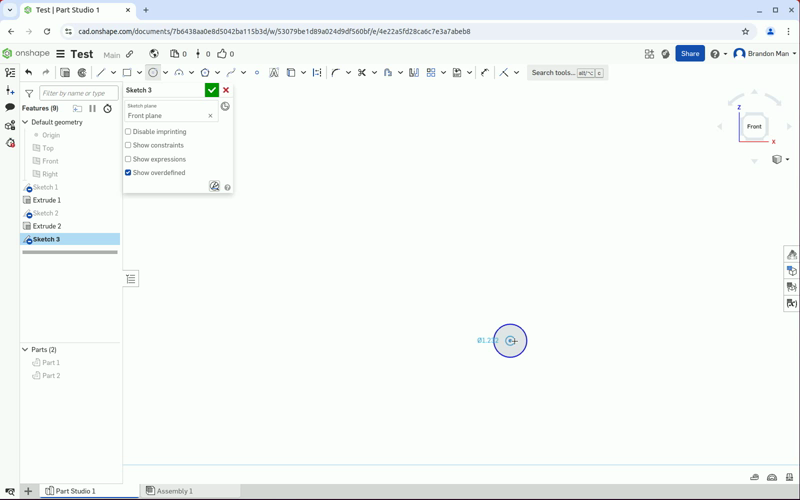
scroll(6)
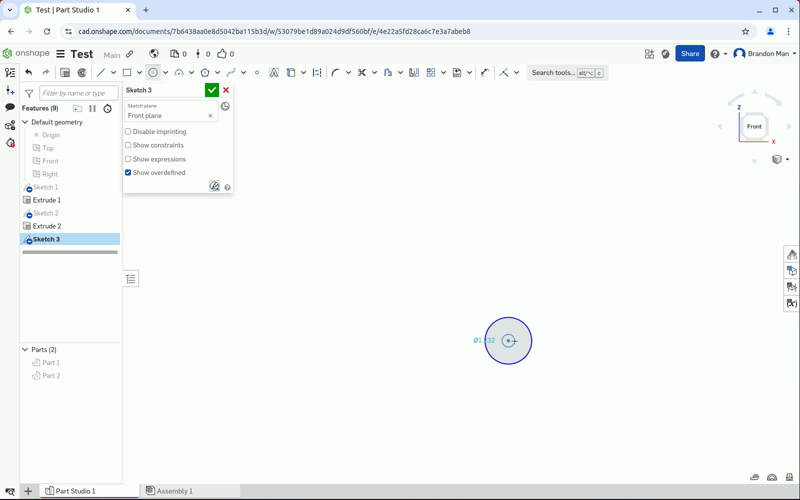
scroll(6)
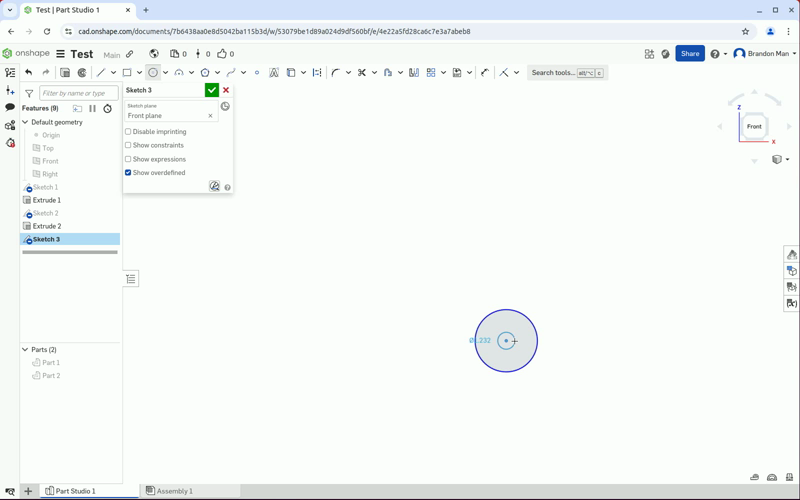
scroll(6)
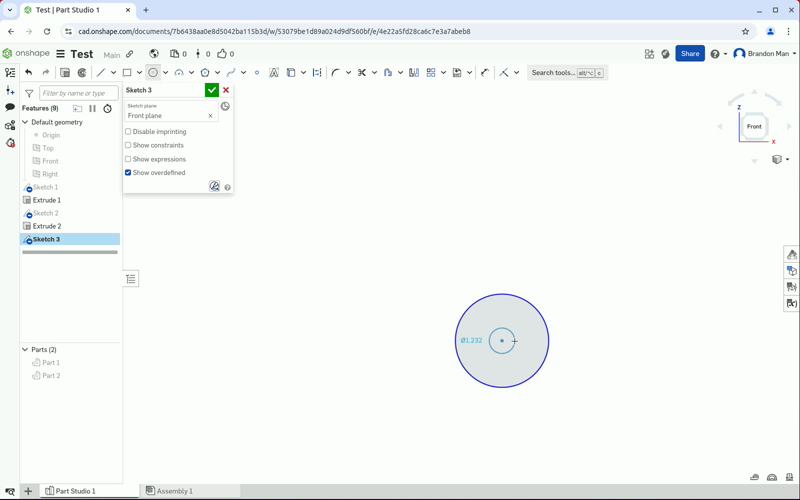
scroll(6)
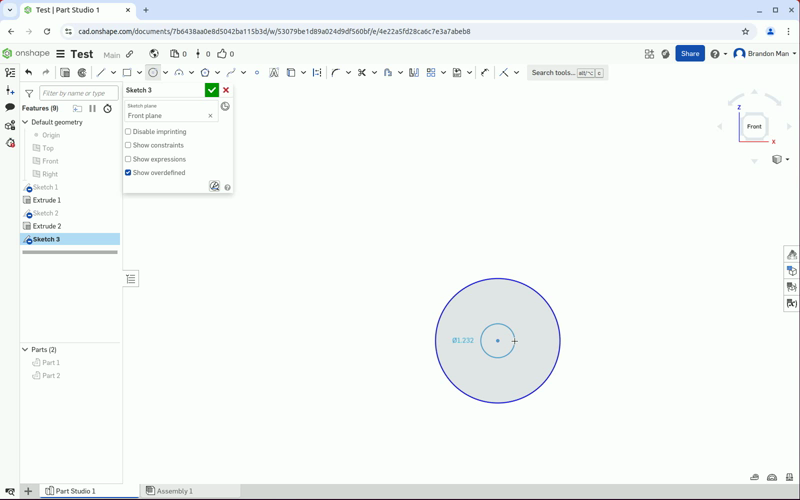
scroll(6)
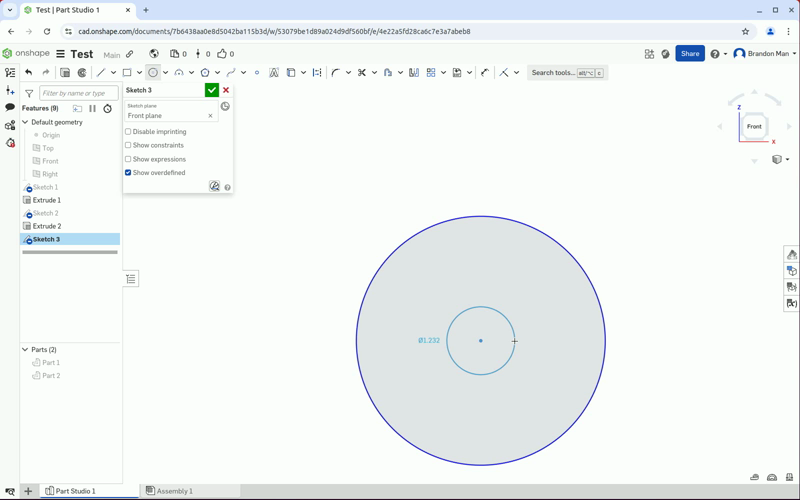
click(514, 340)
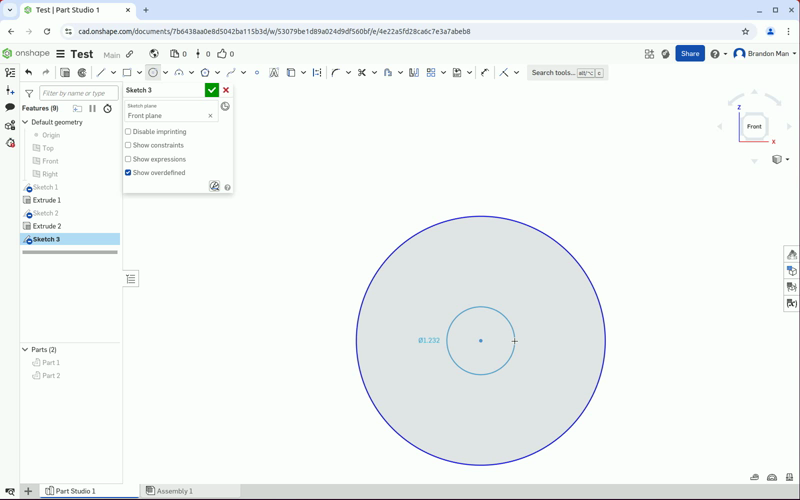
scroll(-6)
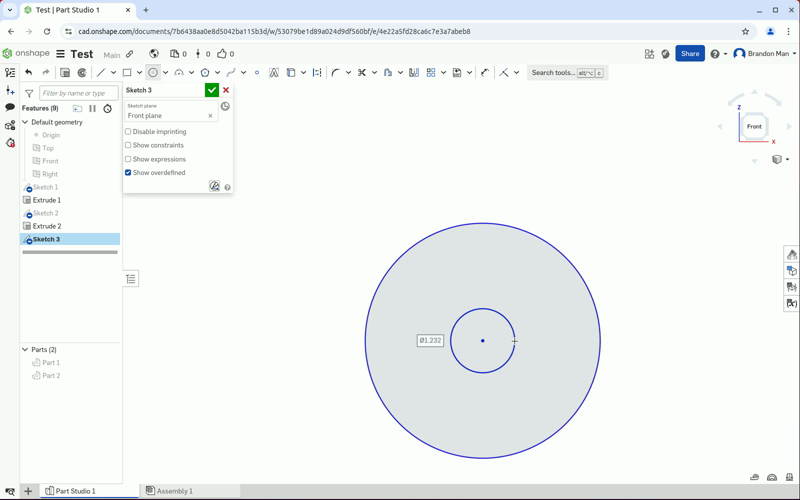
scroll(-6)
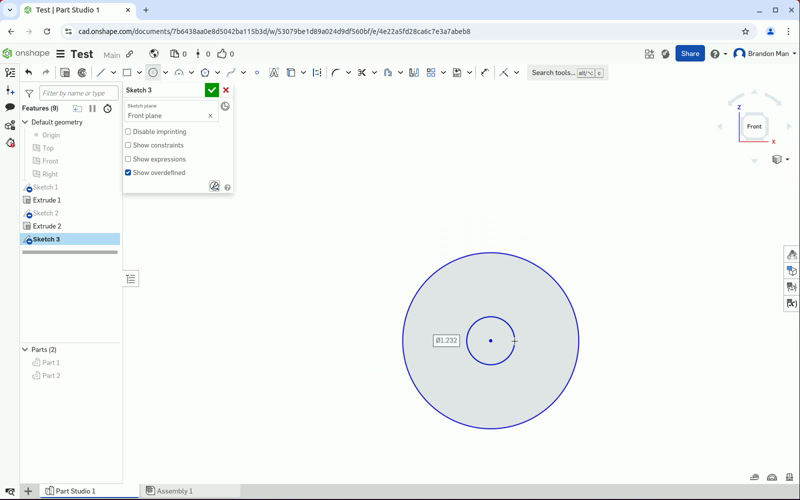
scroll(-6)
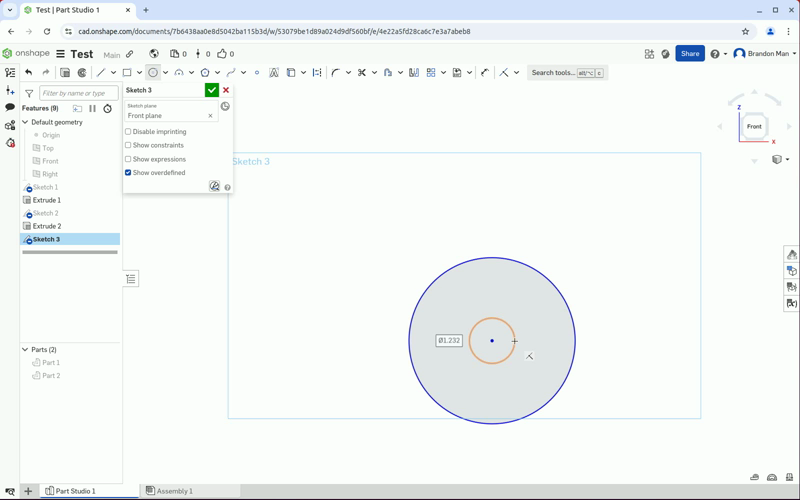
scroll(-6)
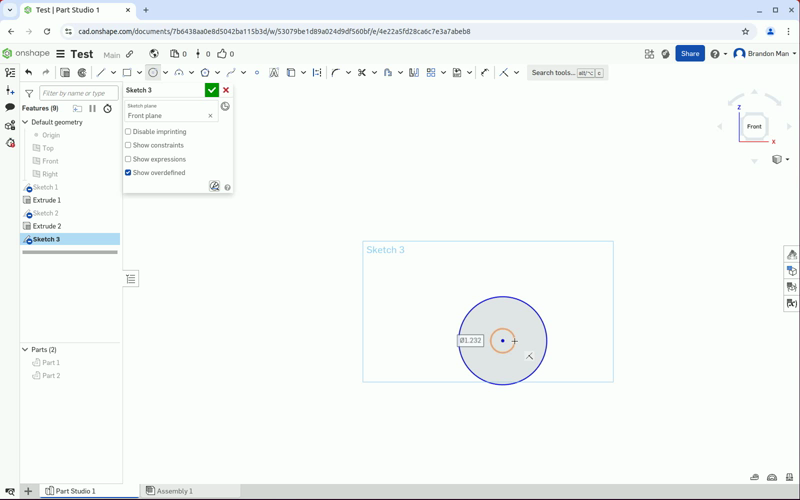
scroll(-6)
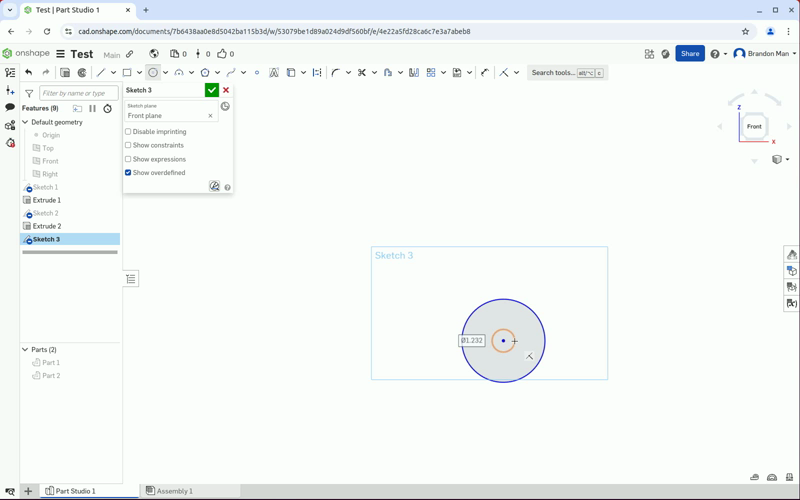
scroll(-6)
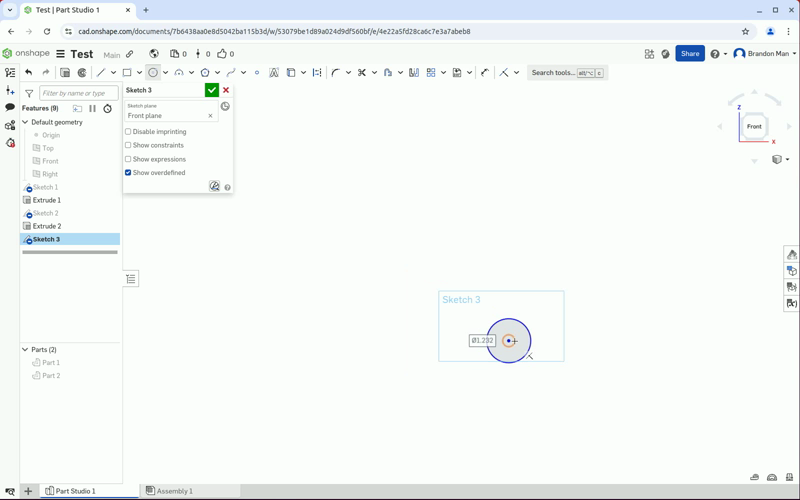
scroll(-6)
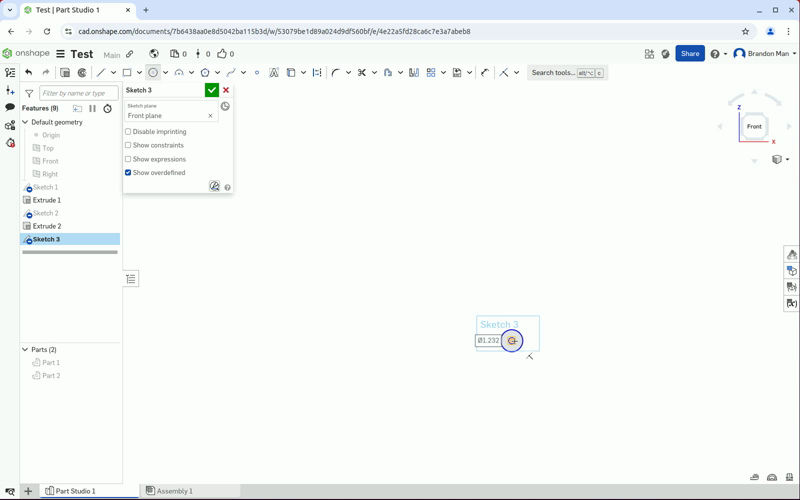
key(esc)
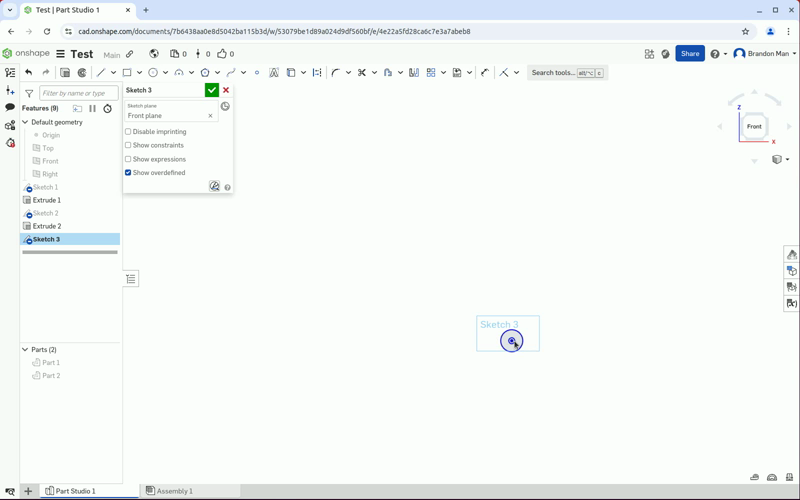
mouse_move(520, 340)
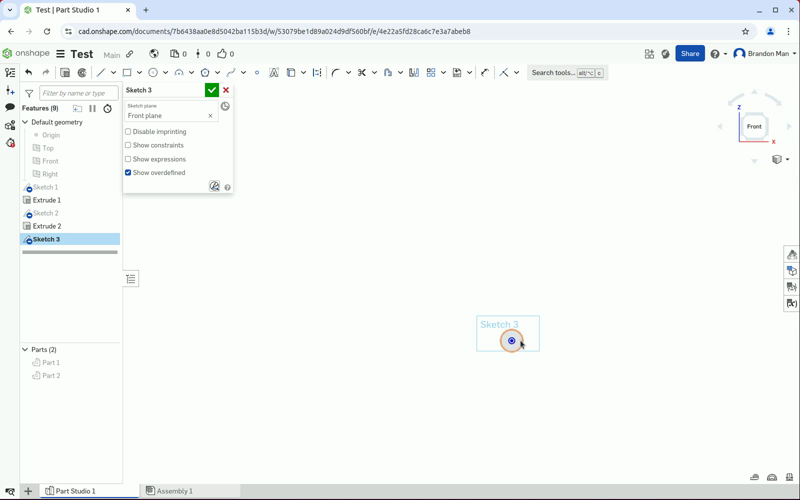
scroll(6)
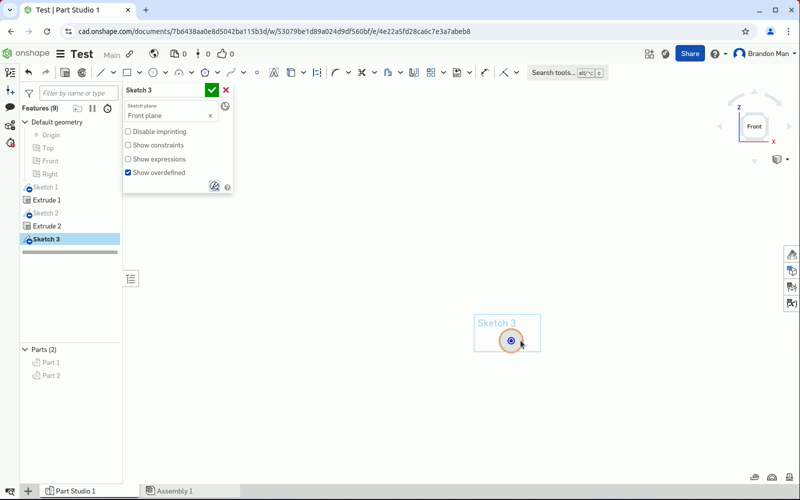
scroll(6)
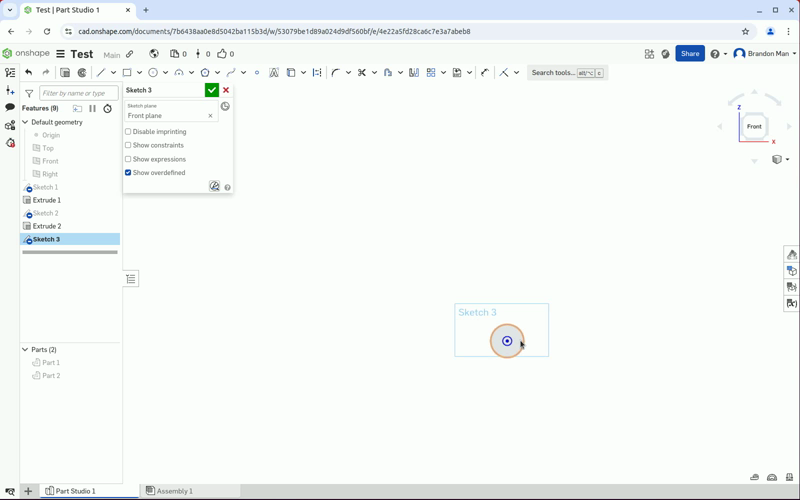
scroll(6)
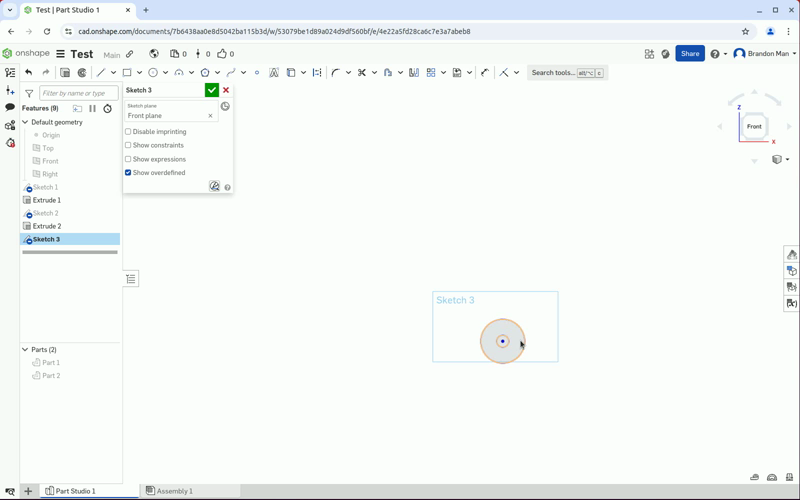
scroll(6)
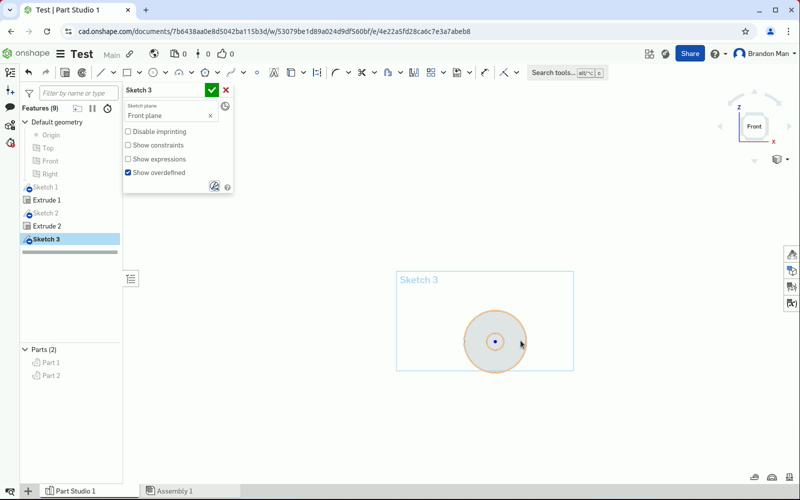
scroll(6)
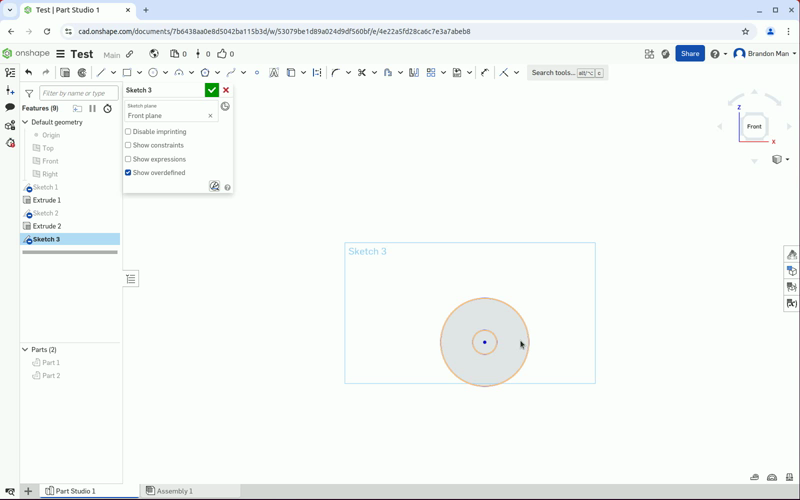
scroll(6)
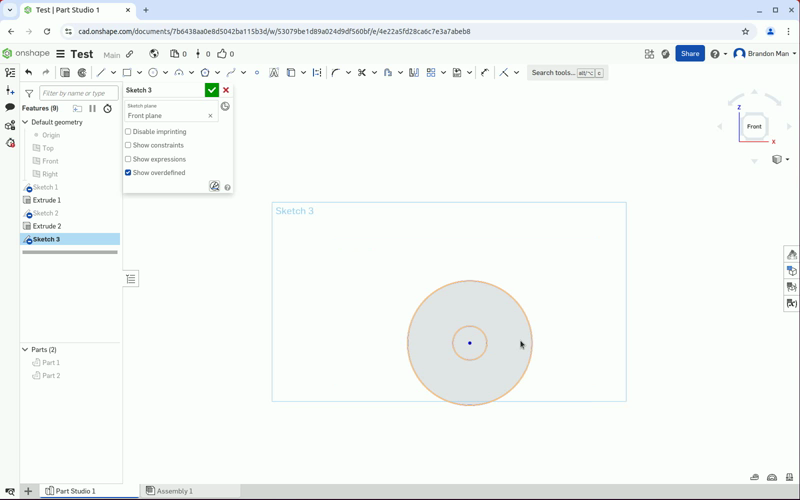
scroll(6)
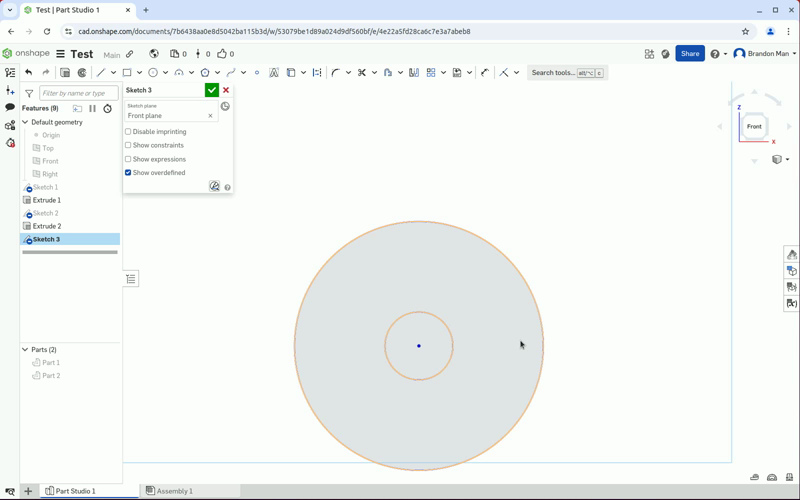
click(520, 340)
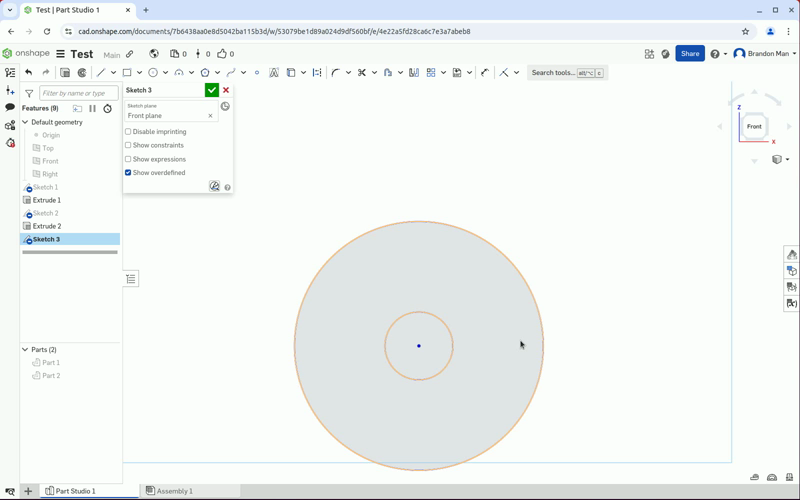
scroll(-6)
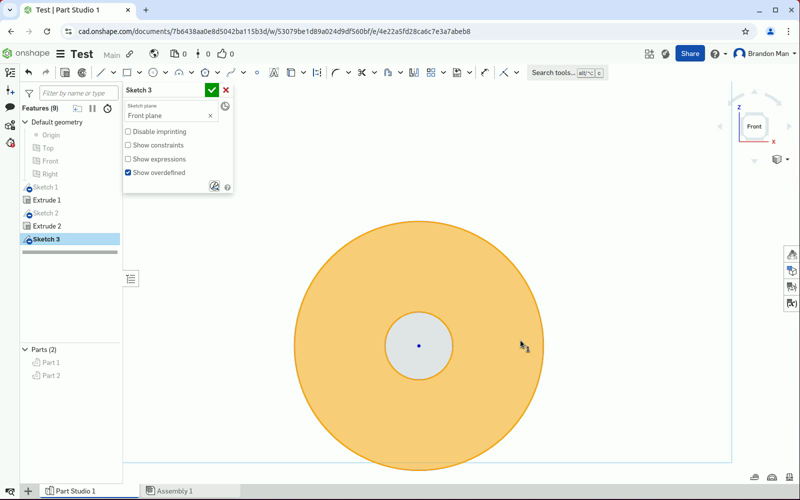
scroll(-6)
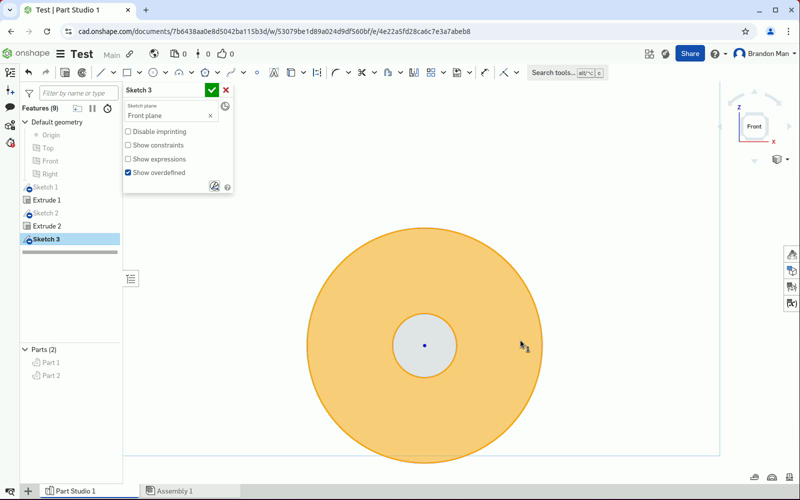
scroll(-6)
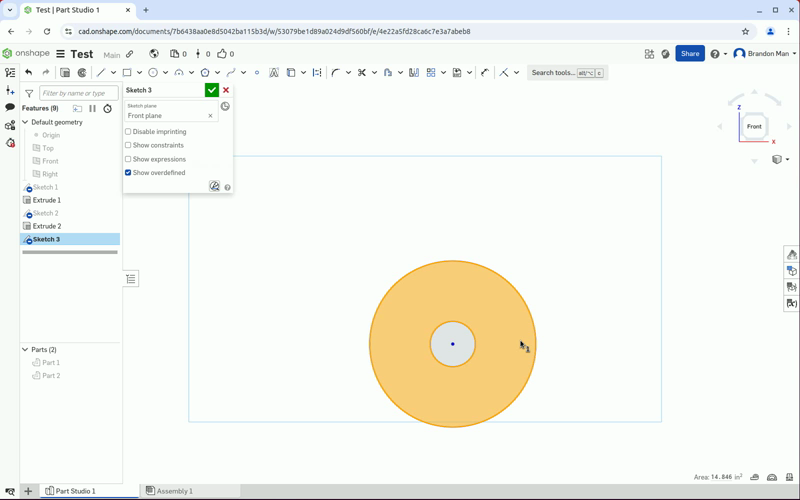
scroll(-6)
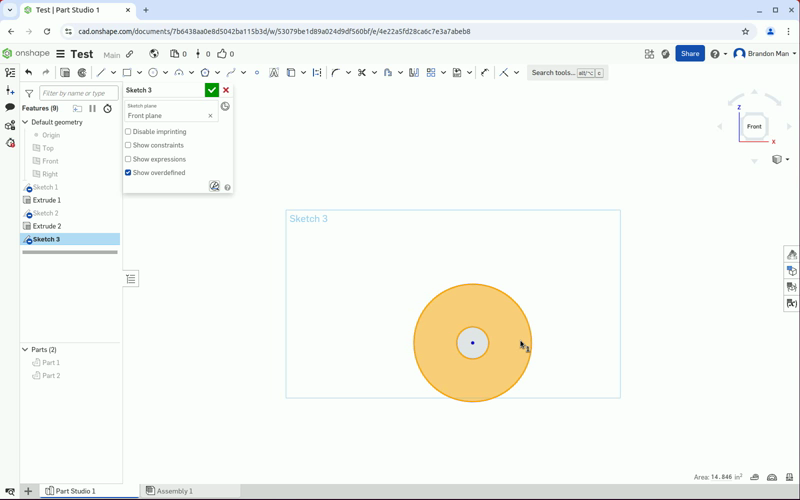
scroll(-6)
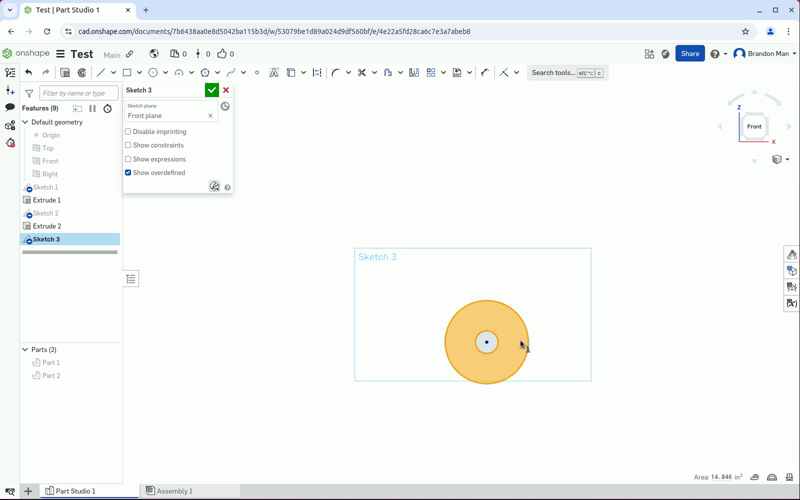
scroll(-6)
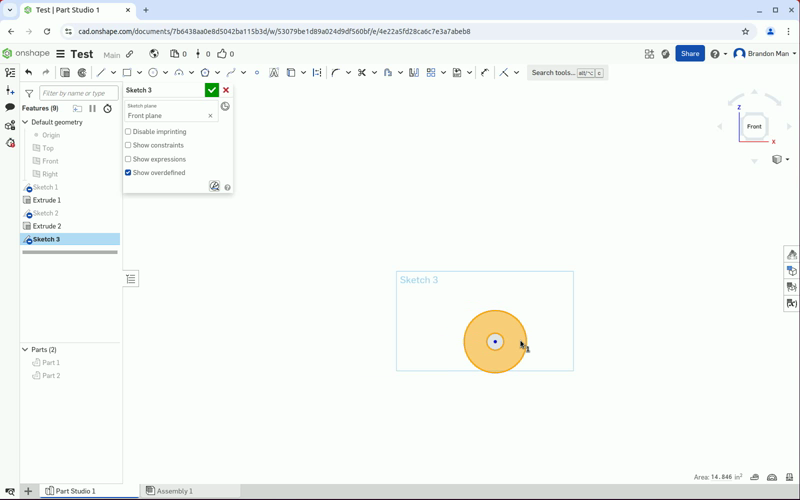
scroll(-6)
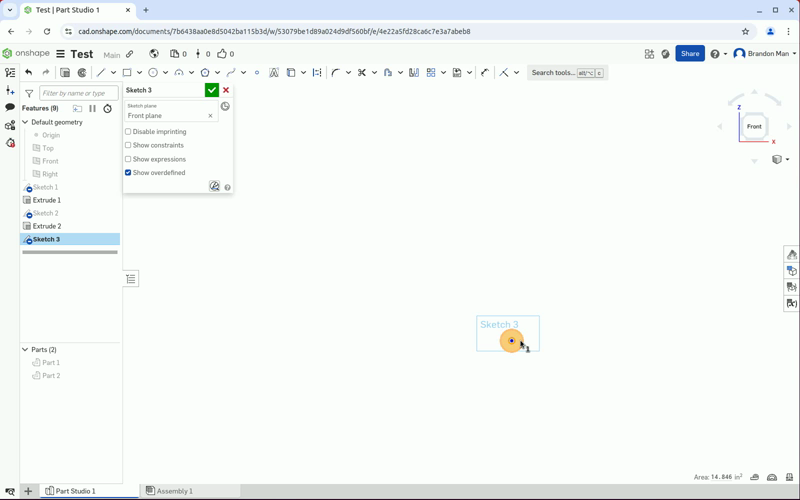
mouse_move(73, 352)
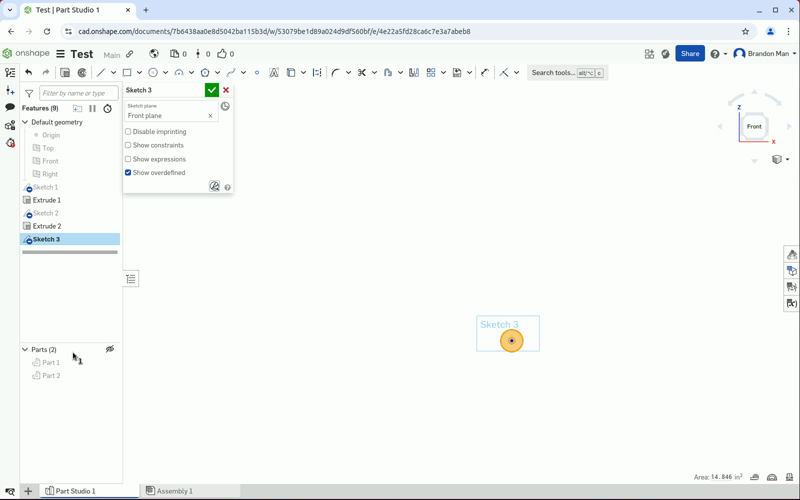
key(shift+y)
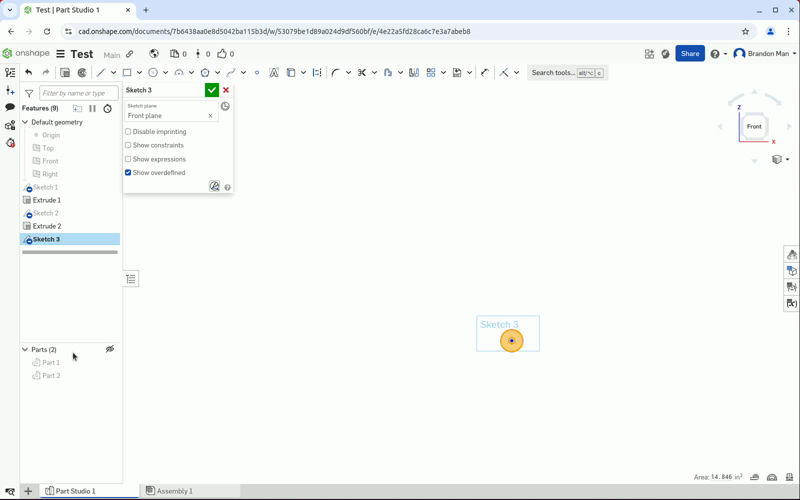
key(shift+e)
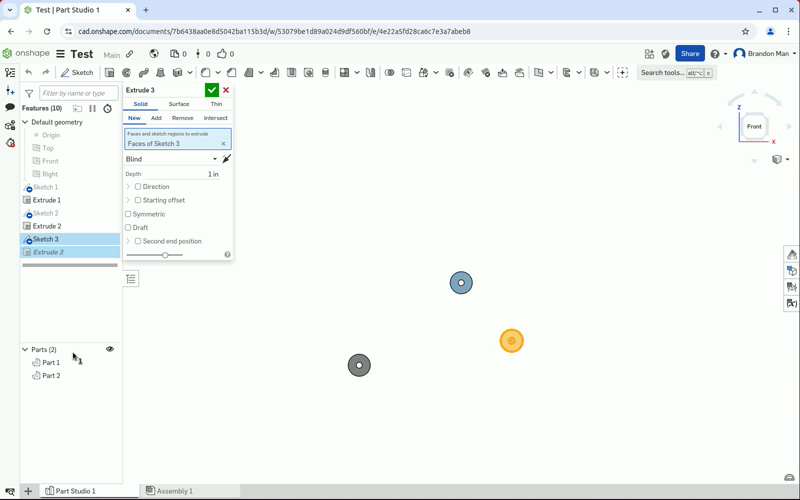
mouse_move(143, 106)
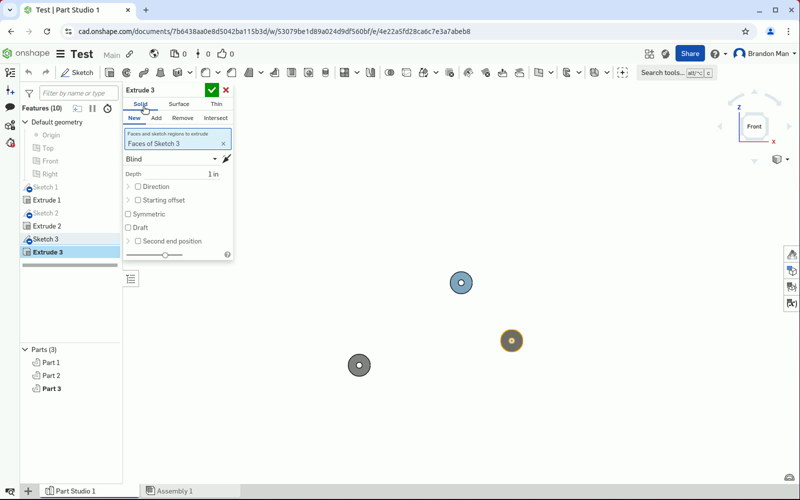
click(143, 106)
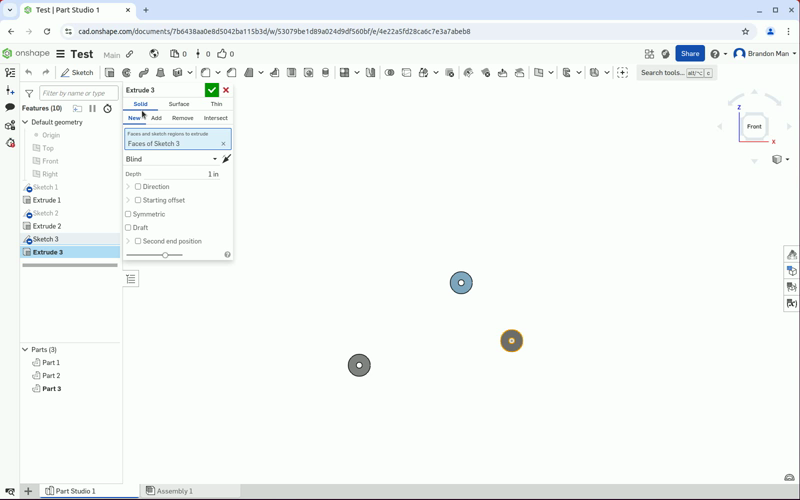
mouse_move(137, 120)
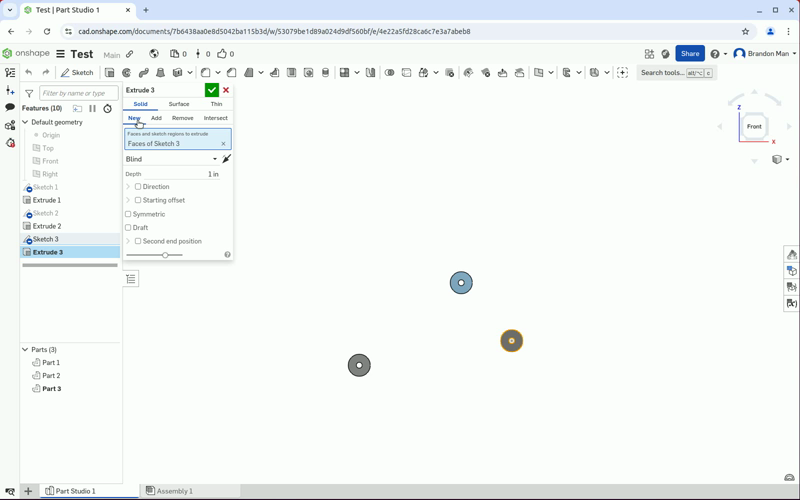
click(137, 120)
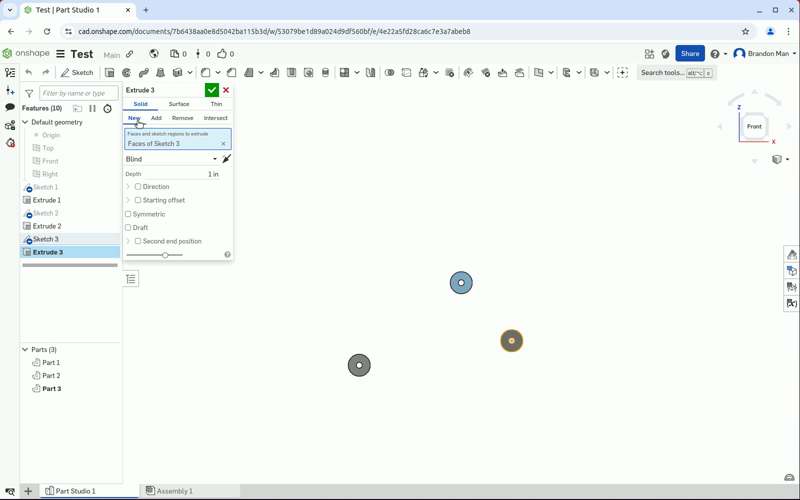
key(tab, 4)
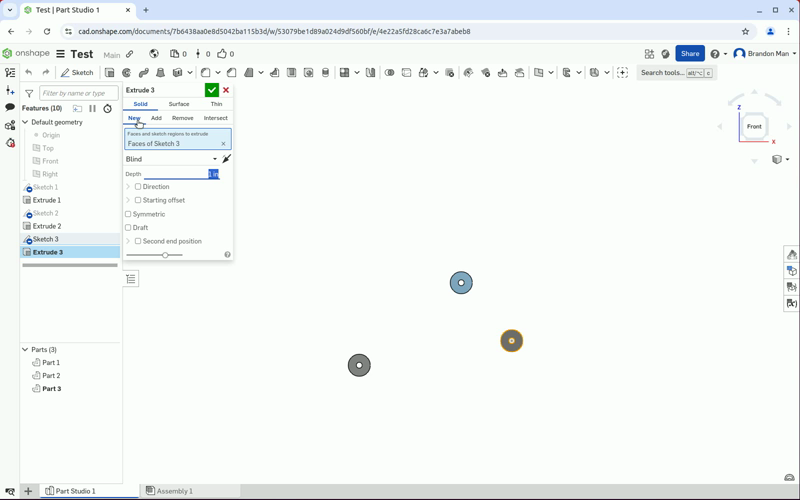
text(1.204)
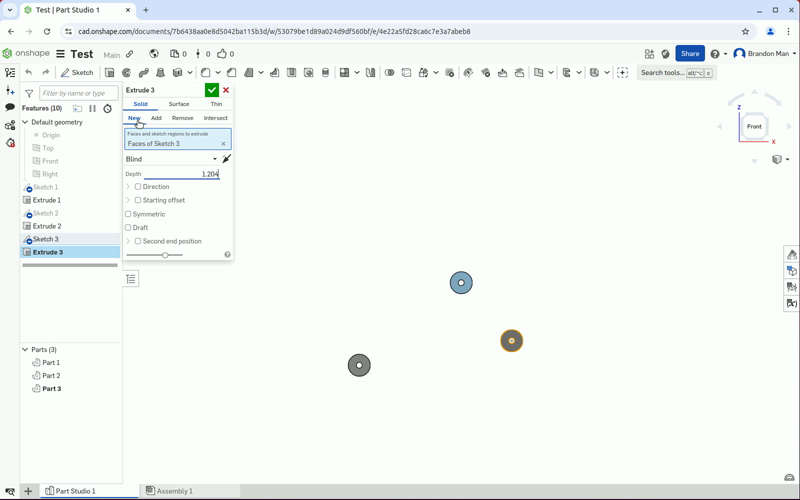
key(enter)
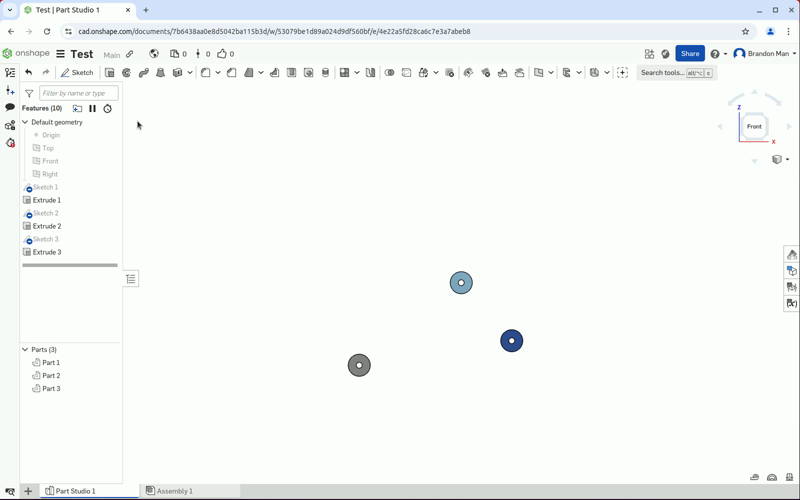
key(shift+h)
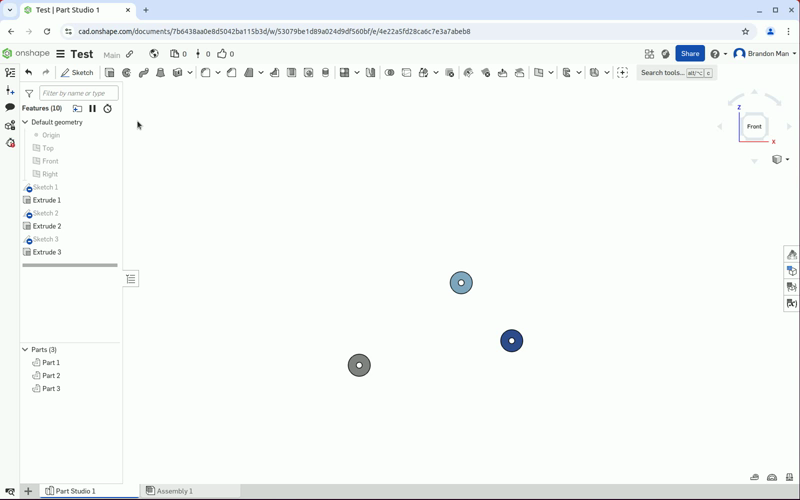
key(shift+h)
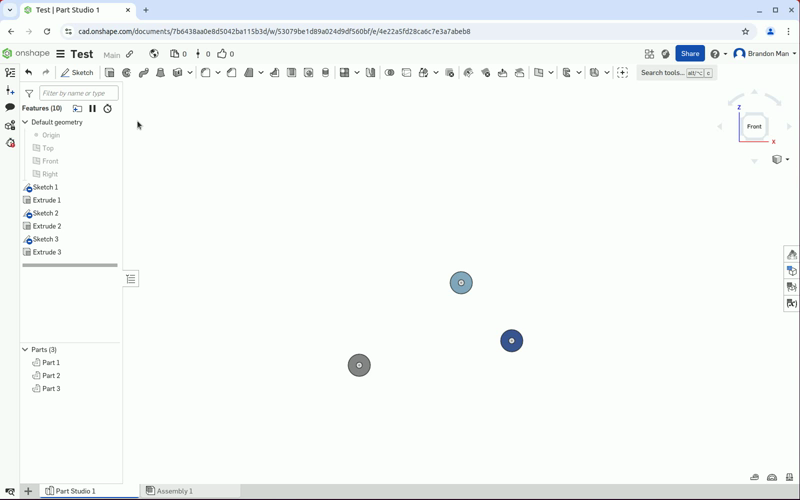
key(shift+7)
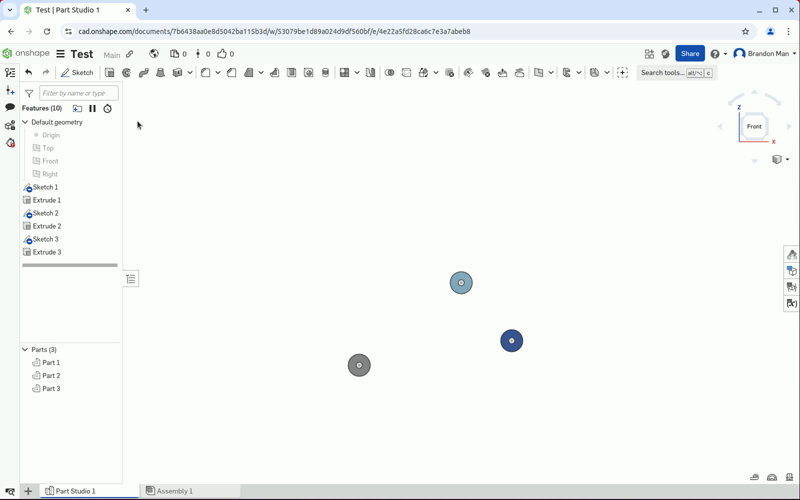
key(left, 2)
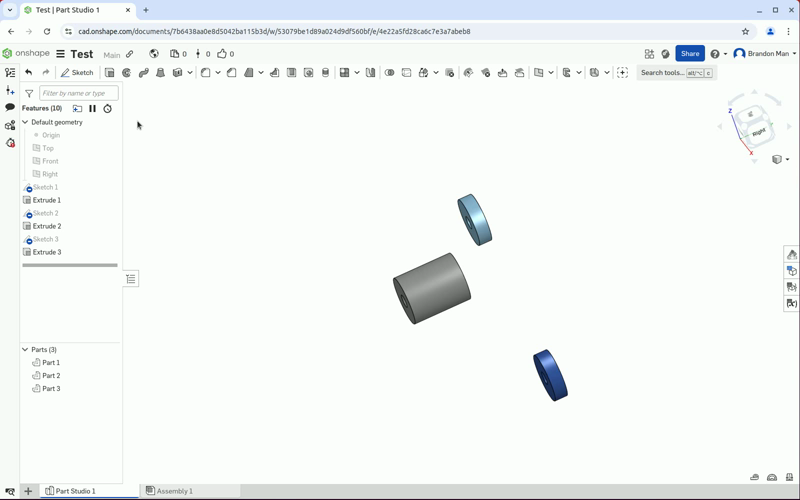
key(down, 2)
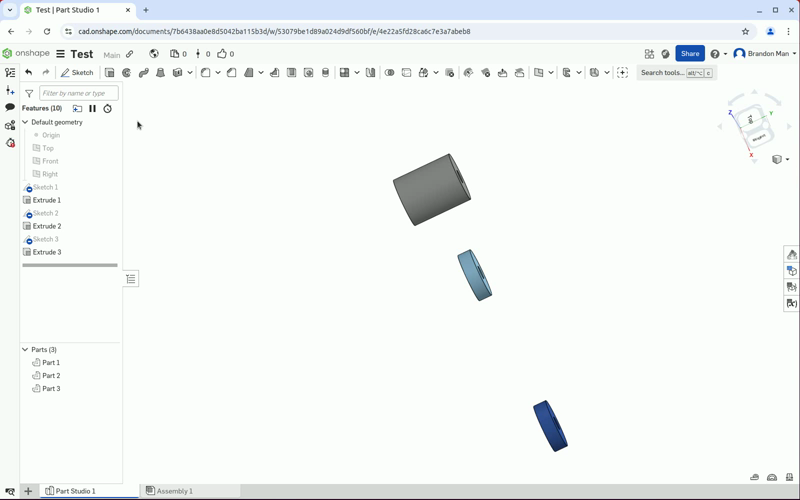
key(up, 2)
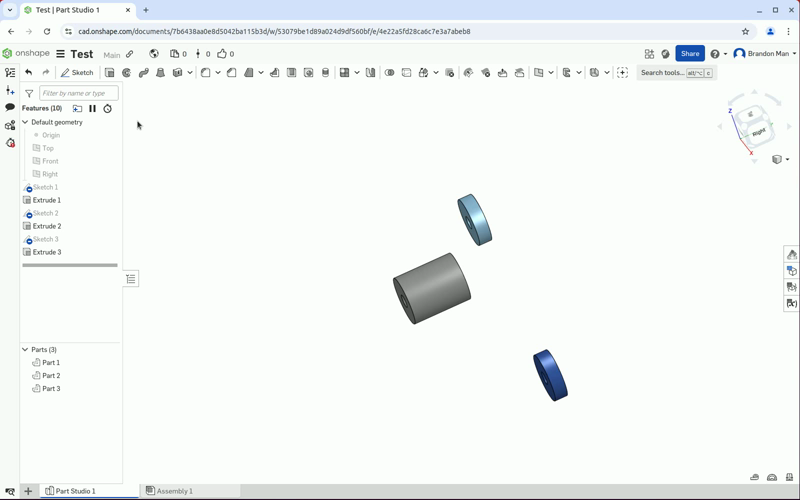
key(right, 2)
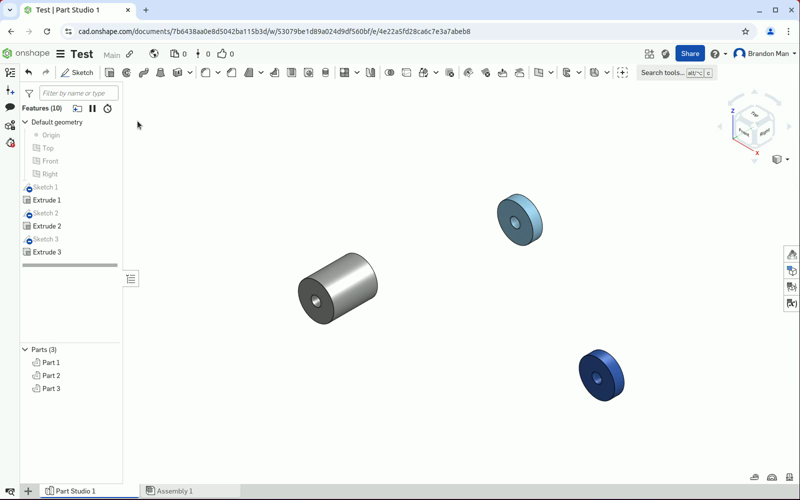
mouse_move(73, 189)
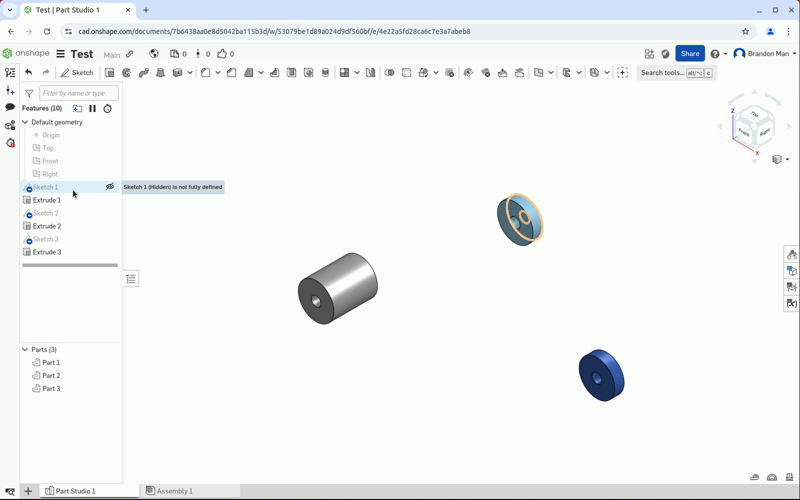
click(73, 189)